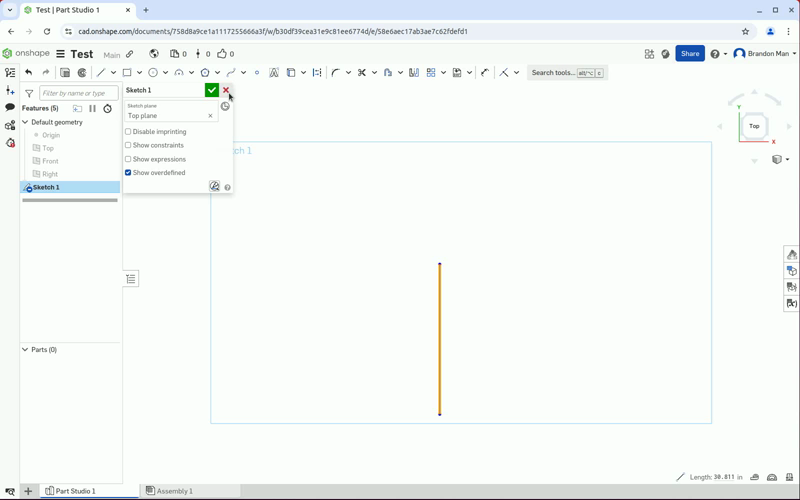
key(shift+h)
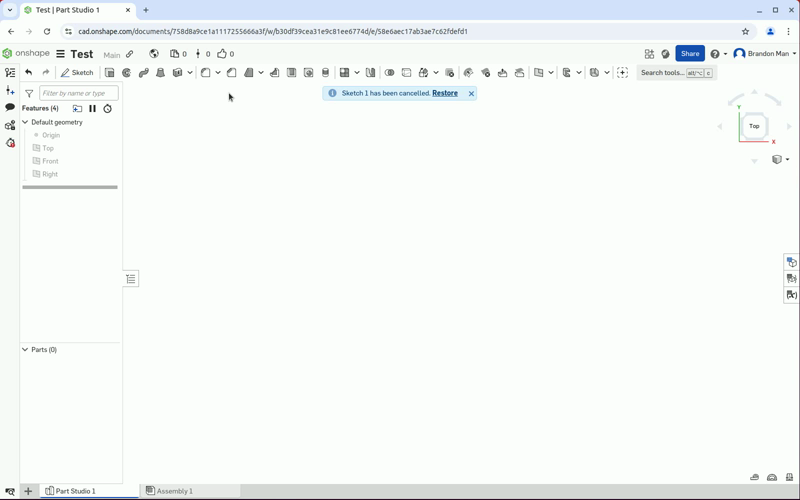
mouse_move(73, 352)
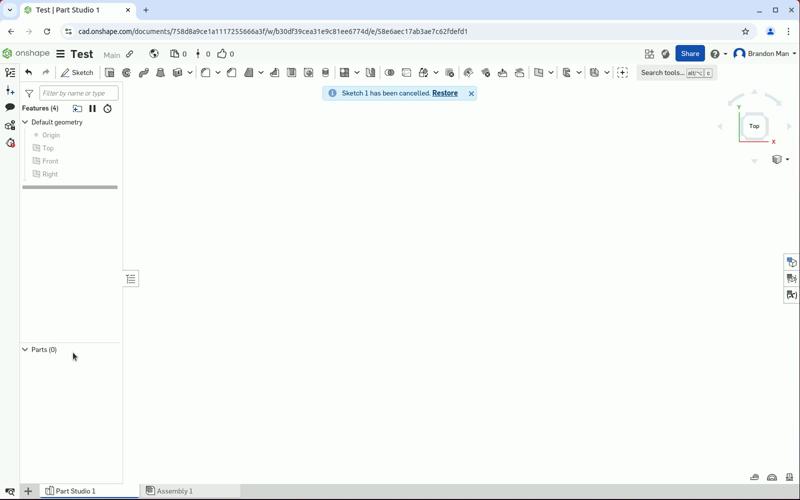
key(y)
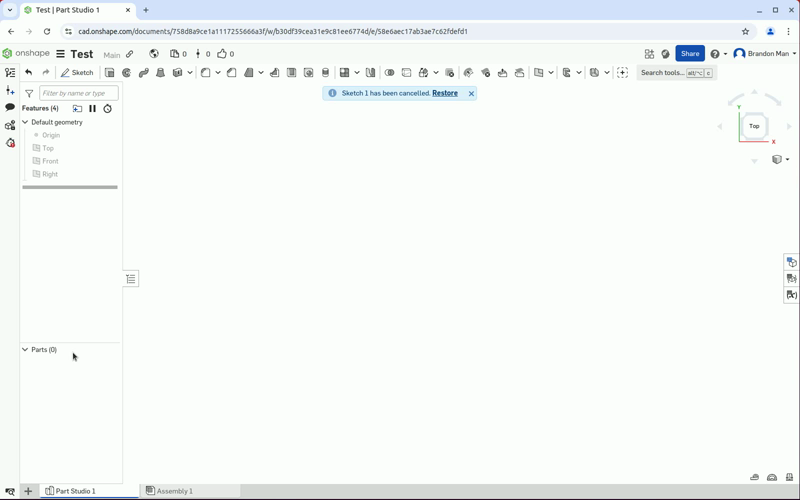
key(shift+p)
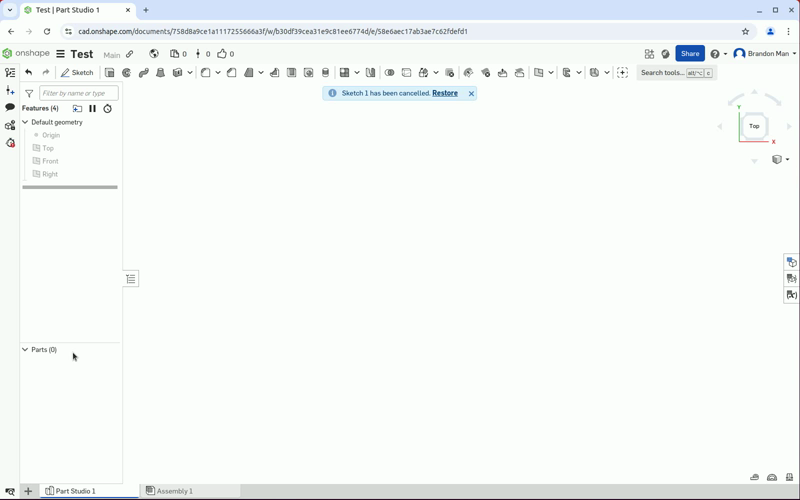
key(space)
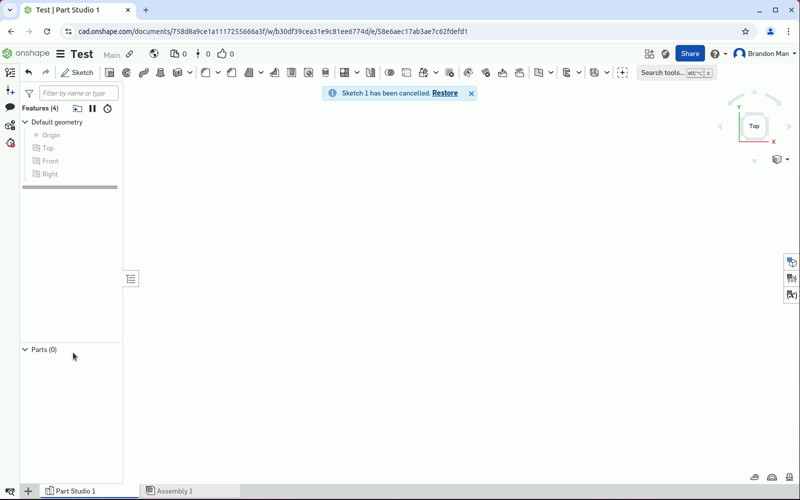
key_down(shift)
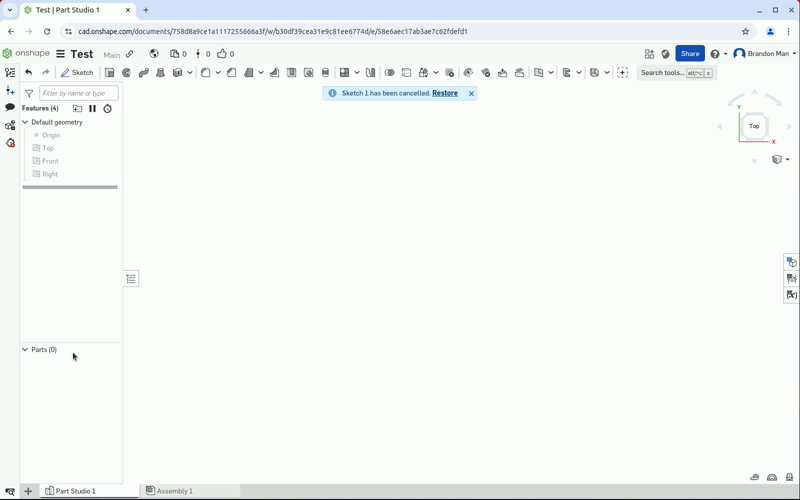
key(up)
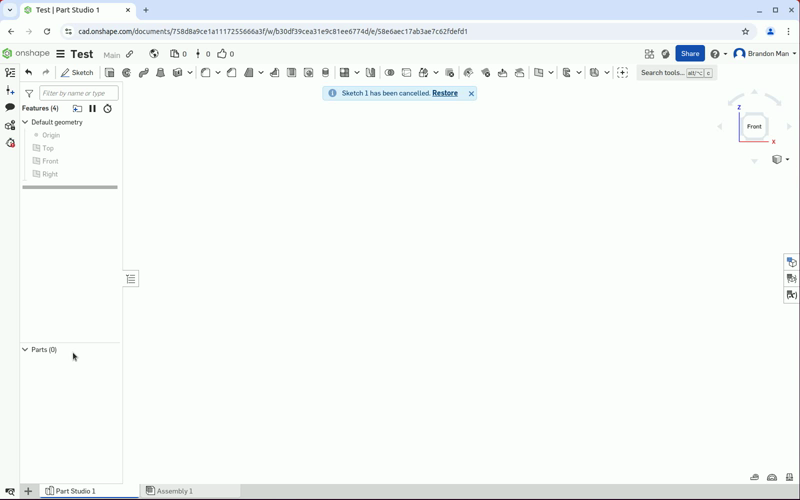
key_up(shift)
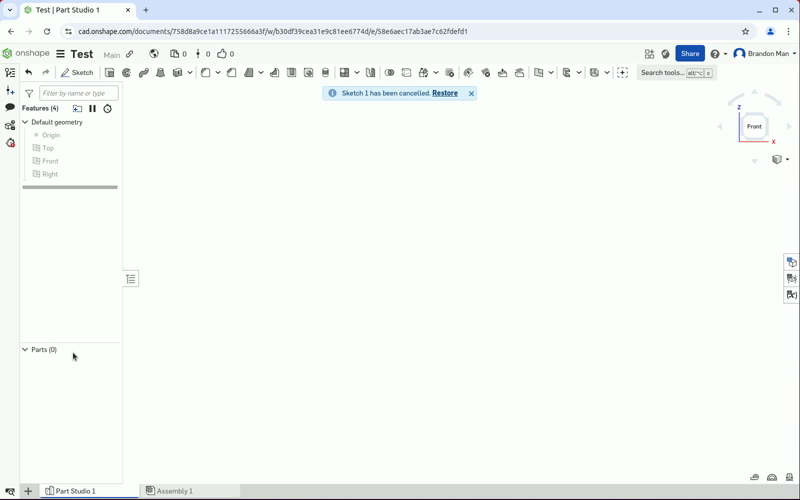
mouse_move(73, 352)
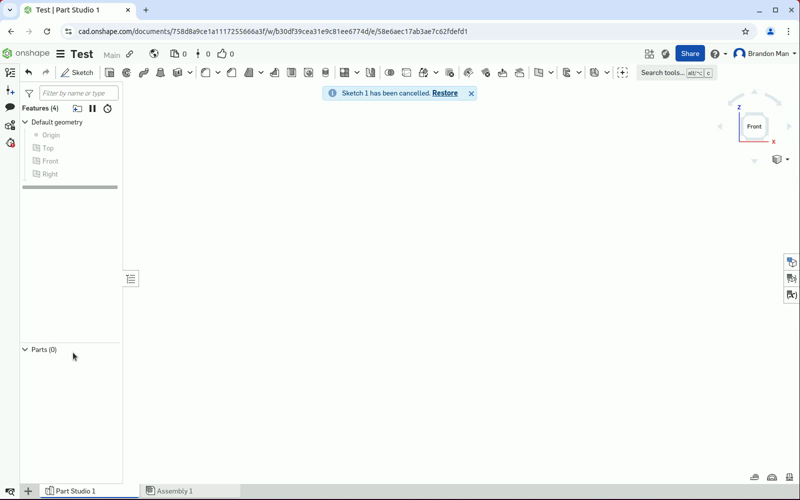
key(shift+y)
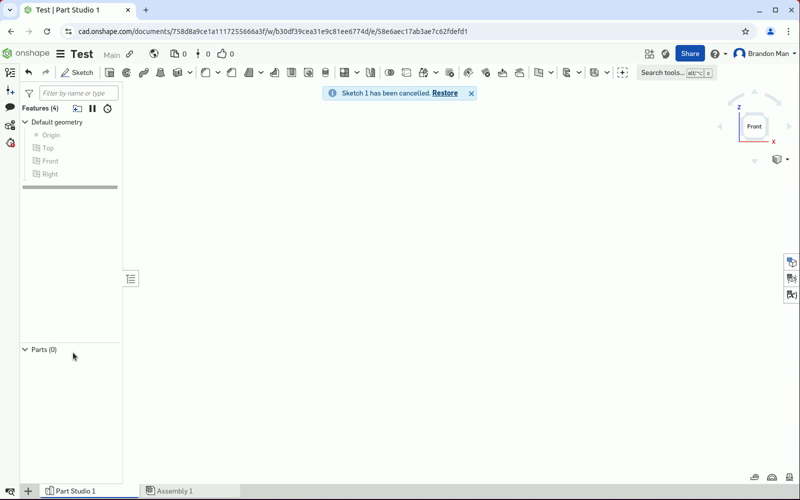
key(shift+s)
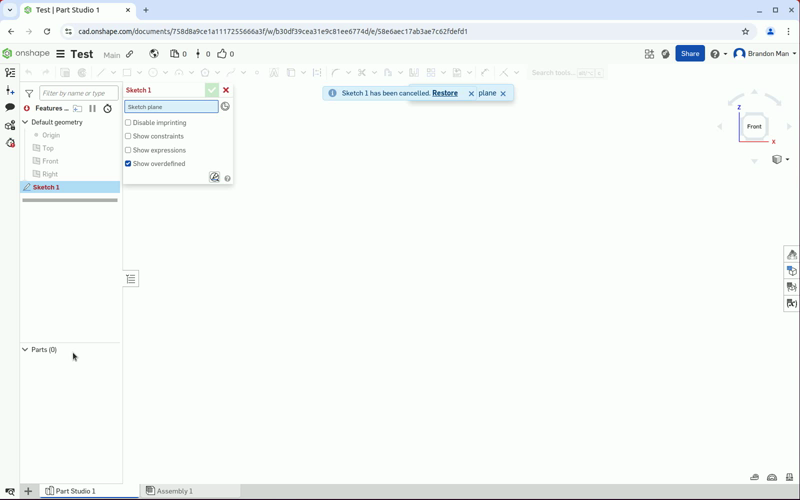
mouse_move(73, 163)
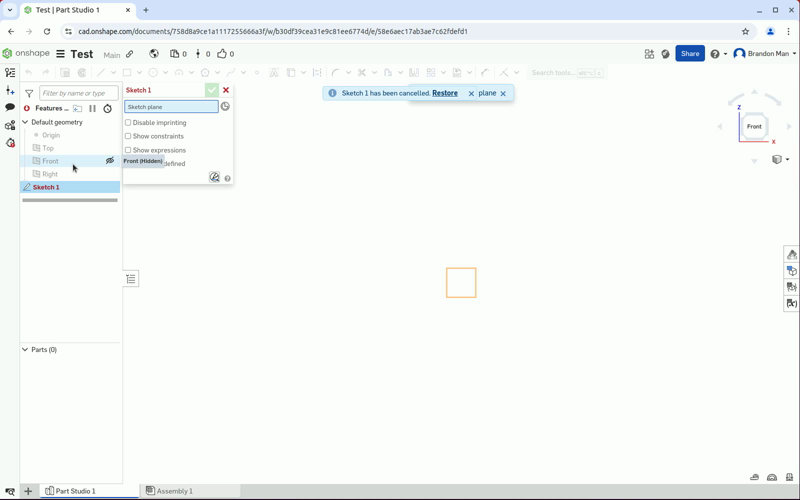
click(73, 163)
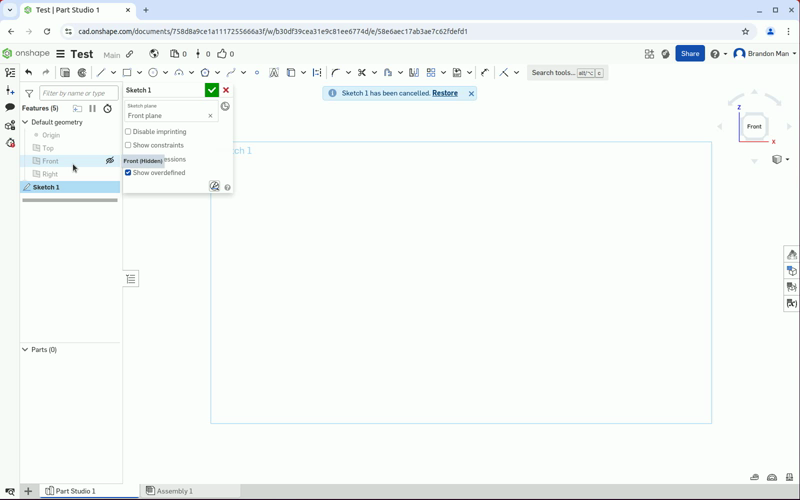
mouse_move(73, 352)
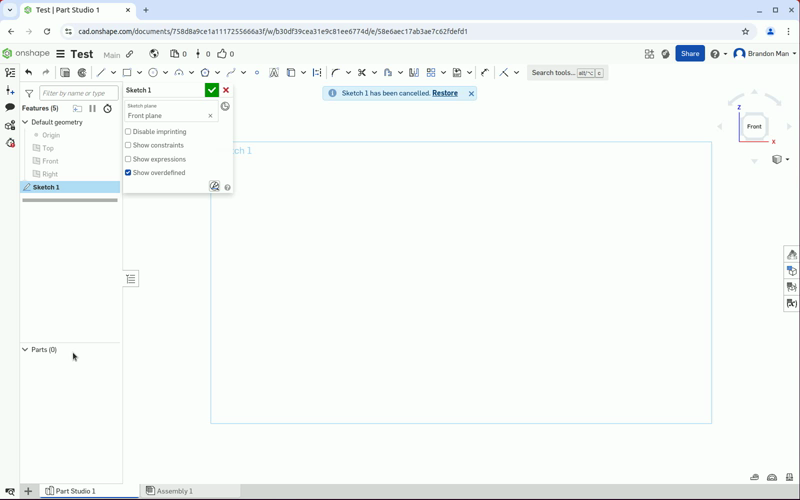
key(y)
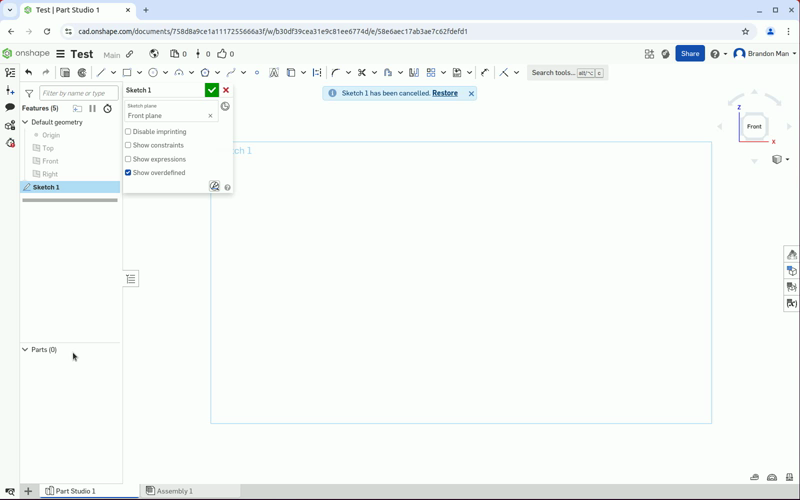
key(l)
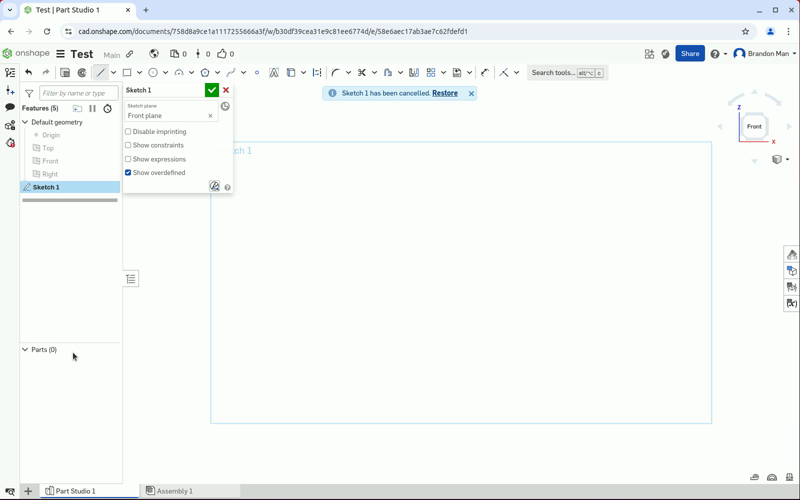
key_down(shift)
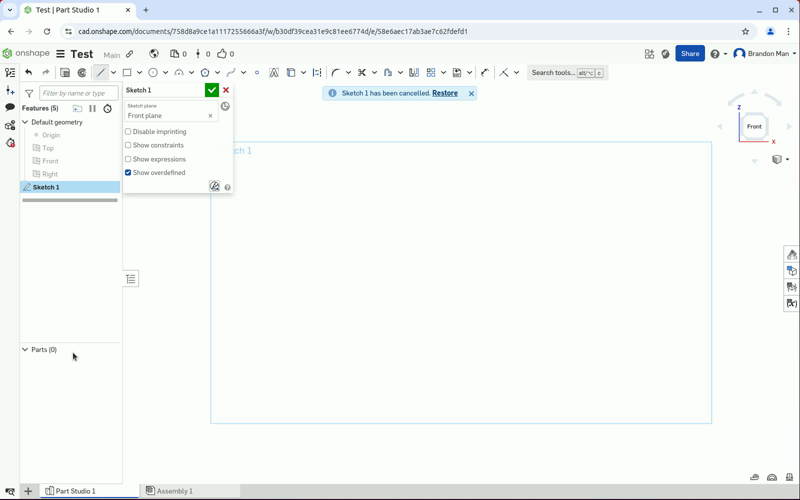
mouse_move(532, 231)
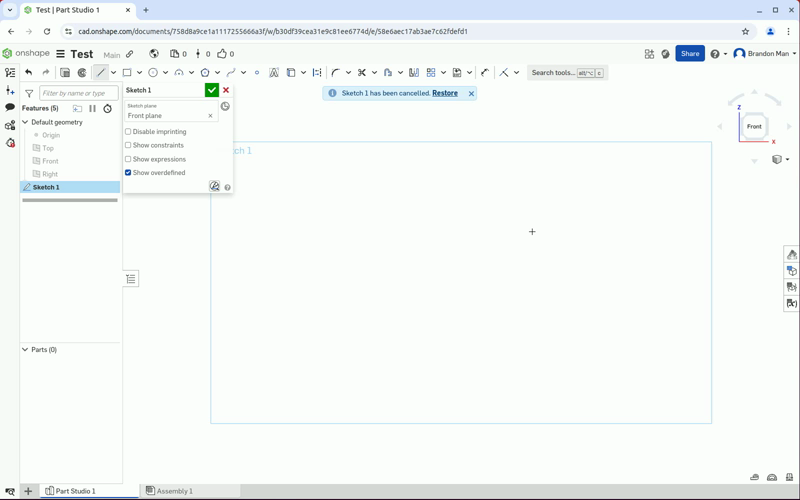
click(532, 231)
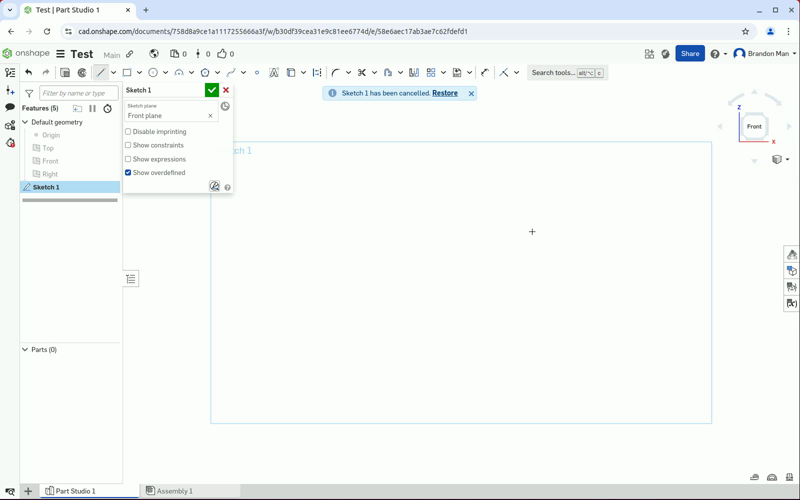
key_up(shift)
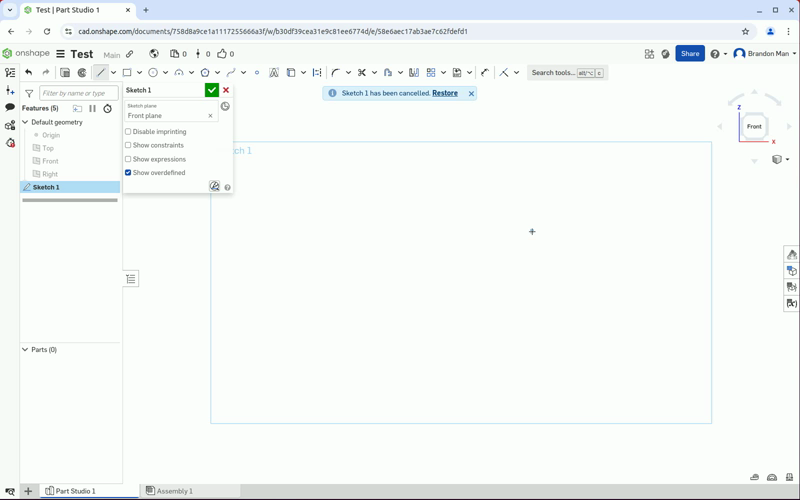
key_down(shift)
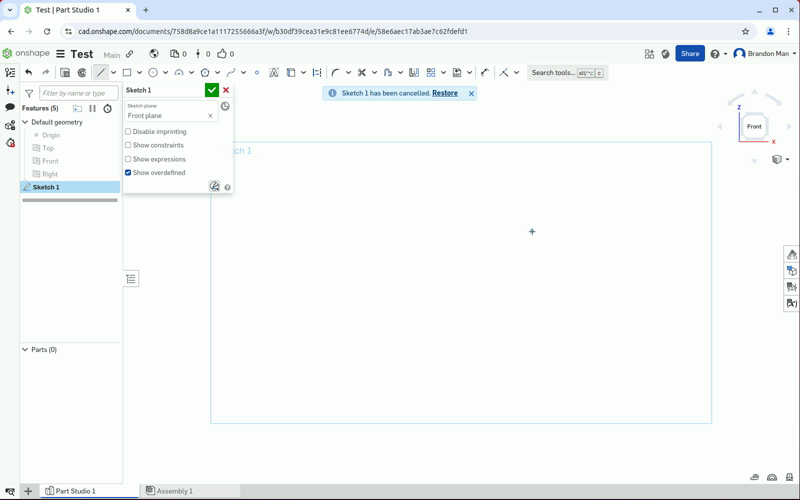
mouse_move(562, 231)
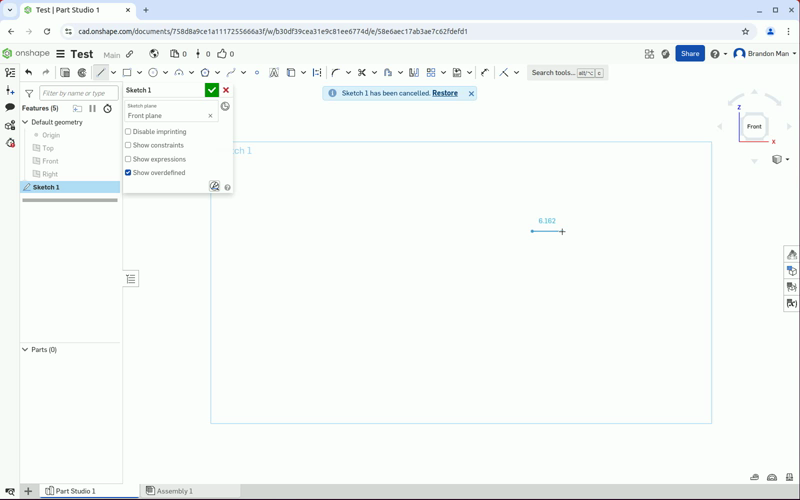
mouse_move(567, 231)
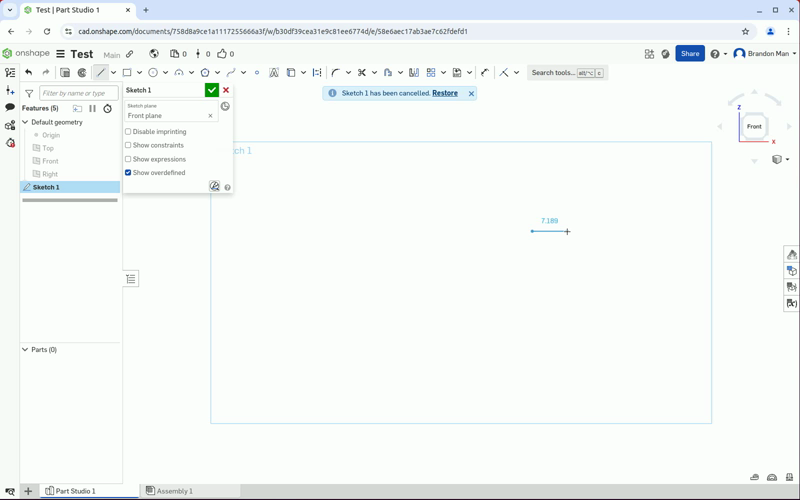
click(567, 231)
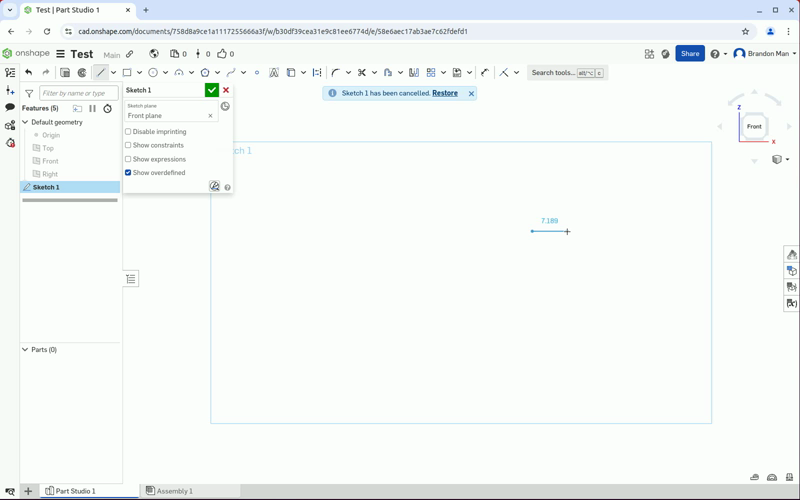
key_up(shift)
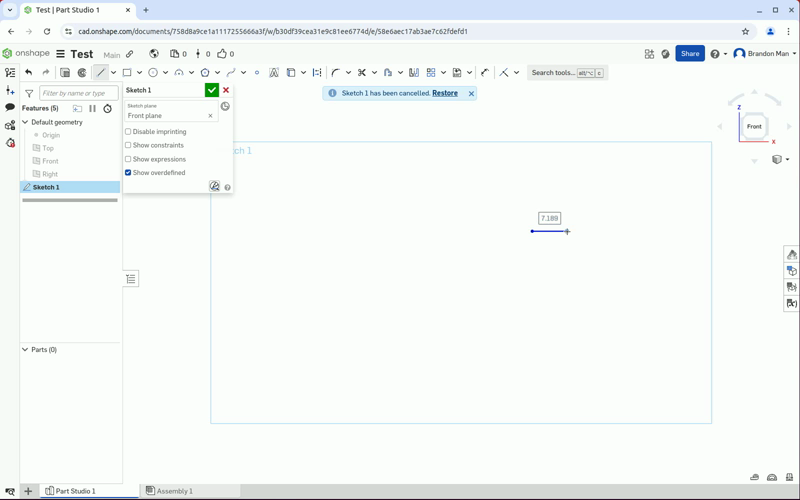
key_down(shift)
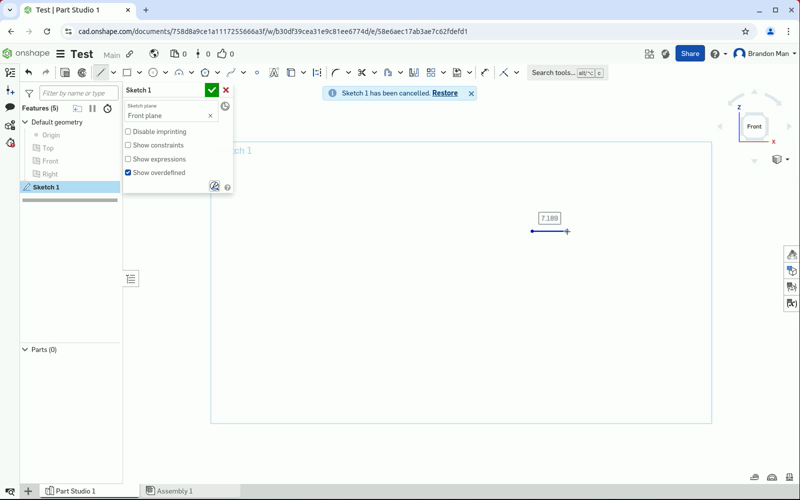
mouse_move(589, 231)
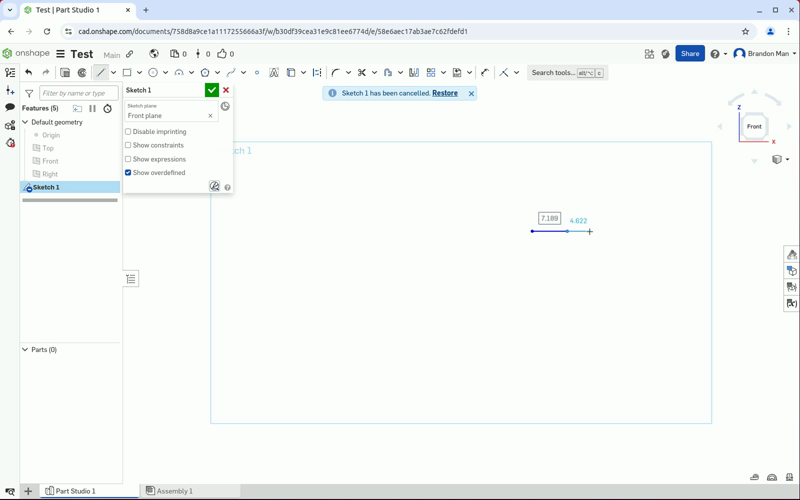
mouse_move(567, 196)
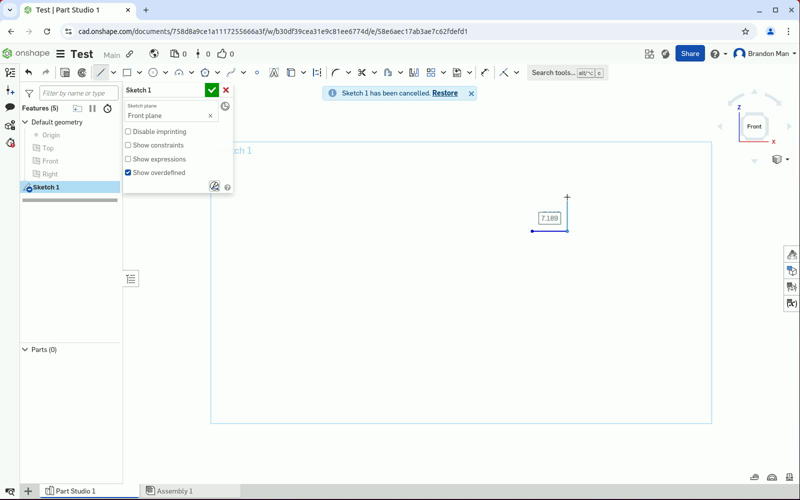
click(567, 196)
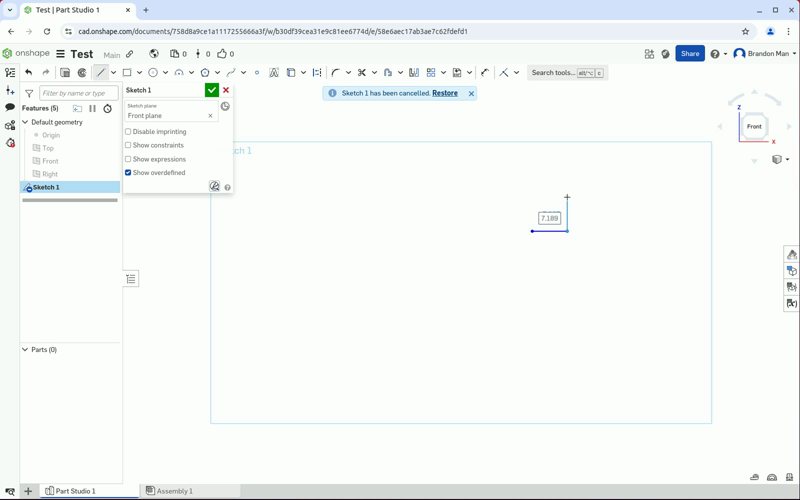
key_up(shift)
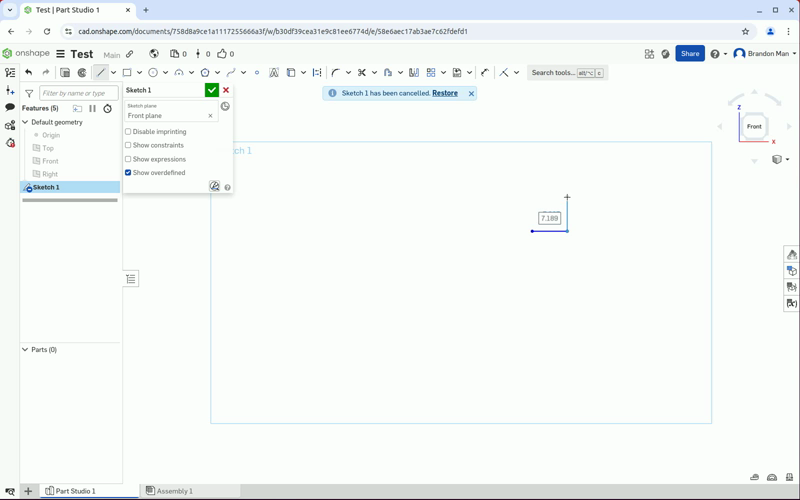
key_down(shift)
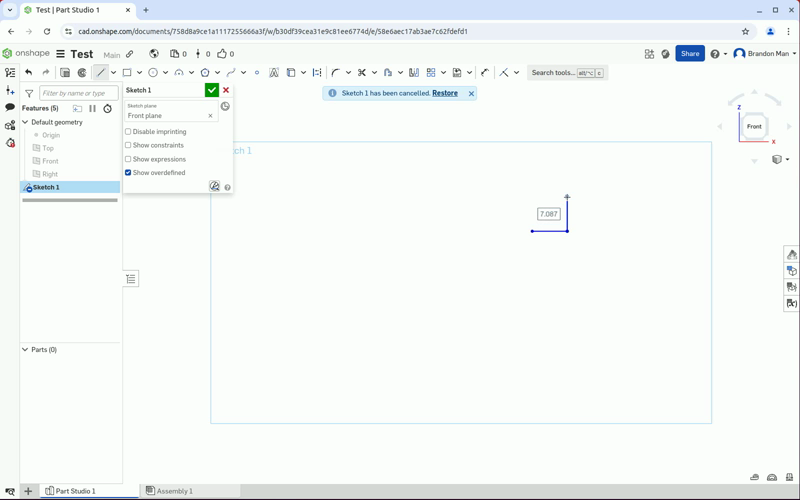
mouse_move(589, 196)
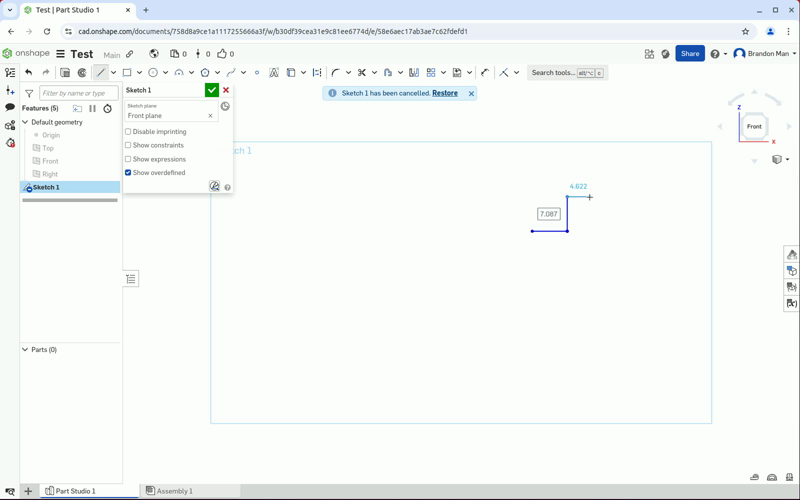
mouse_move(532, 196)
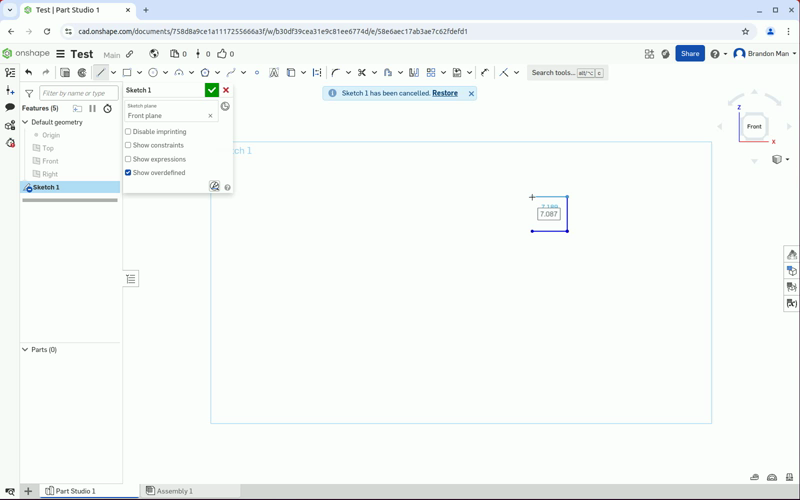
click(532, 196)
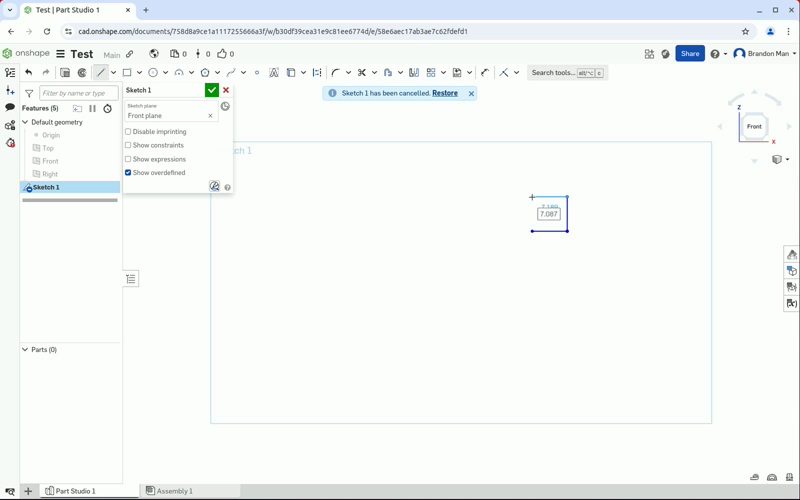
key_up(shift)
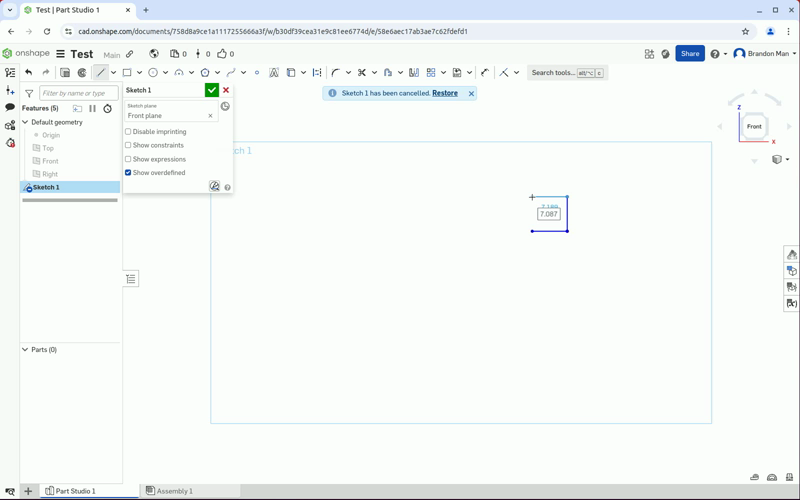
mouse_move(562, 196)
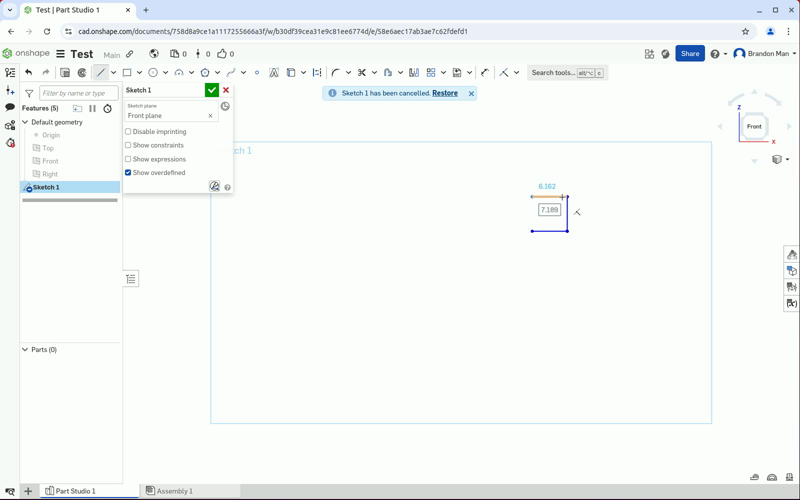
key_down(shift)
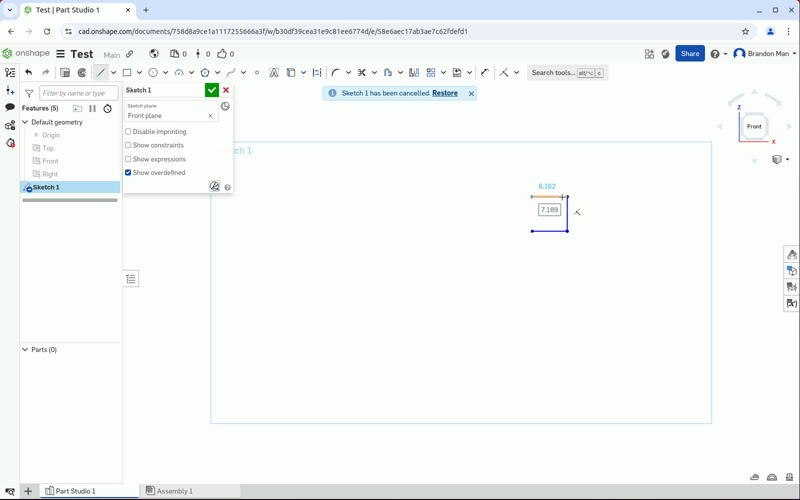
mouse_move(532, 231)
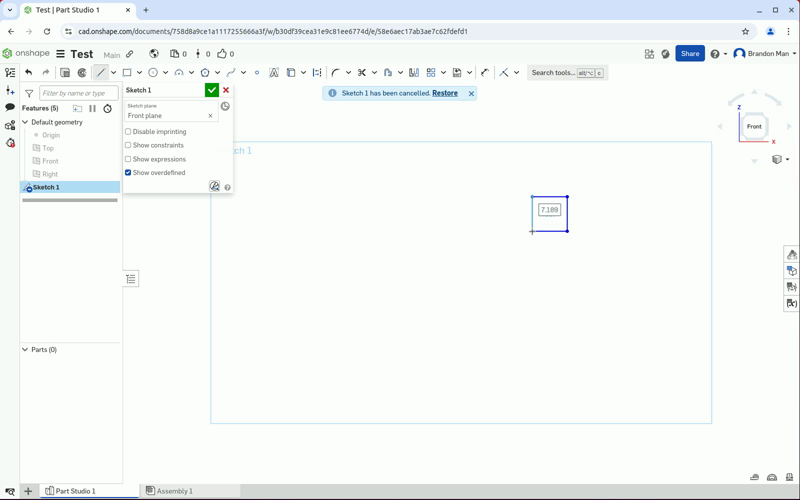
key_up(shift)
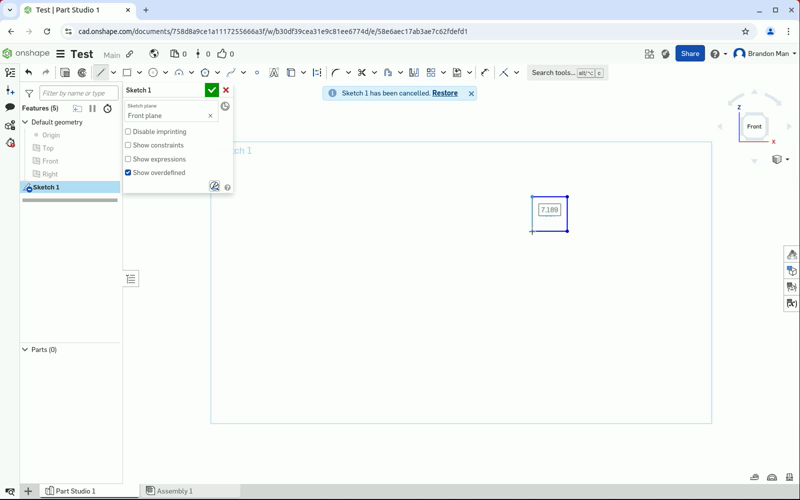
click(532, 231)
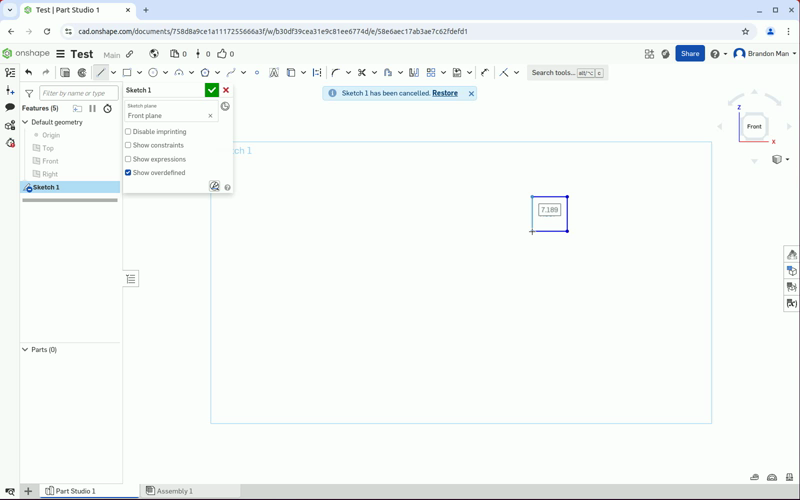
key(esc)
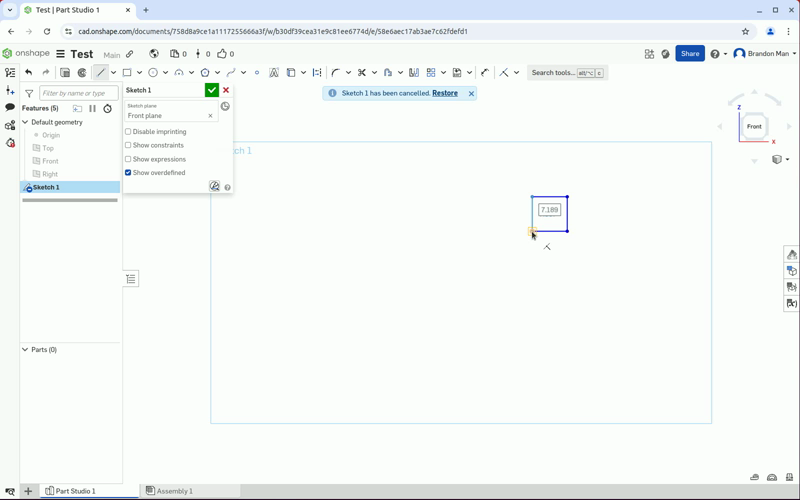
mouse_move(551, 209)
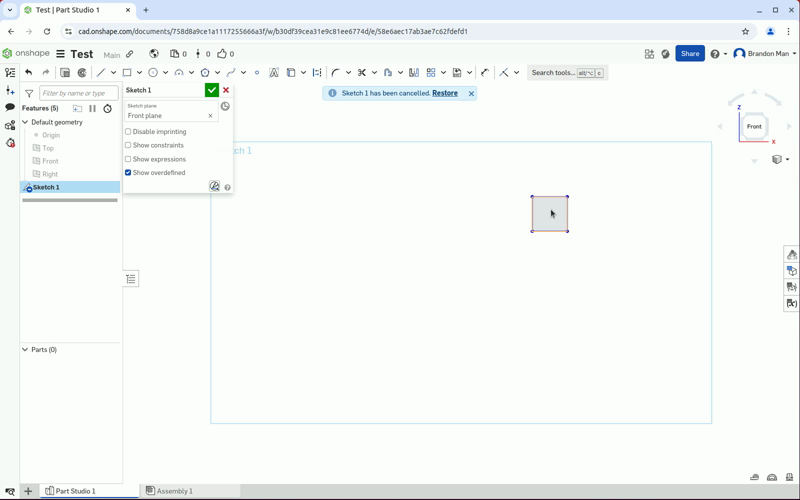
scroll(6)
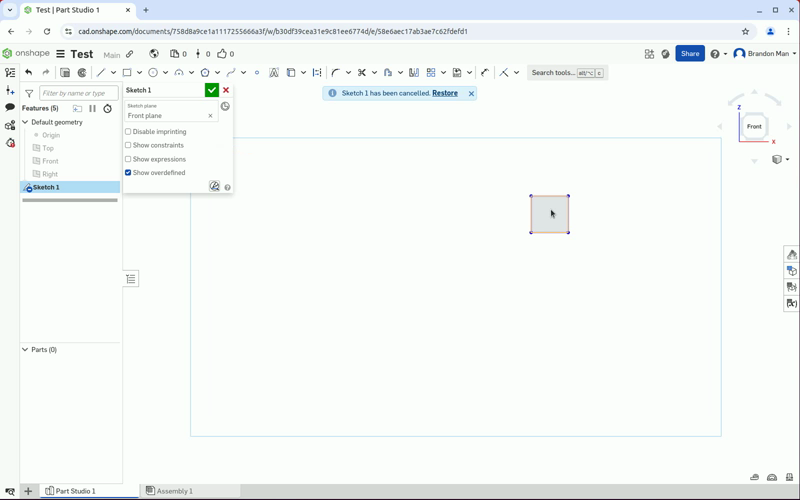
scroll(6)
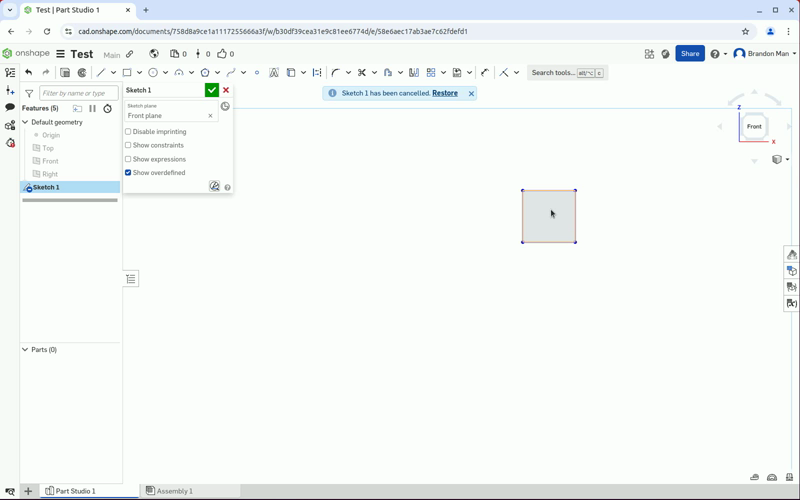
scroll(6)
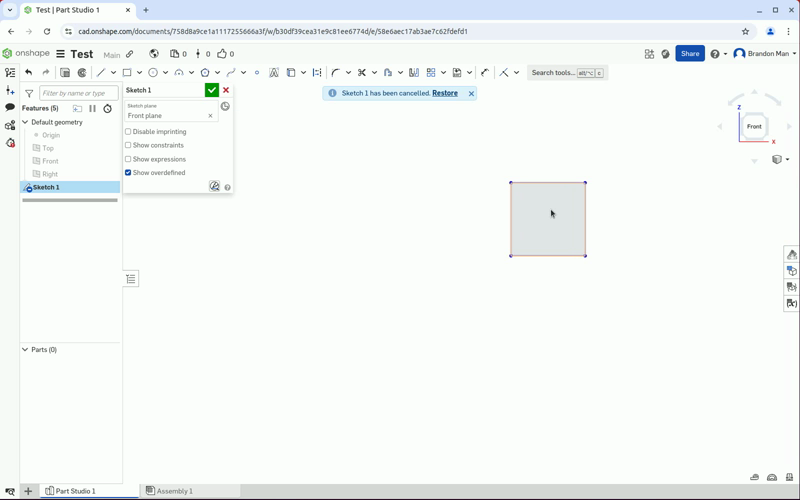
scroll(6)
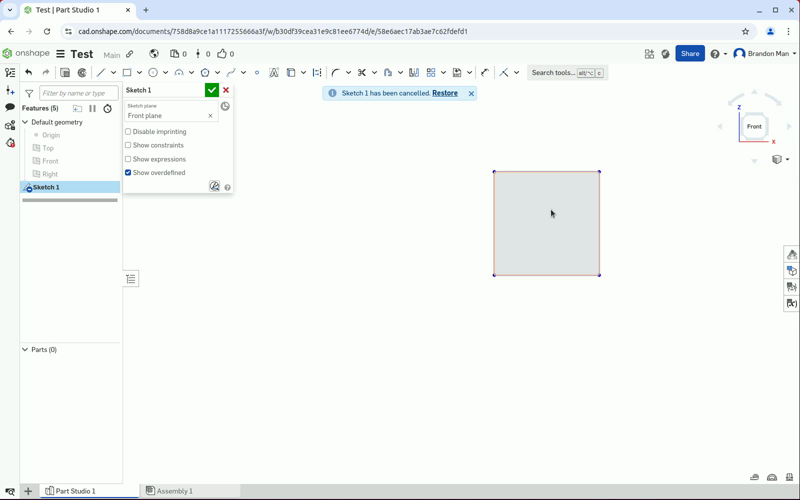
scroll(6)
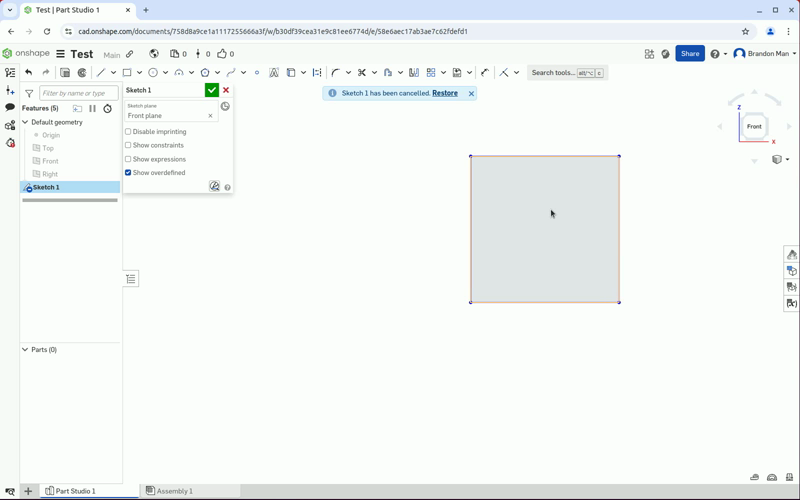
scroll(6)
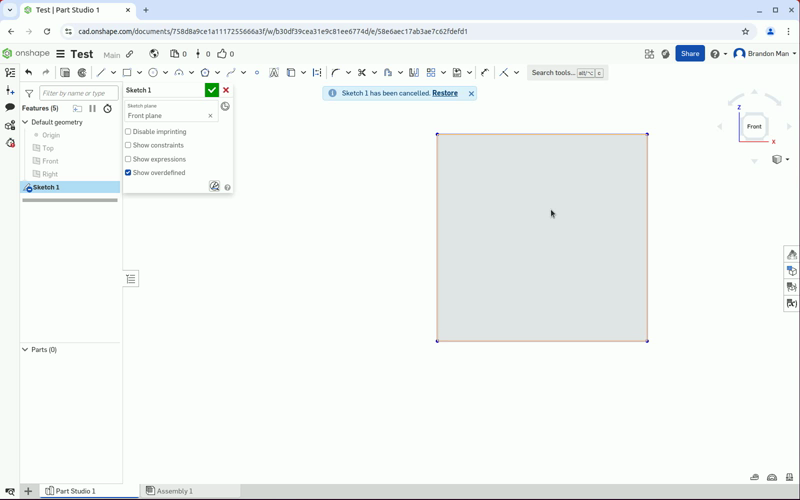
scroll(6)
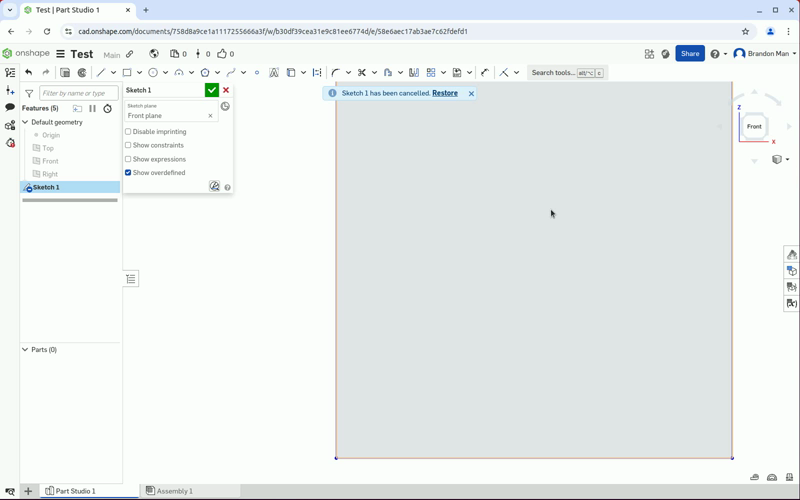
click(551, 209)
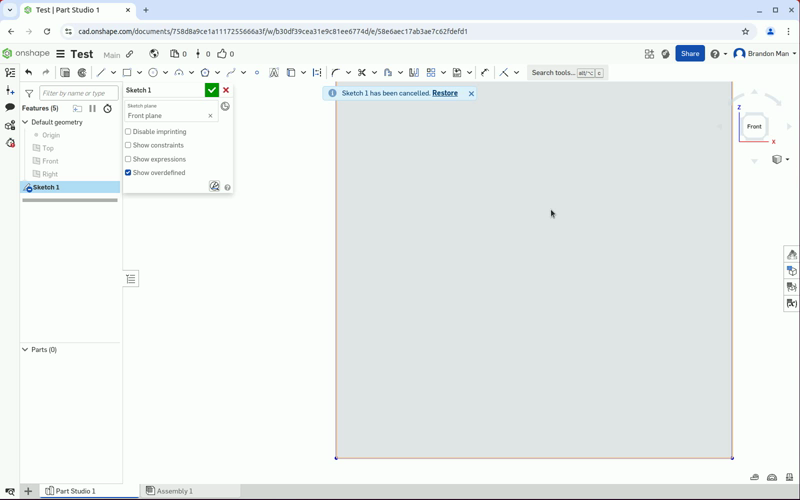
scroll(-6)
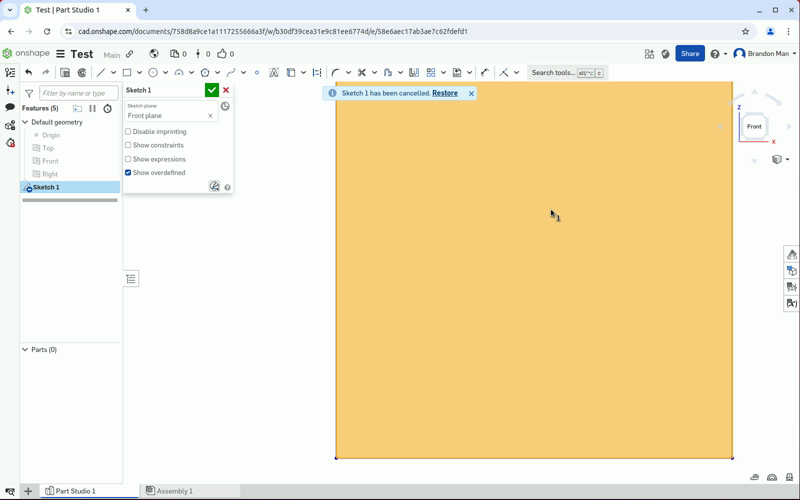
scroll(-6)
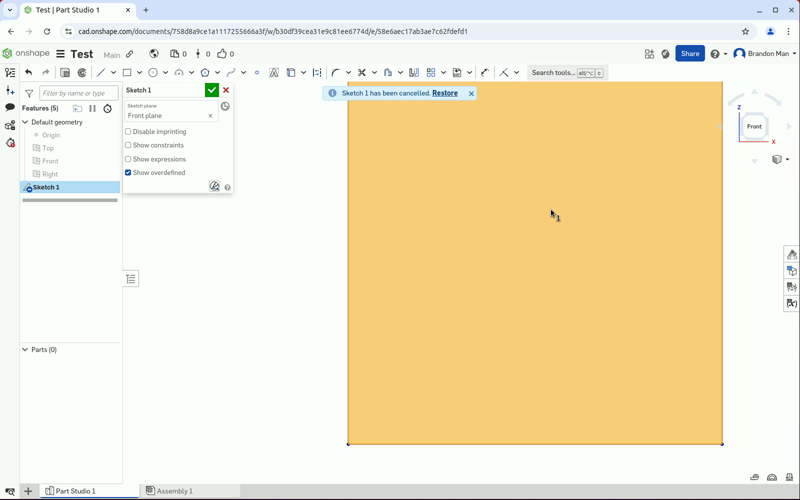
scroll(-6)
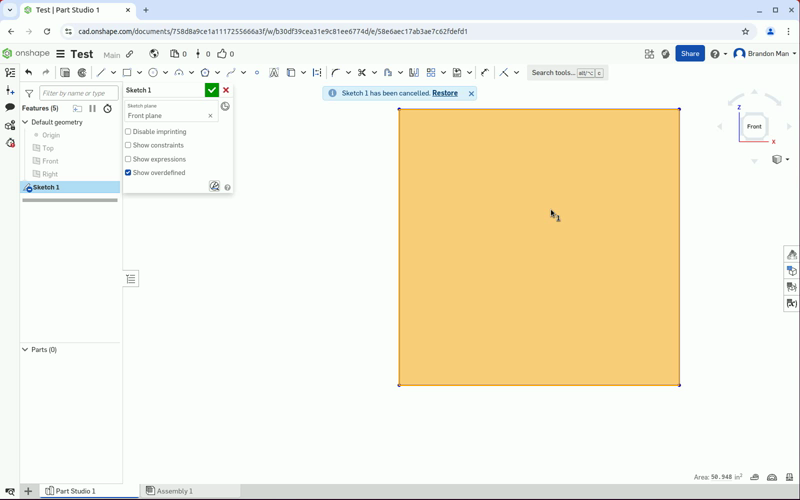
scroll(-6)
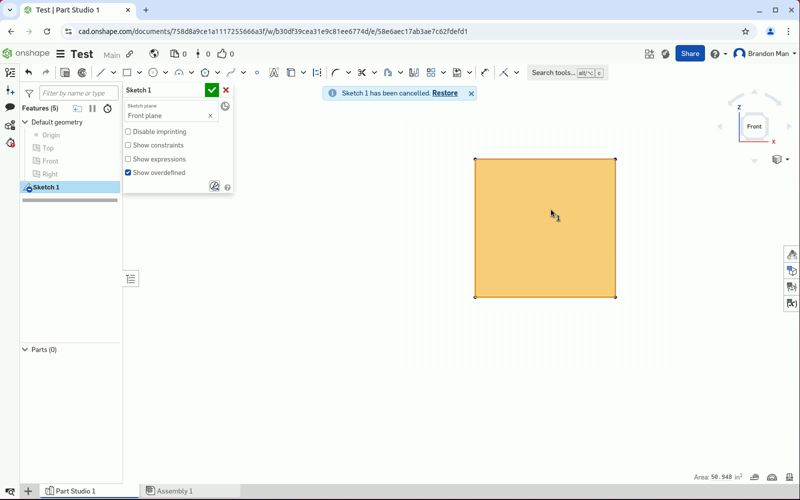
scroll(-6)
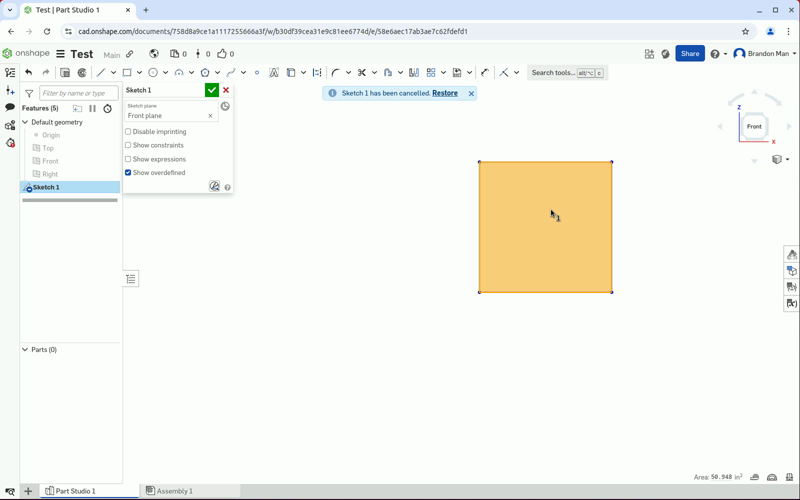
scroll(-6)
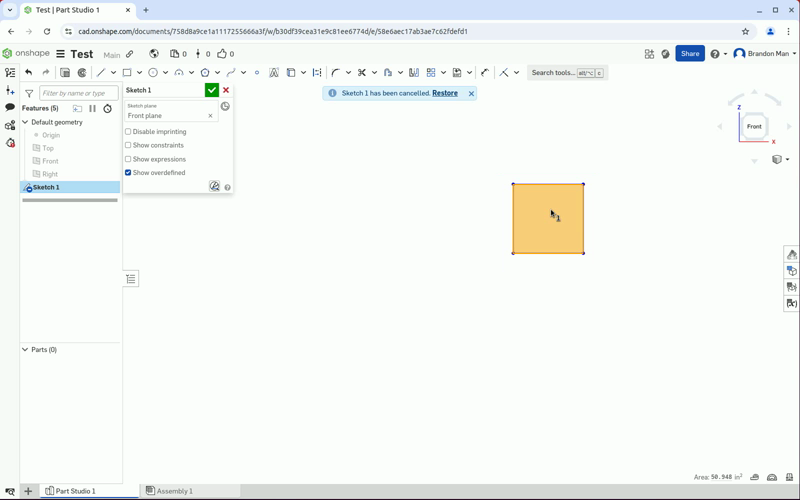
scroll(-6)
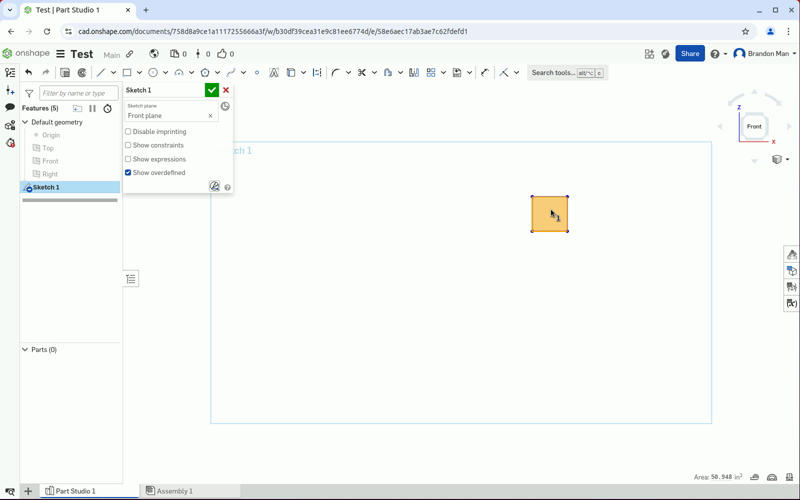
mouse_move(73, 352)
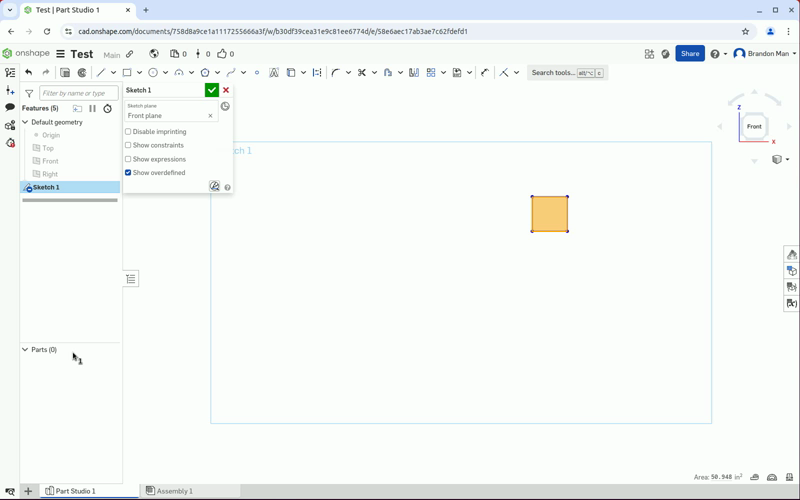
key(shift+y)
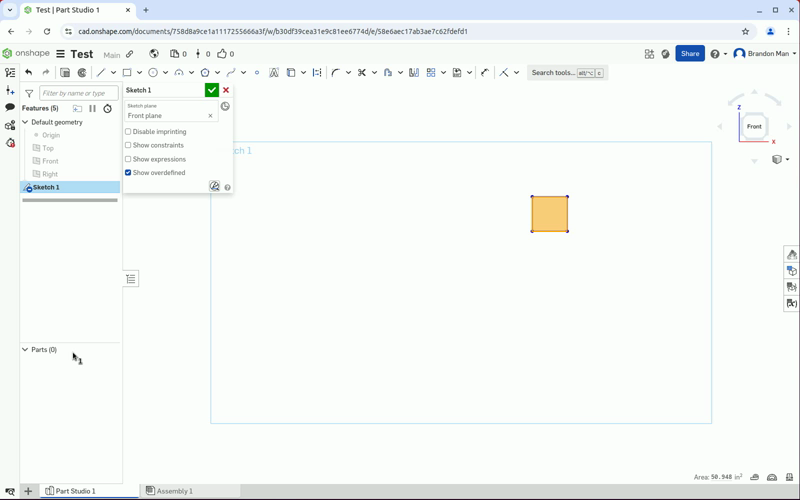
key(shift+e)
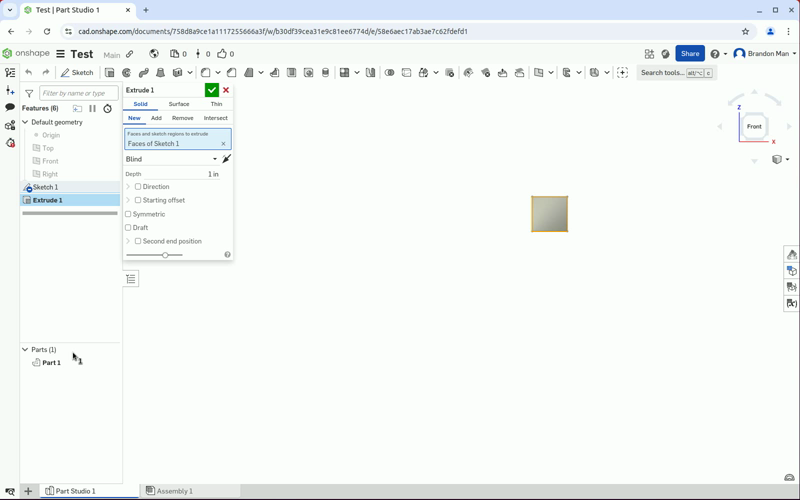
mouse_move(143, 106)
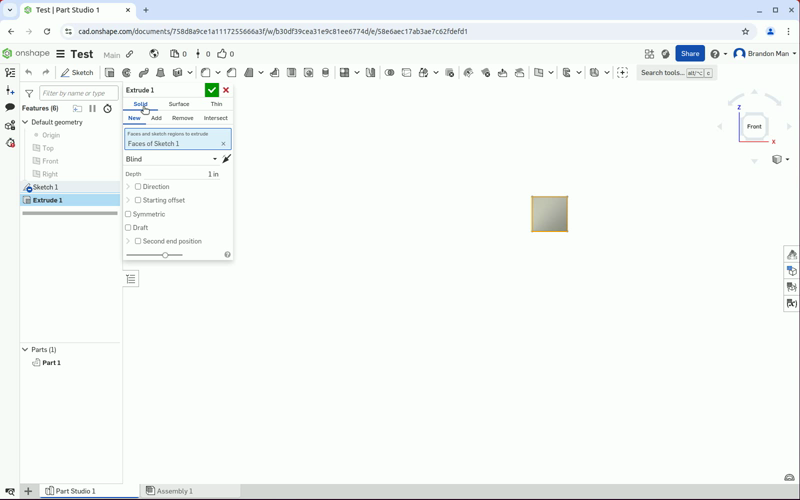
click(143, 106)
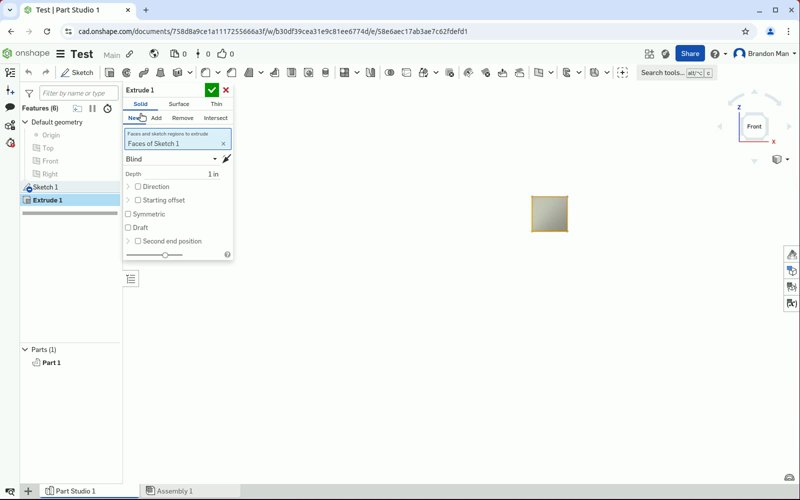
mouse_move(137, 120)
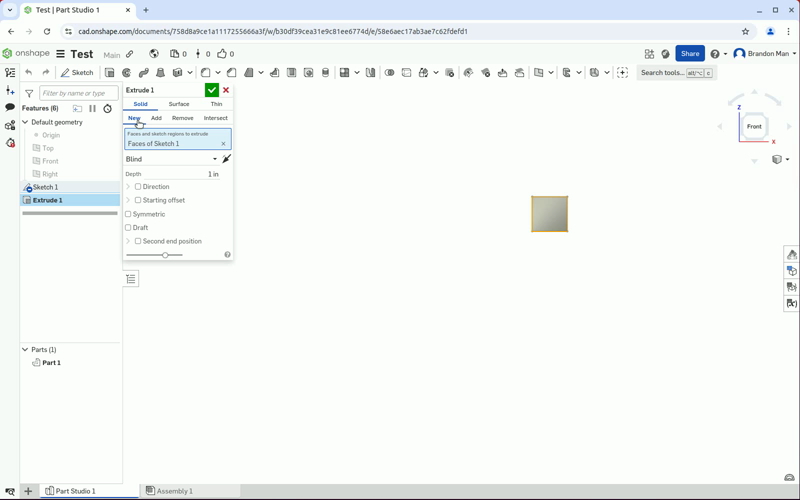
click(137, 120)
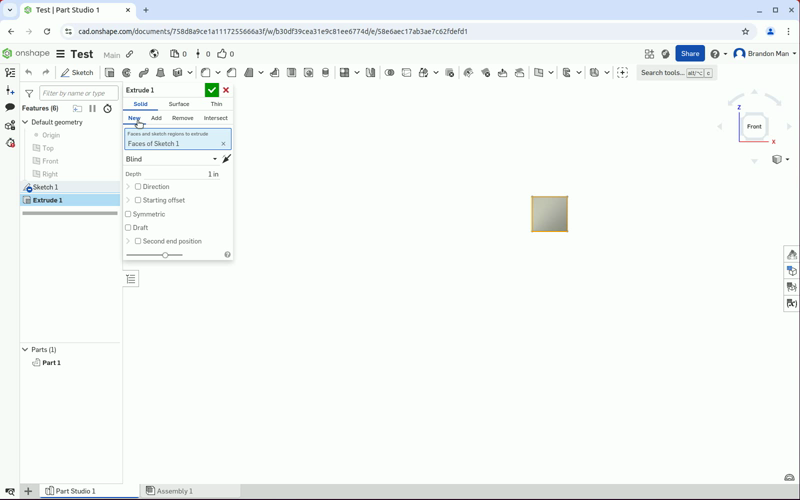
key(tab, 4)
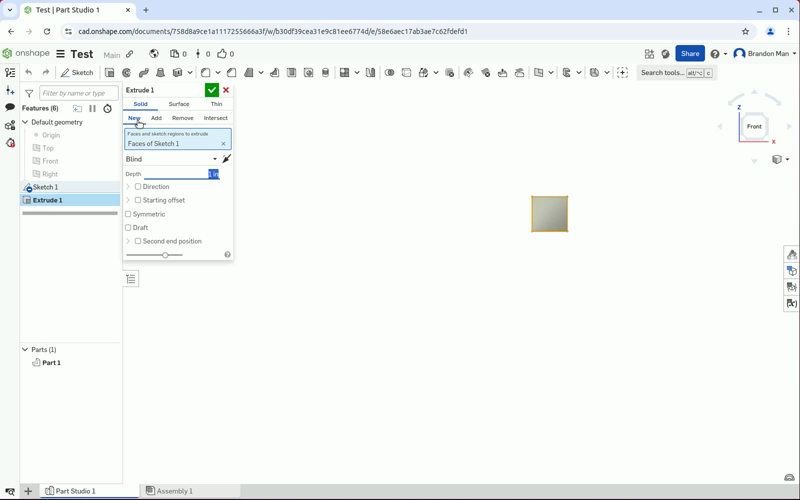
text(4.092)
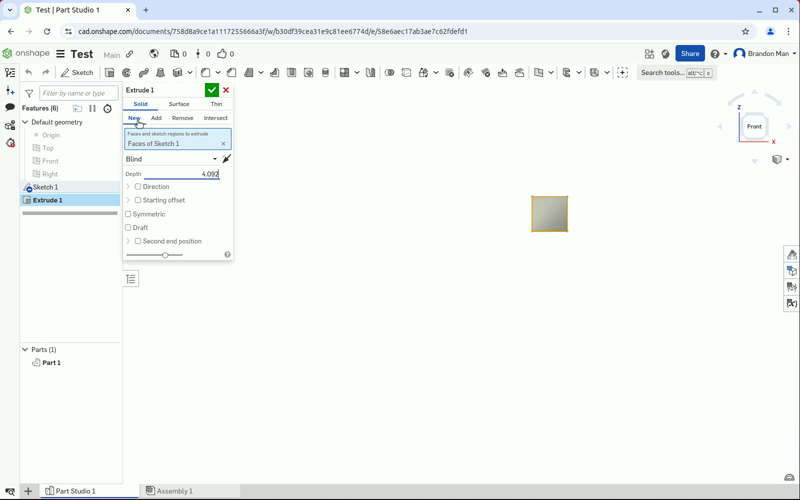
key(enter)
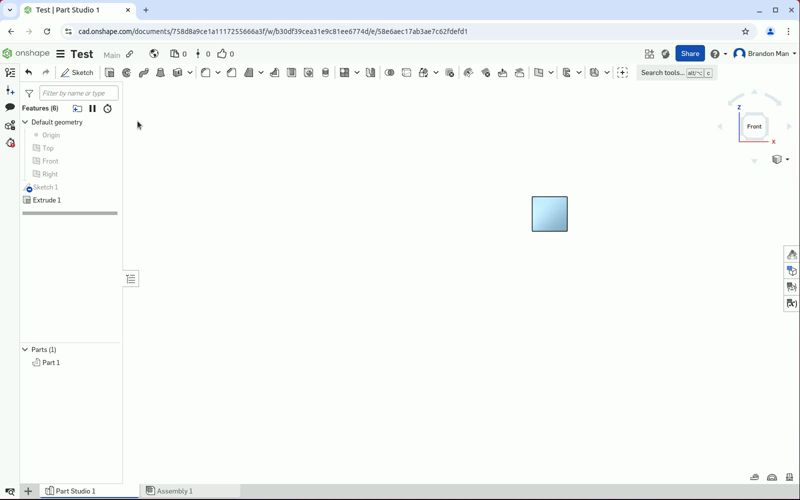
key(shift+h)
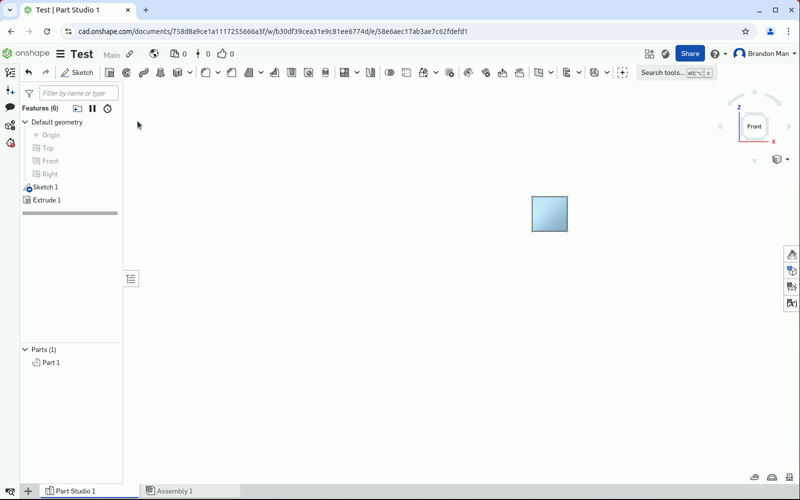
key(shift+h)
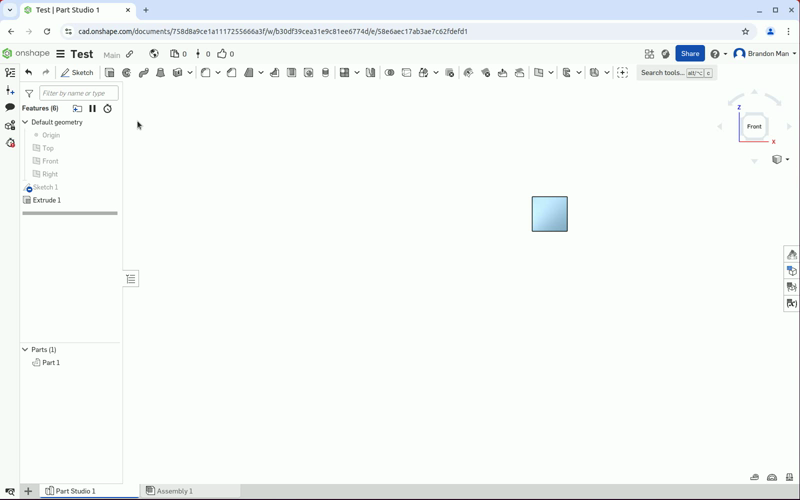
mouse_move(73, 189)
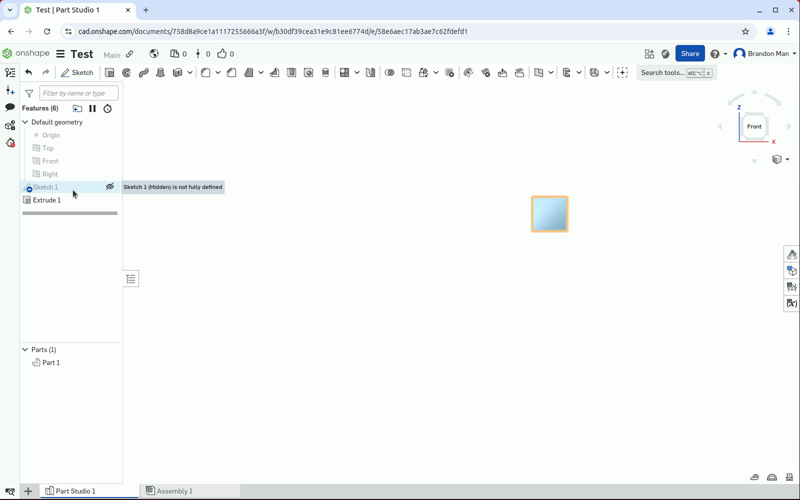
click(73, 189)
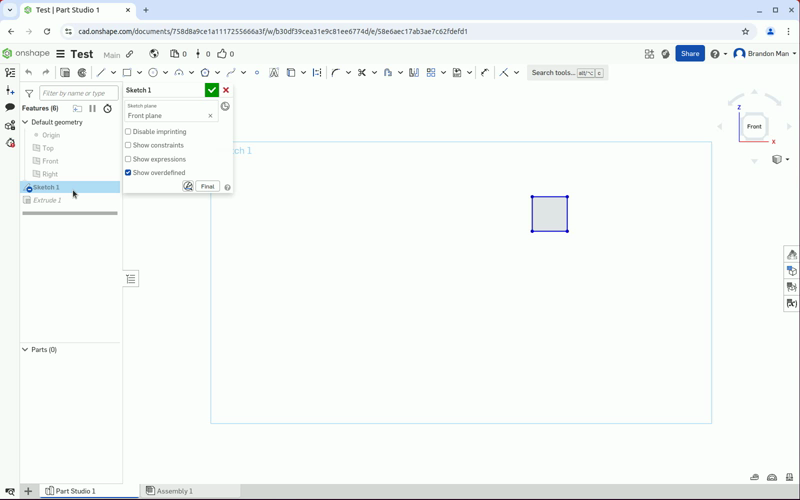
mouse_move(229, 92)
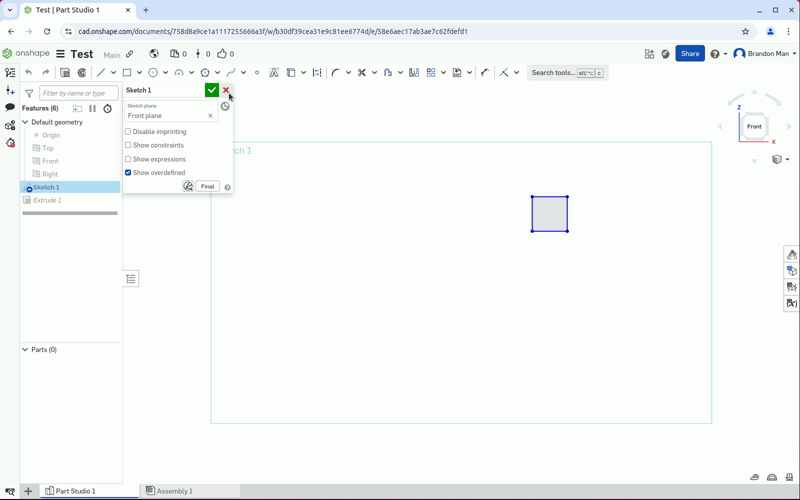
click(229, 92)
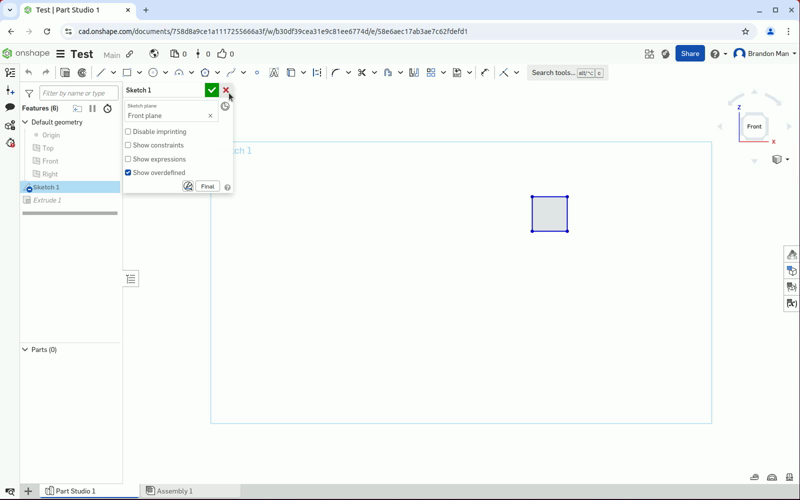
key(shift+s)
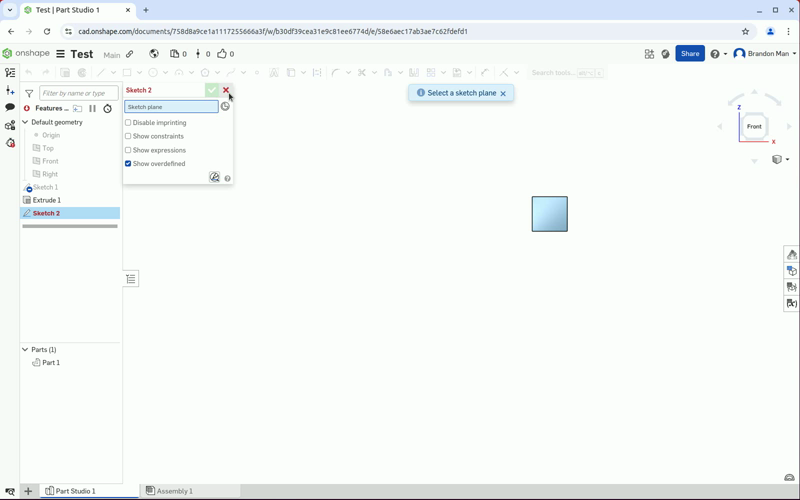
mouse_move(73, 163)
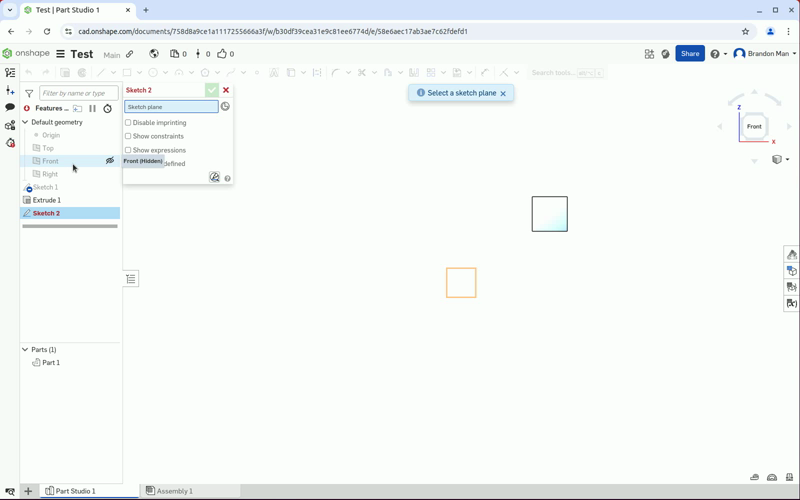
click(73, 163)
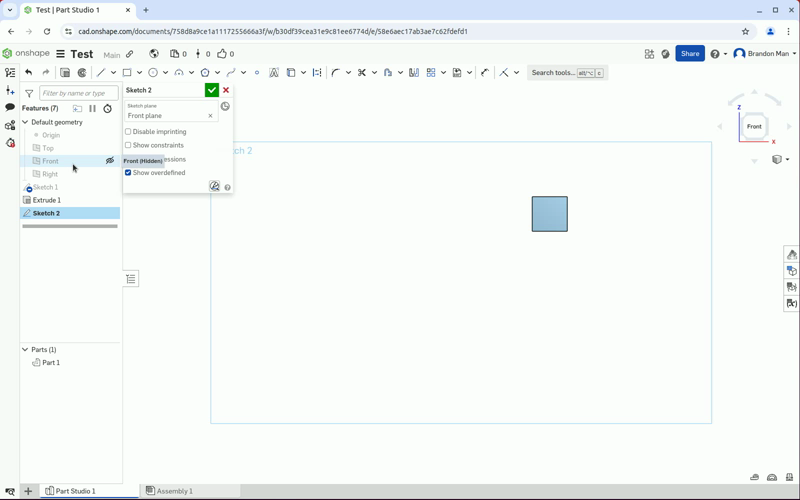
mouse_move(73, 352)
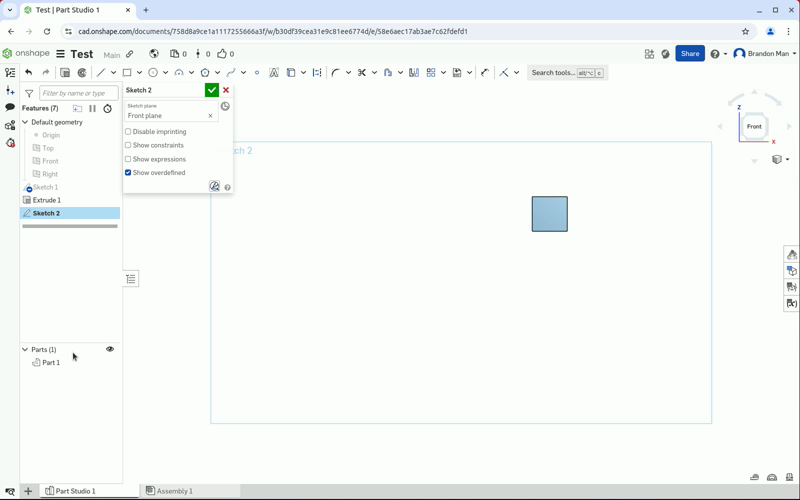
key(y)
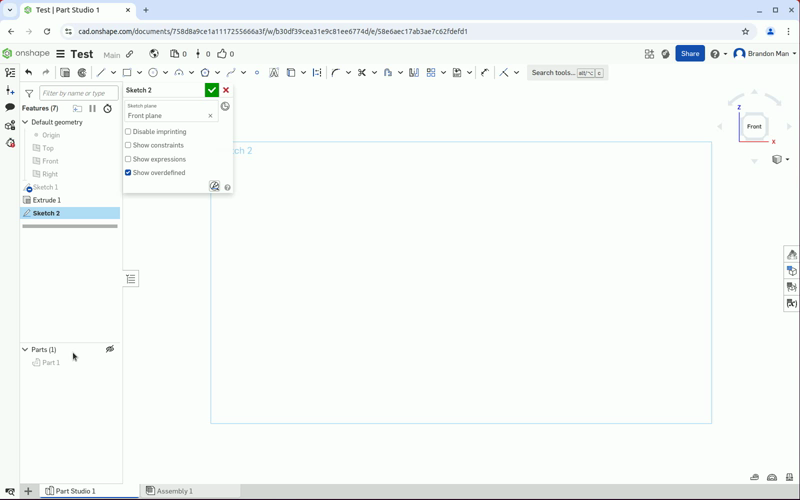
key(l)
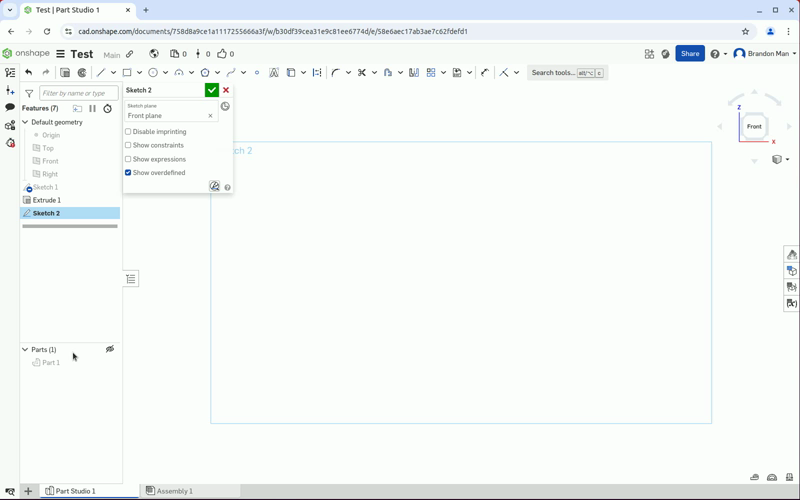
key_down(shift)
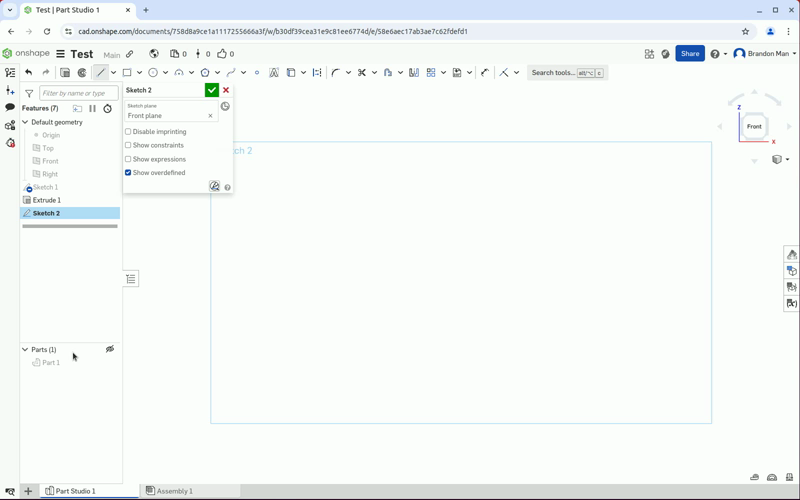
mouse_move(403, 395)
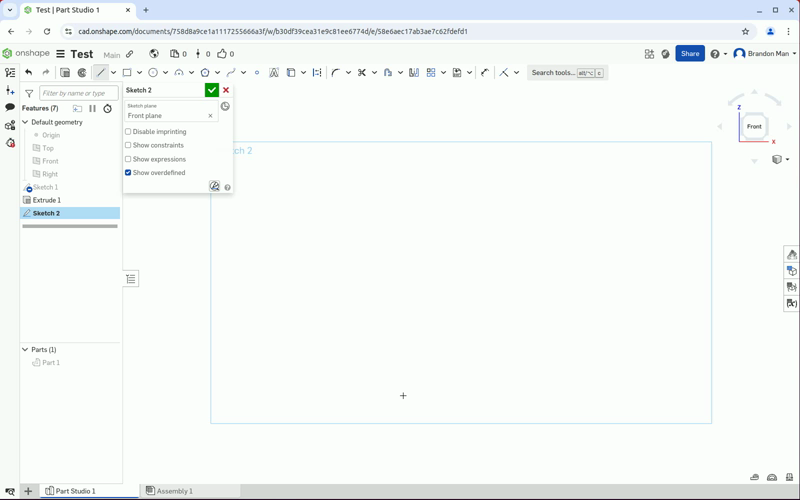
click(403, 395)
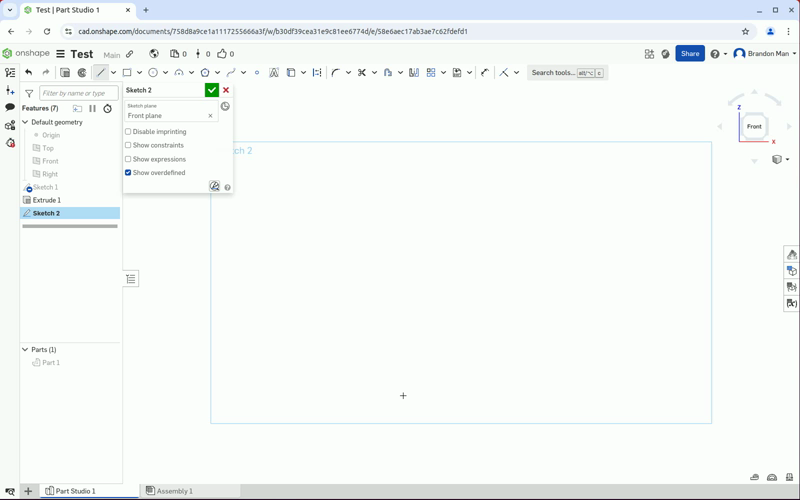
key_up(shift)
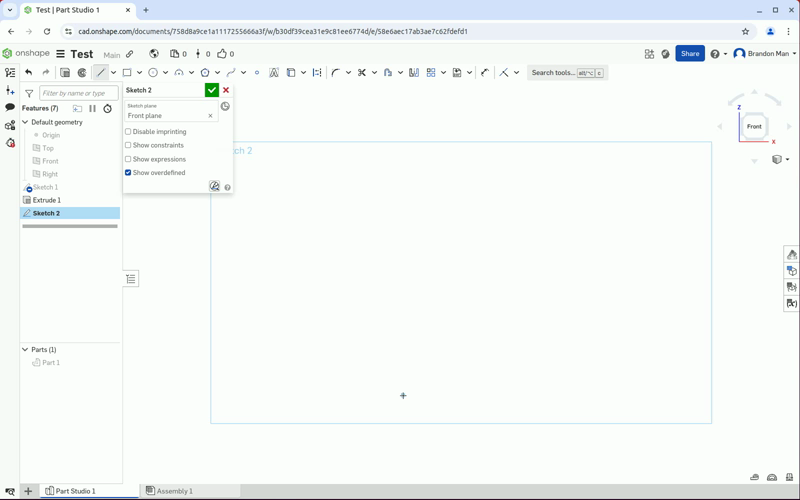
key_down(shift)
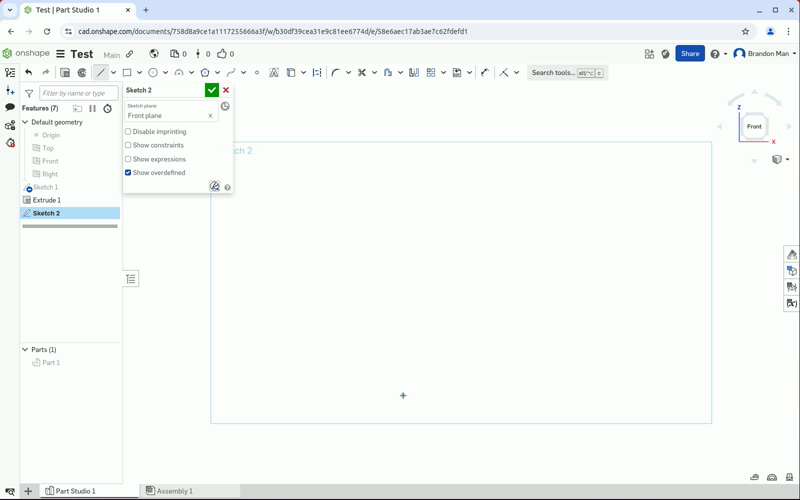
mouse_move(433, 395)
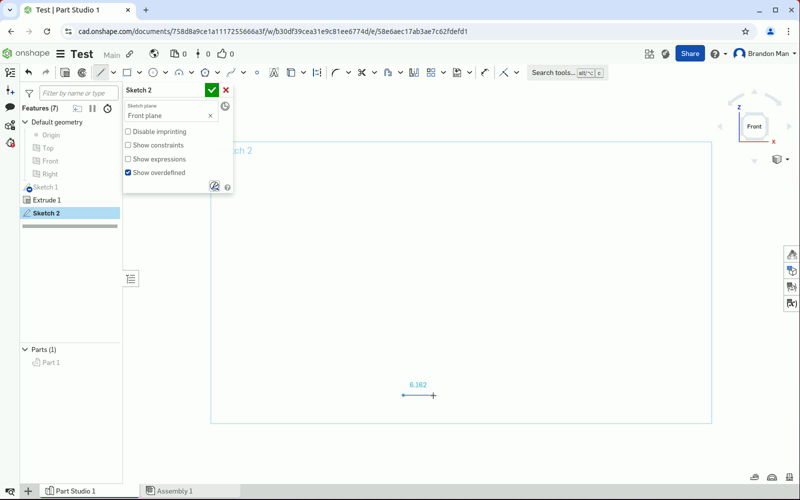
mouse_move(437, 395)
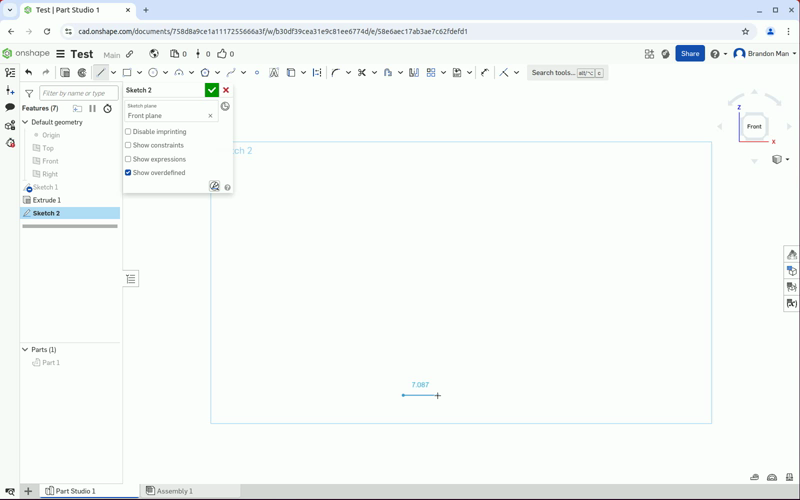
click(437, 395)
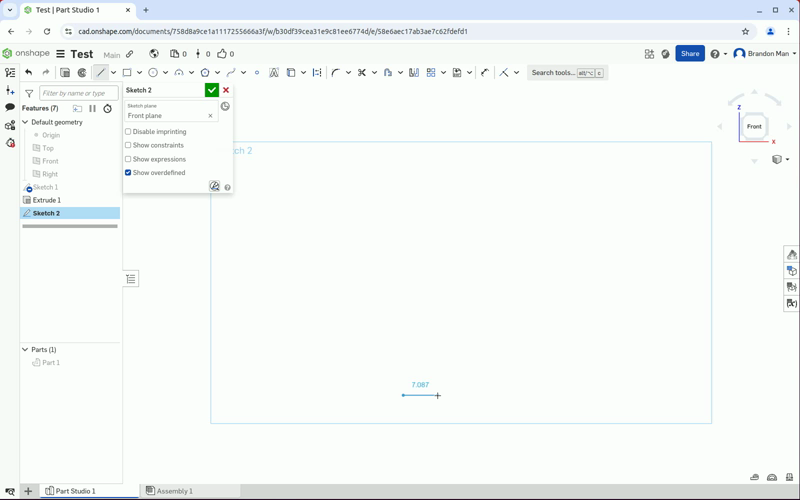
key_up(shift)
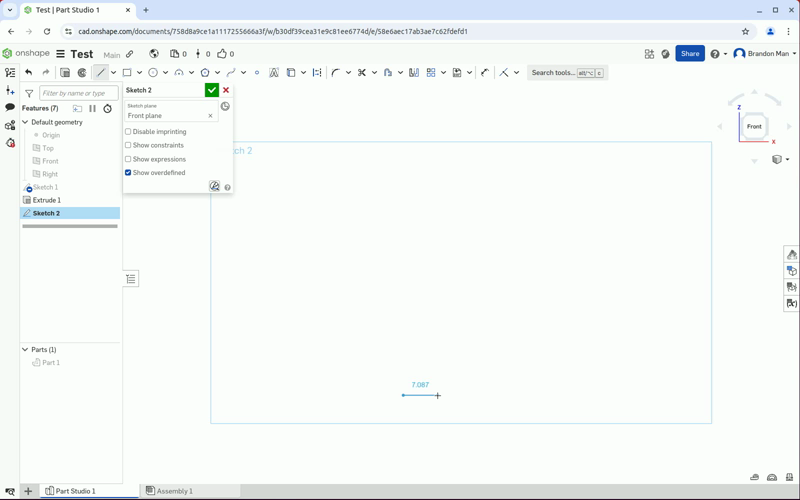
key_down(shift)
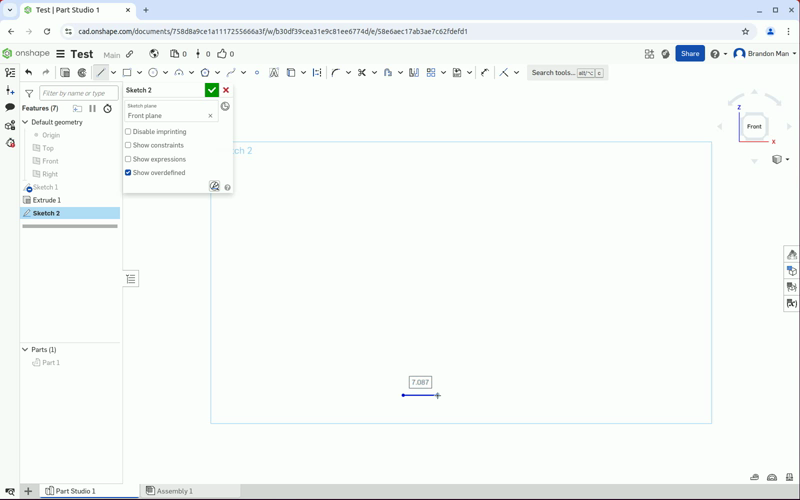
mouse_move(437, 333)
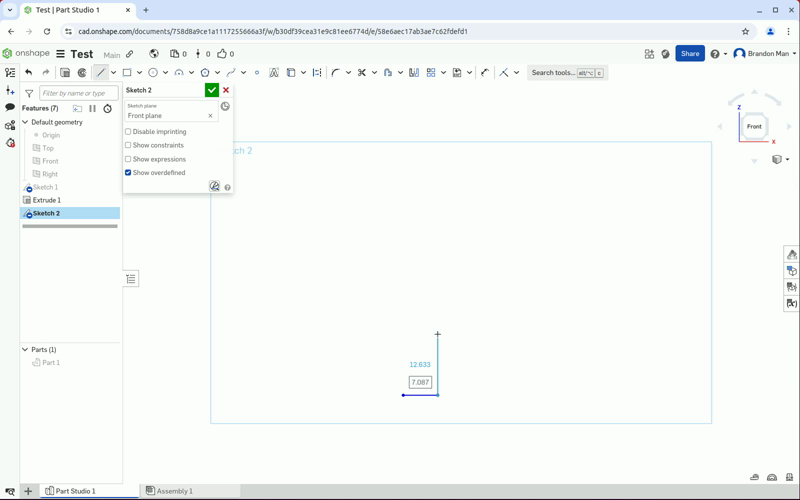
click(437, 333)
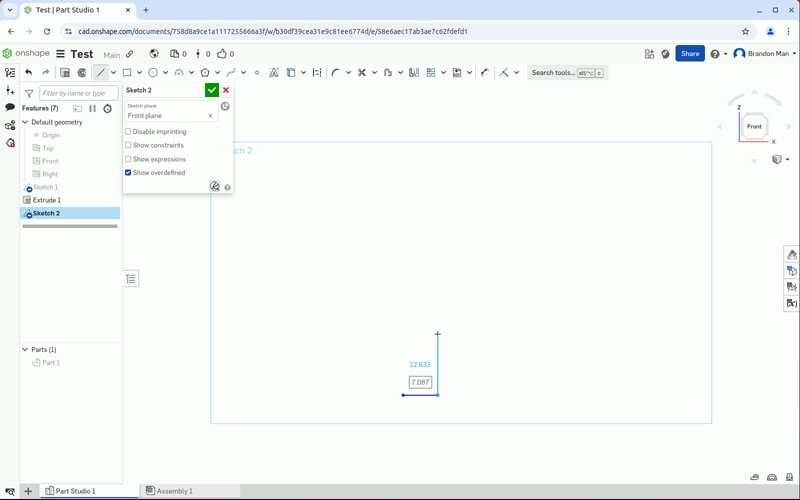
key_up(shift)
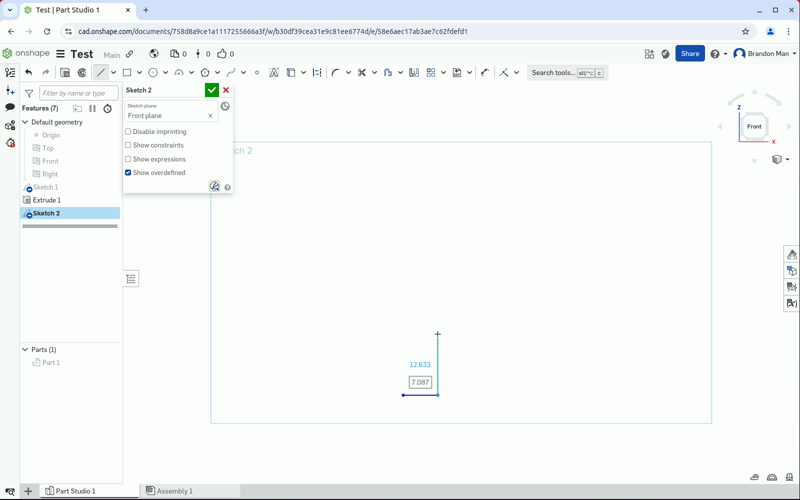
key_down(shift)
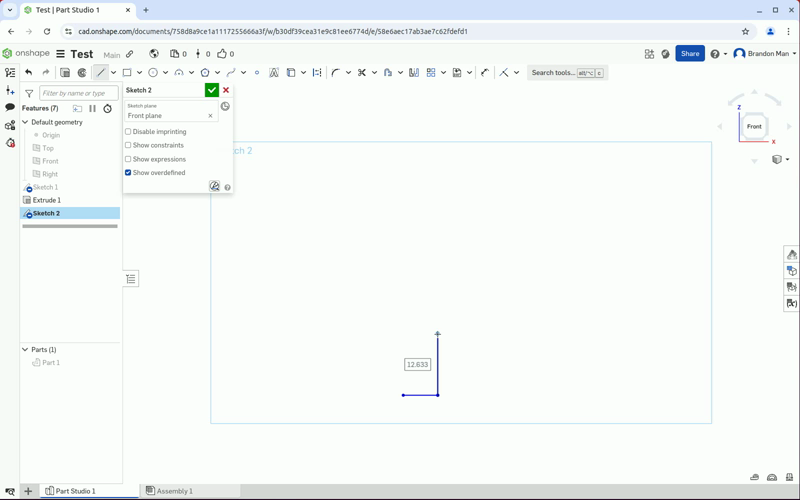
mouse_move(467, 333)
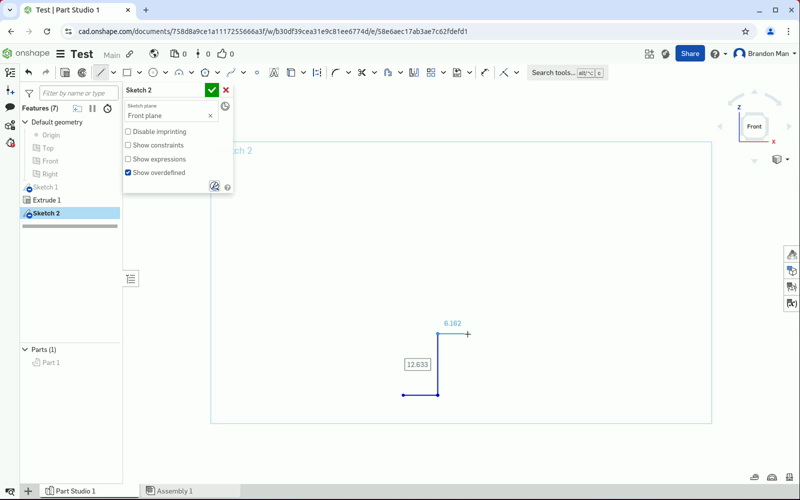
mouse_move(403, 333)
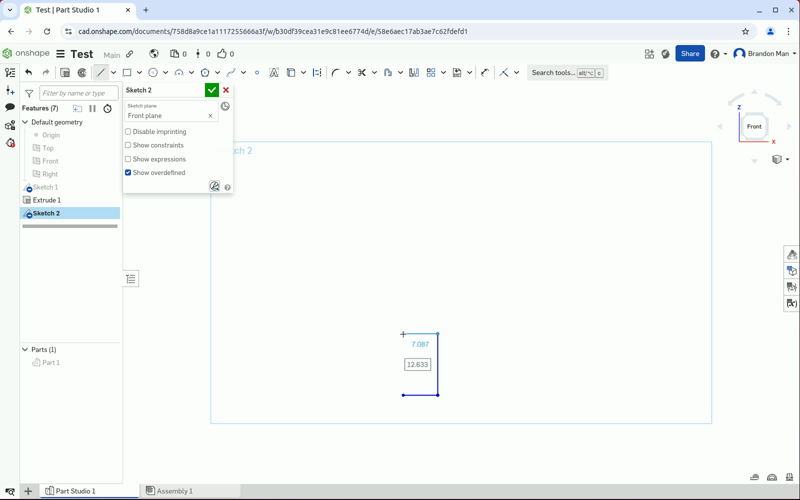
click(403, 333)
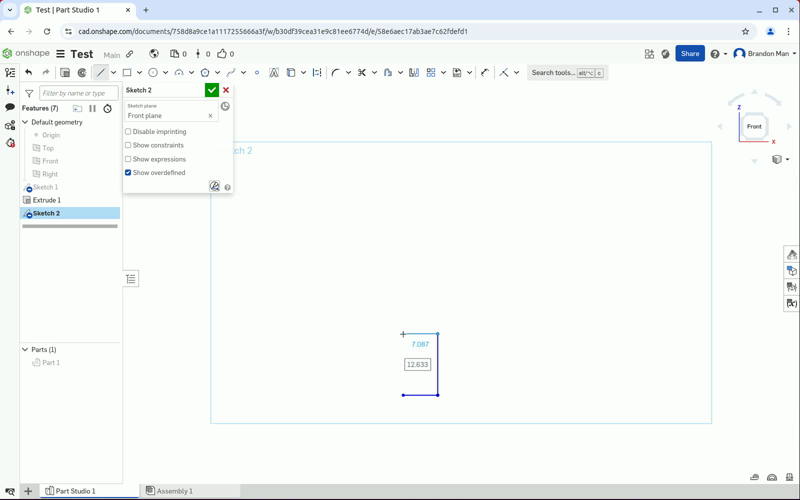
key_up(shift)
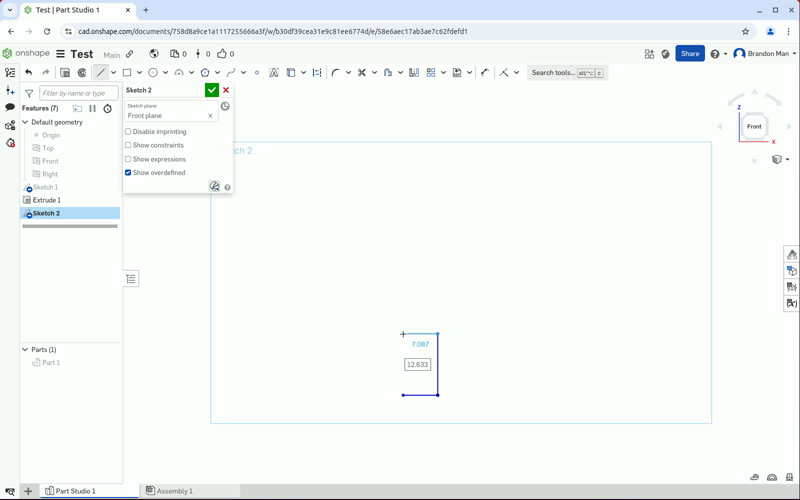
key_down(shift)
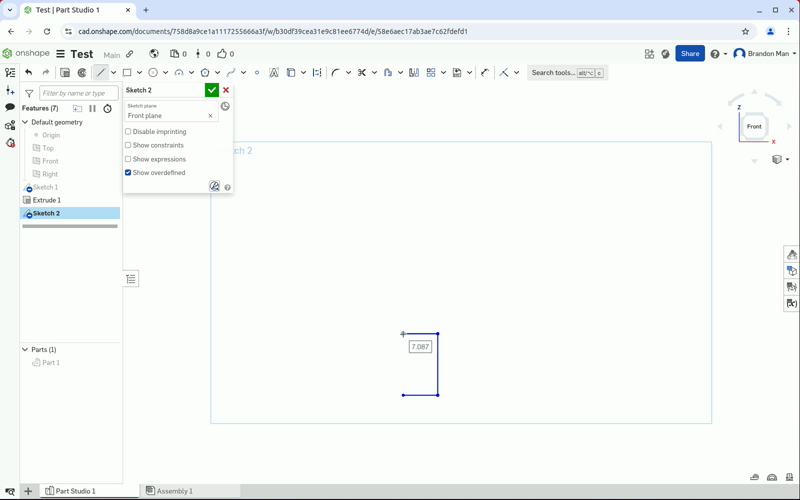
mouse_move(403, 395)
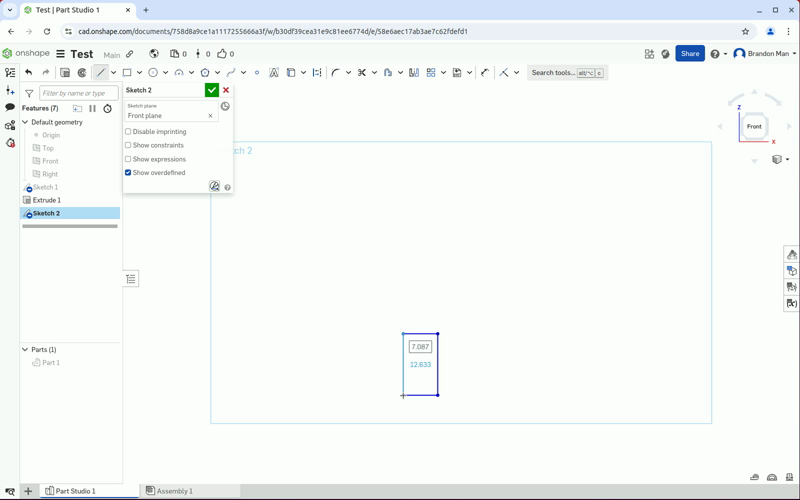
key_up(shift)
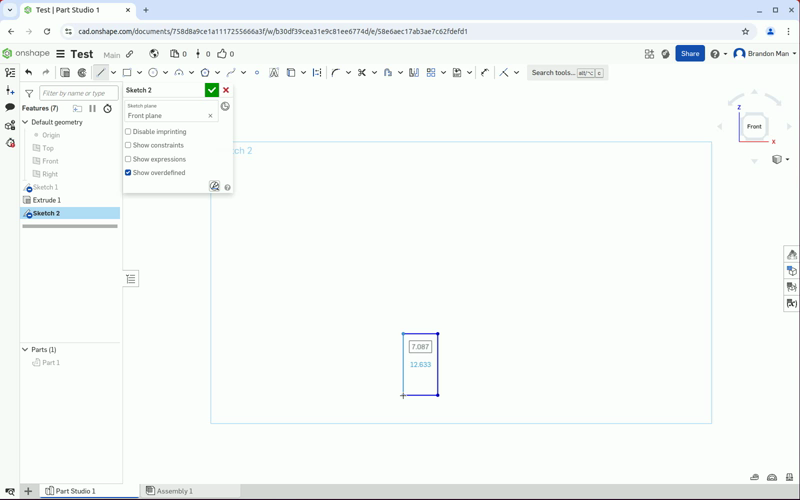
click(403, 395)
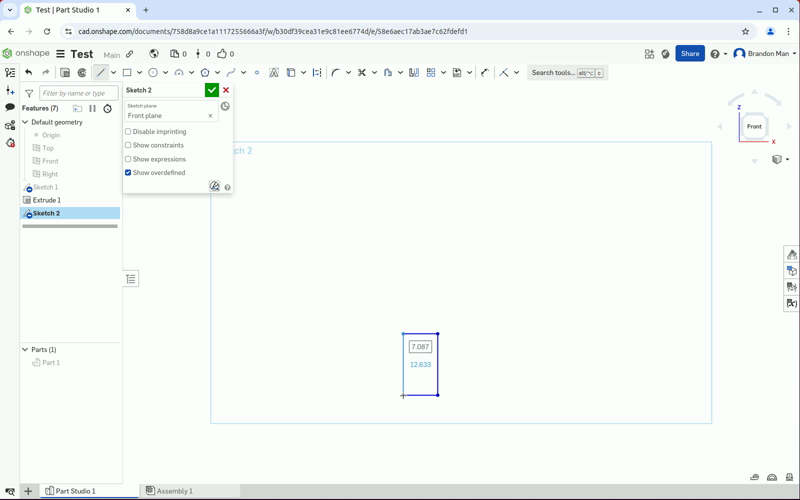
key(esc)
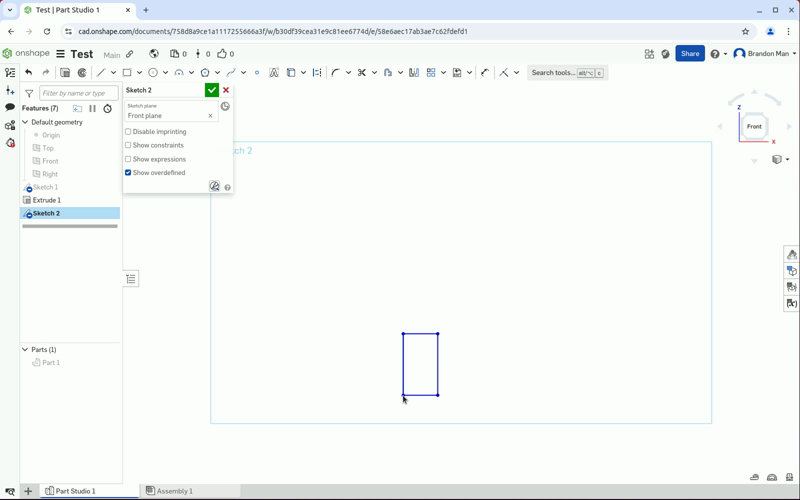
mouse_move(412, 354)
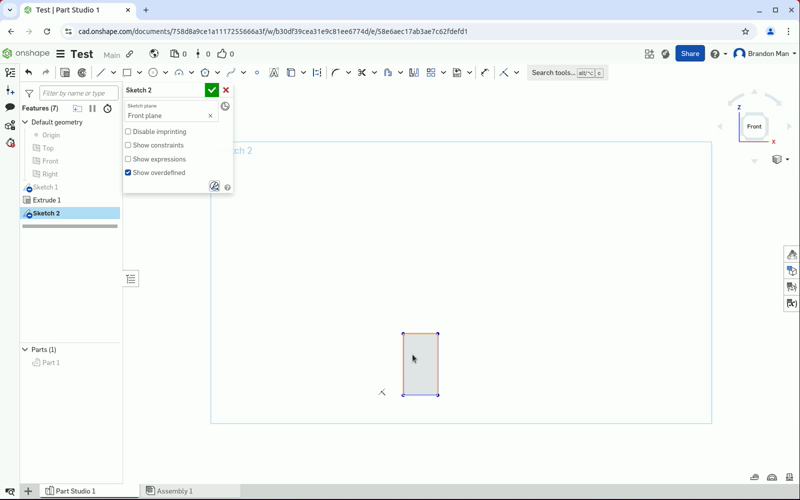
click(412, 354)
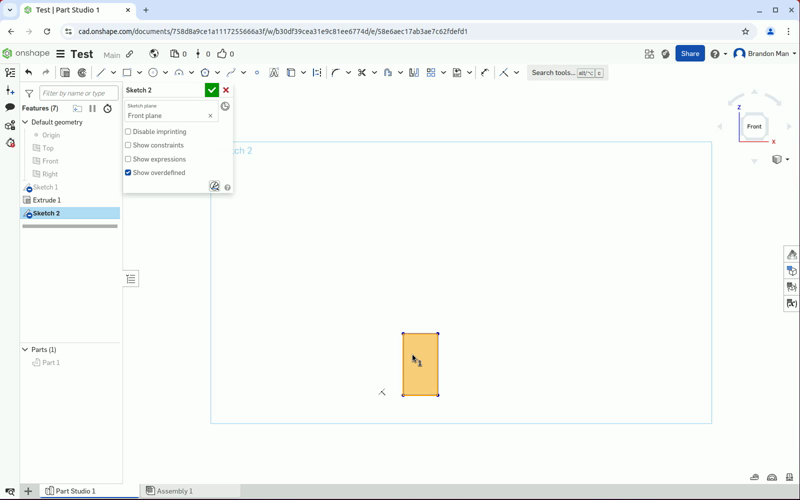
mouse_move(73, 352)
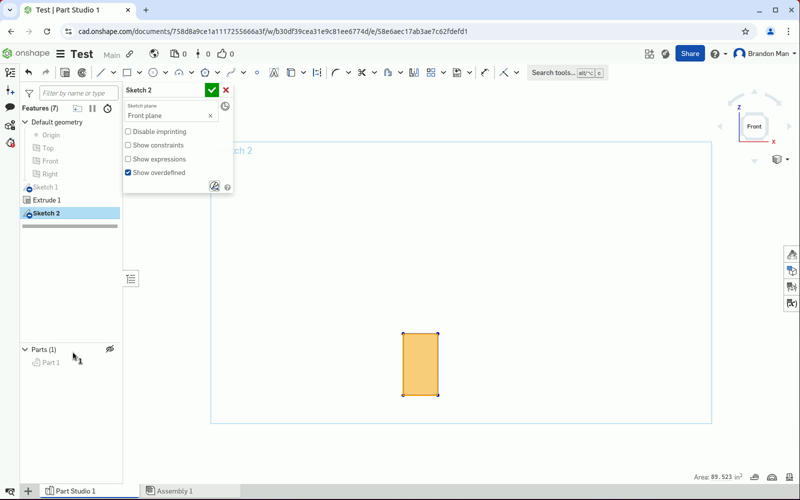
key(shift+y)
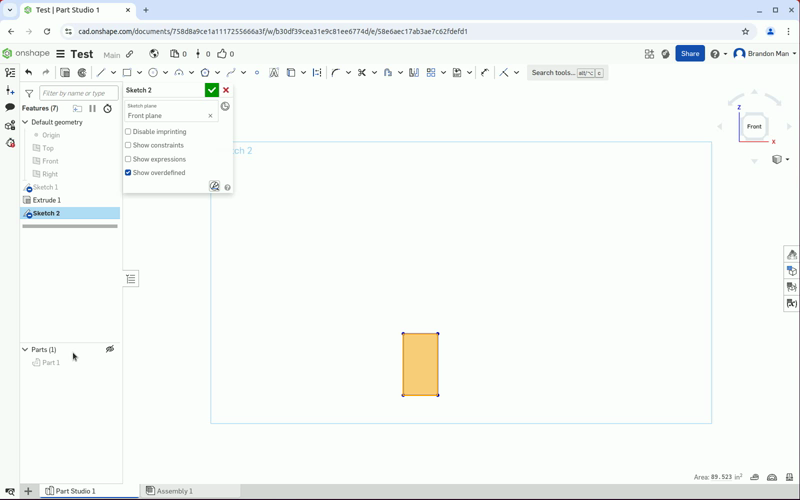
key(shift+e)
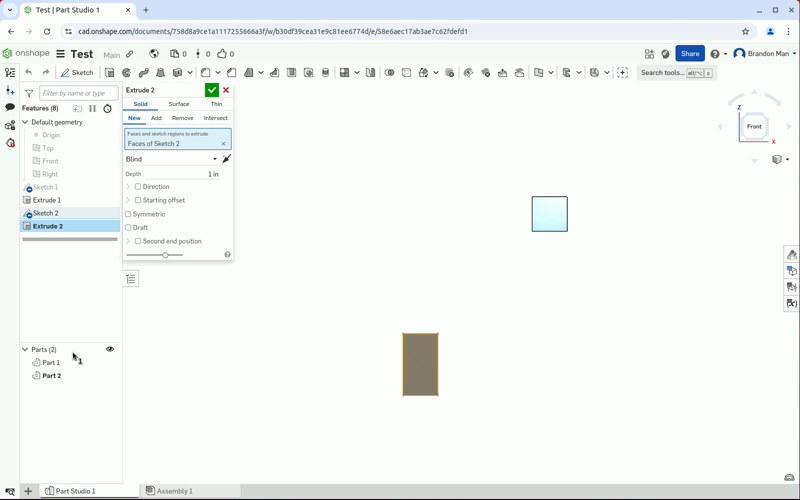
mouse_move(143, 106)
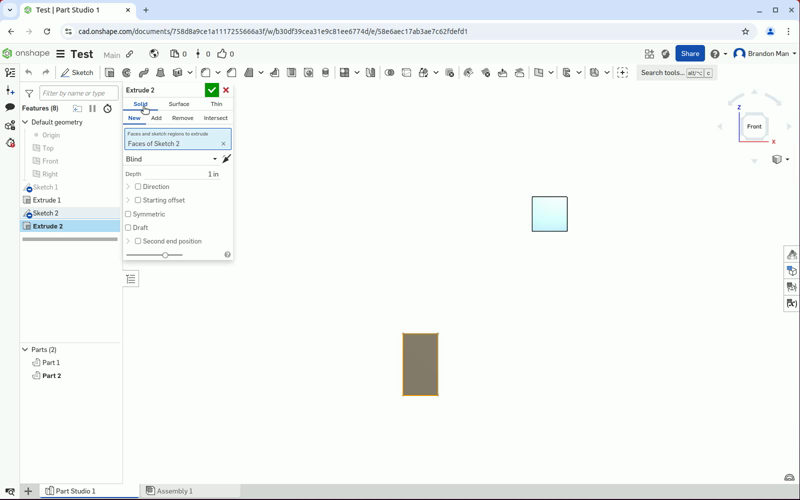
click(143, 106)
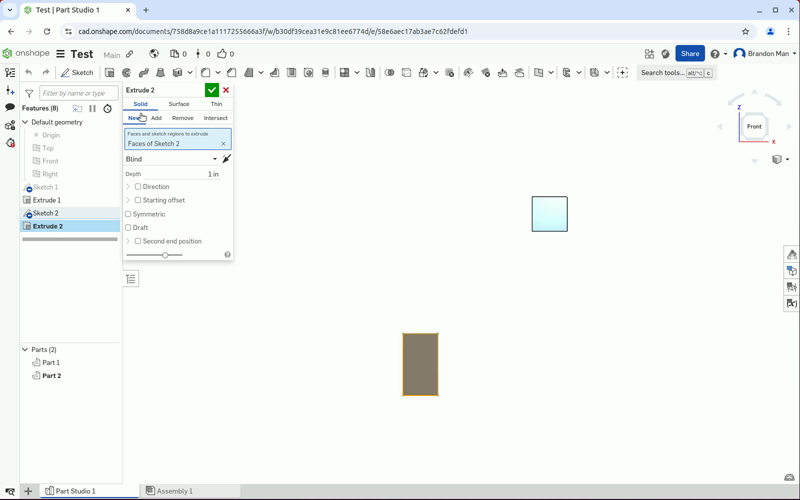
mouse_move(137, 120)
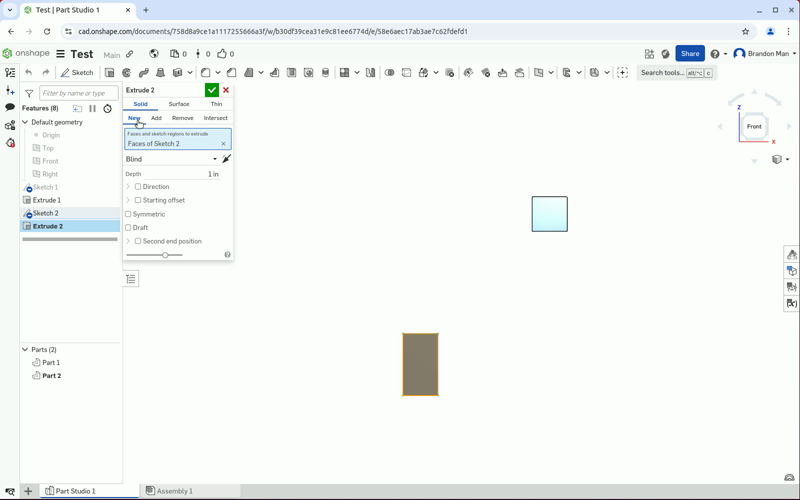
click(137, 120)
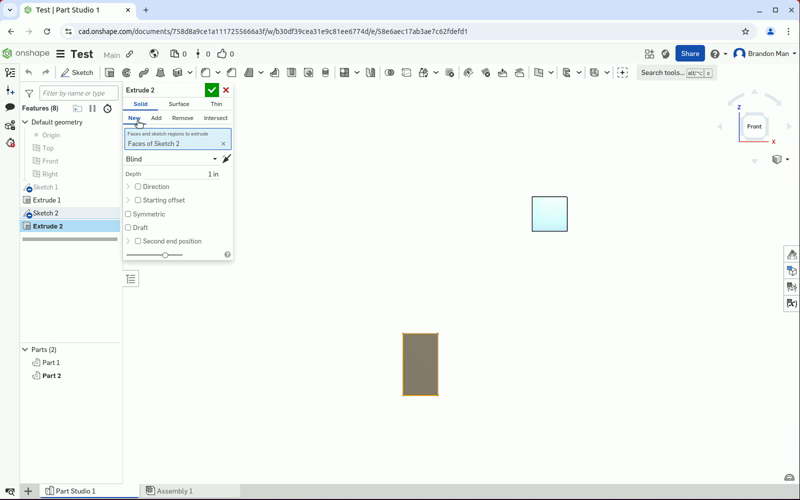
key(tab, 4)
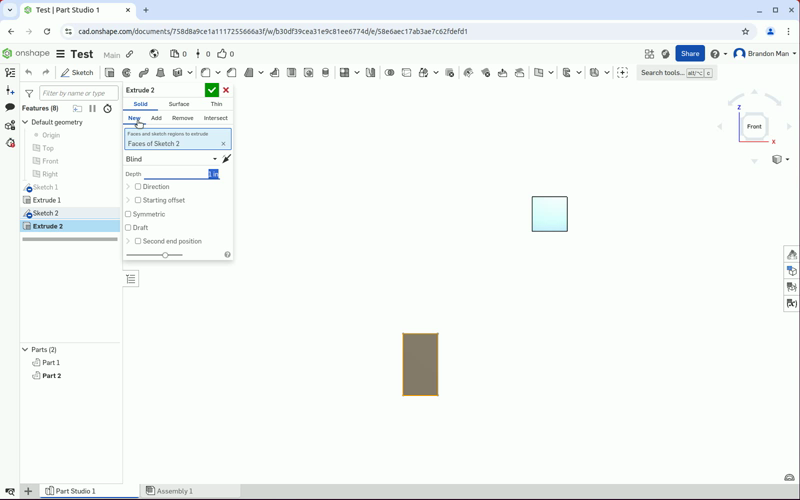
text(4.092)
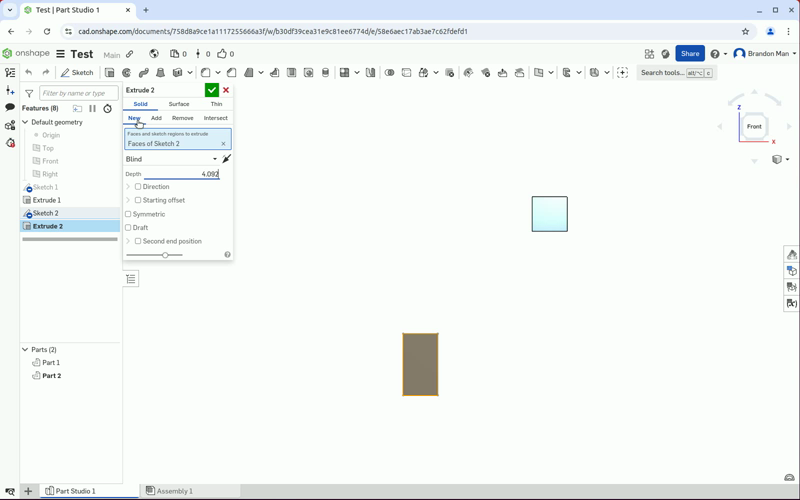
key(enter)
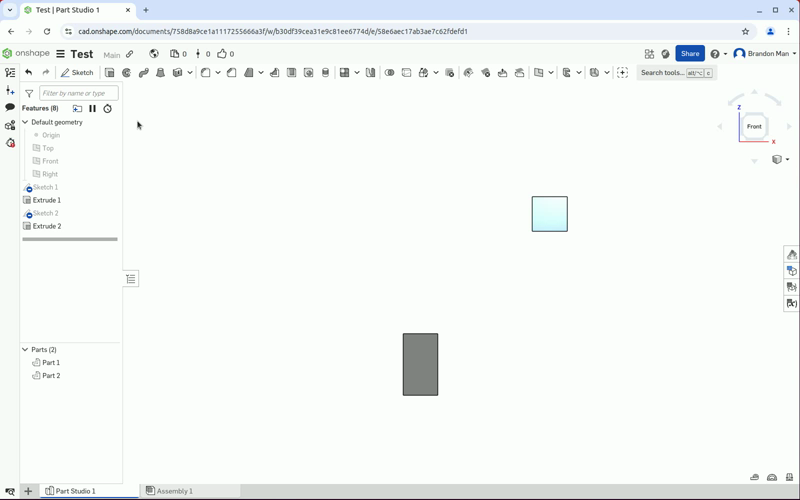
key(shift+h)
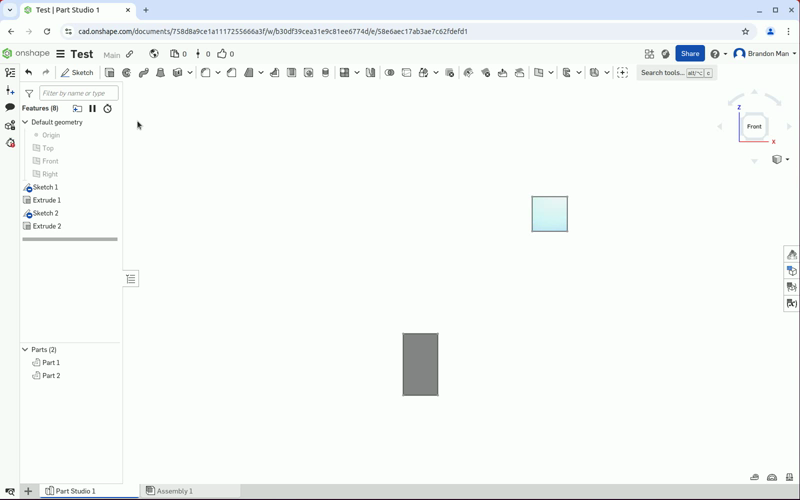
key(shift+h)
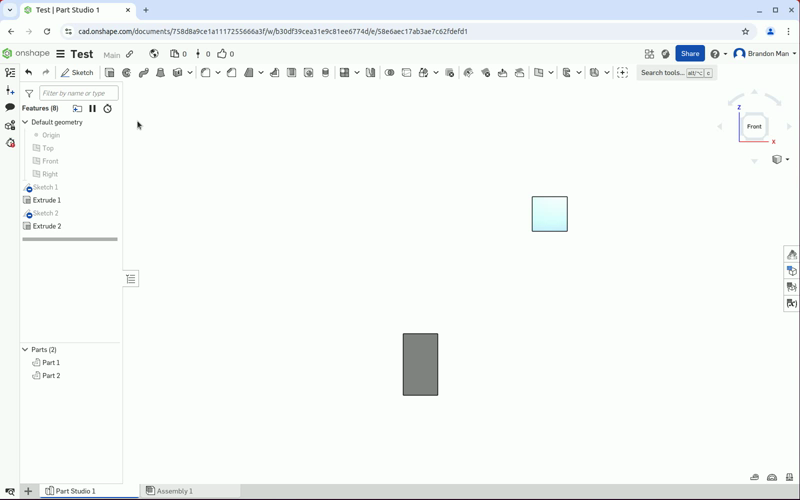
mouse_move(73, 189)
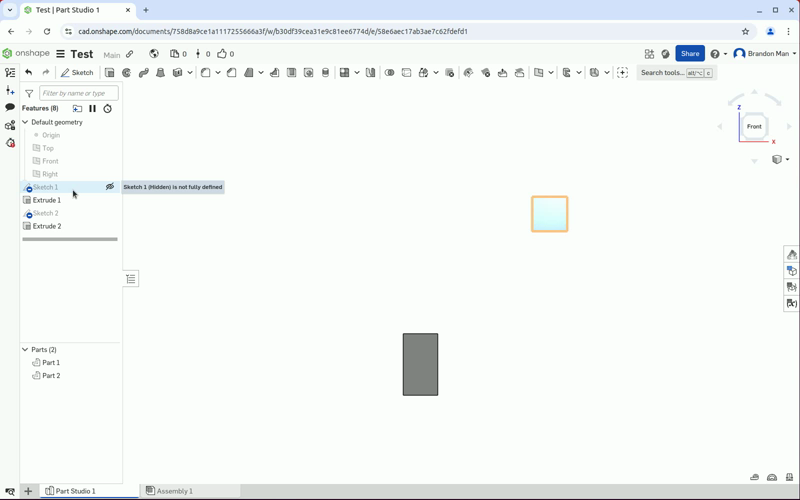
click(73, 189)
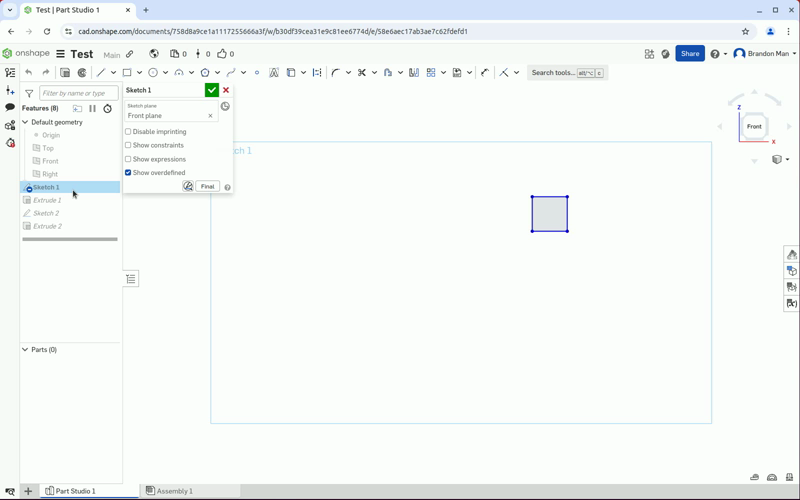
mouse_move(229, 92)
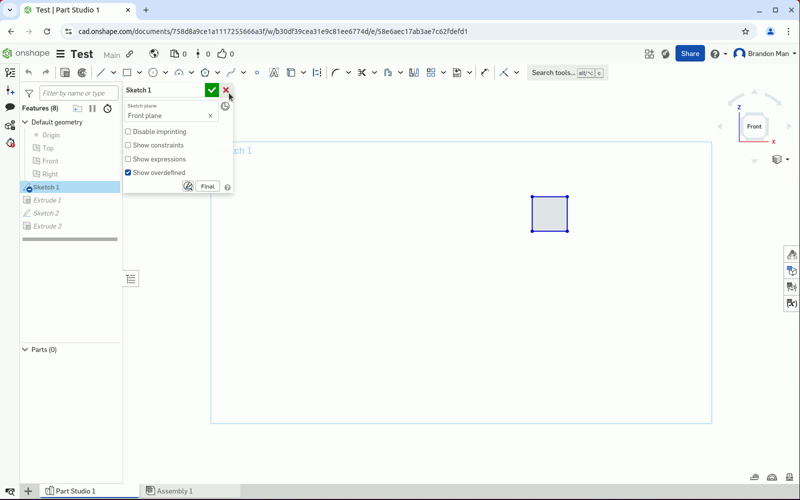
click(229, 92)
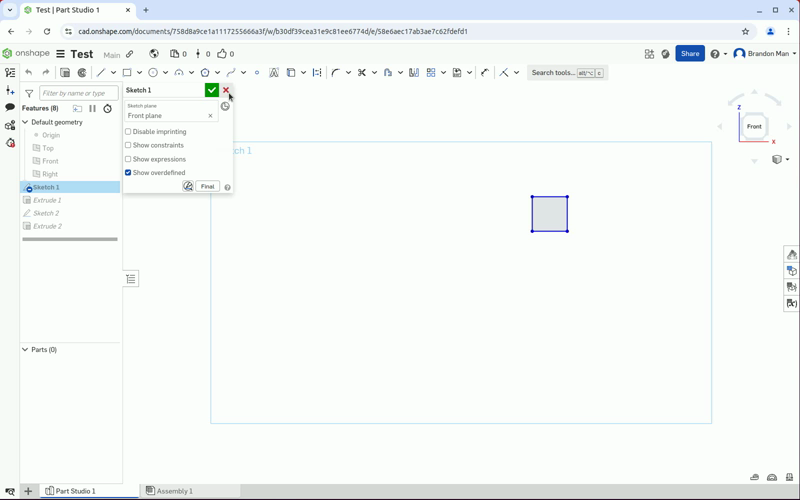
key(shift+s)
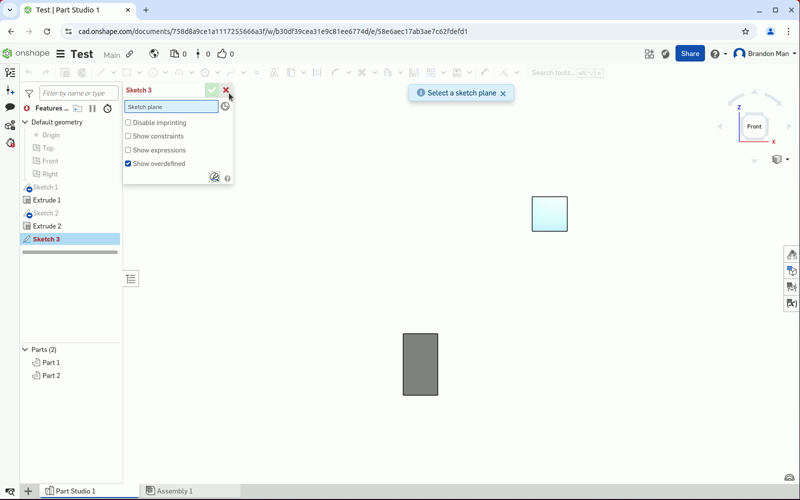
mouse_move(73, 163)
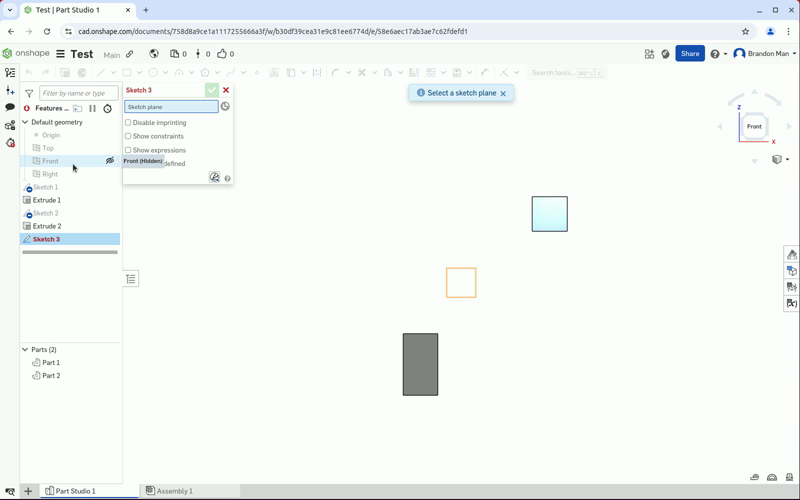
click(73, 163)
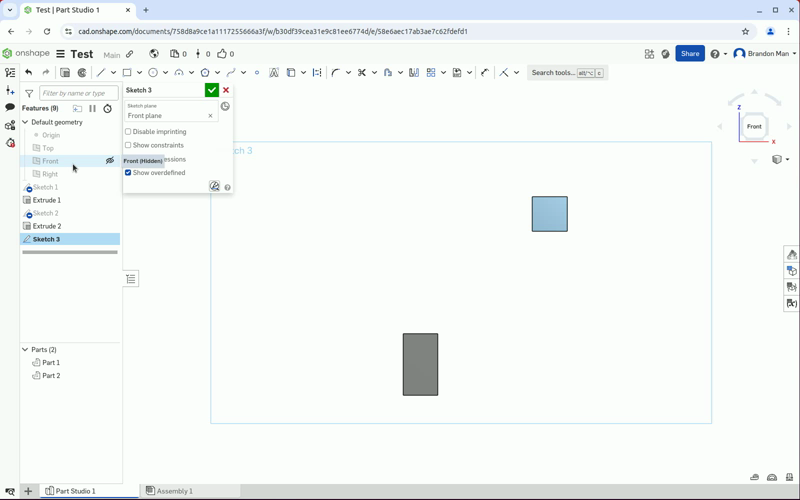
mouse_move(73, 352)
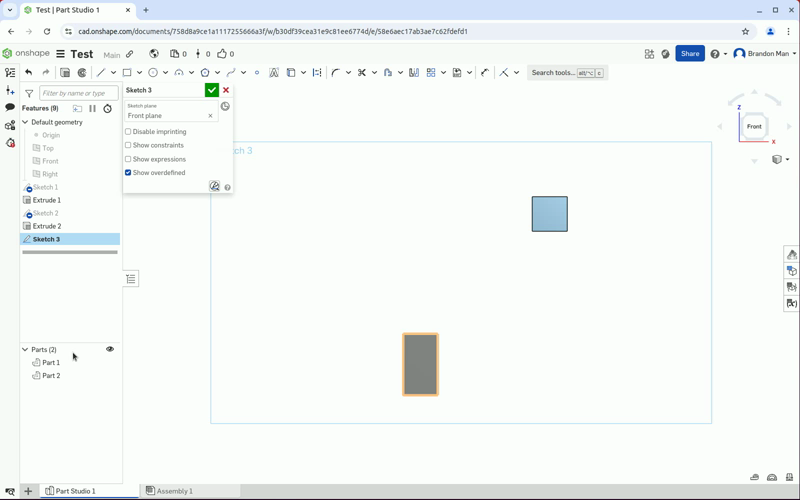
key(y)
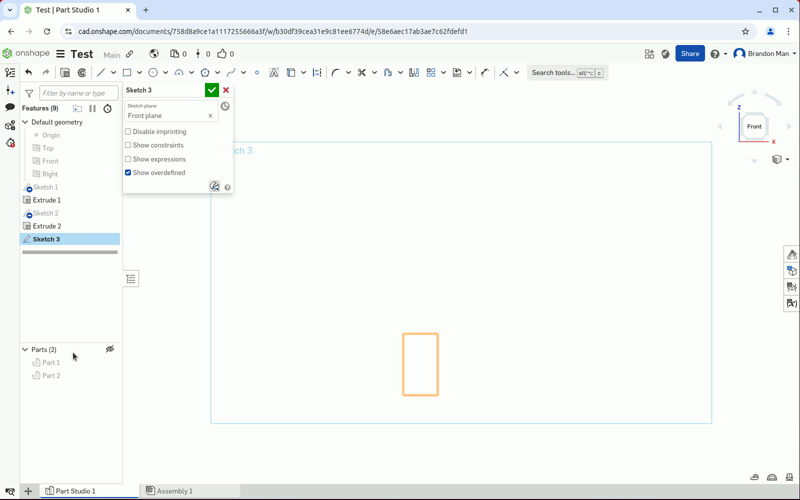
key(l)
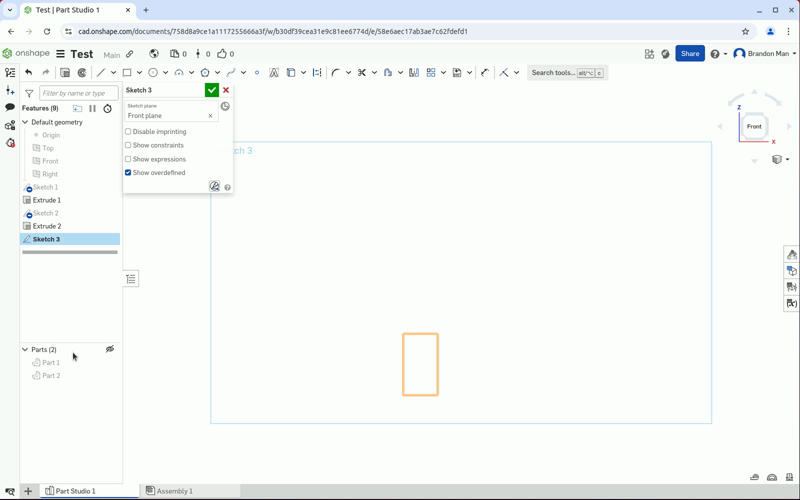
key_down(shift)
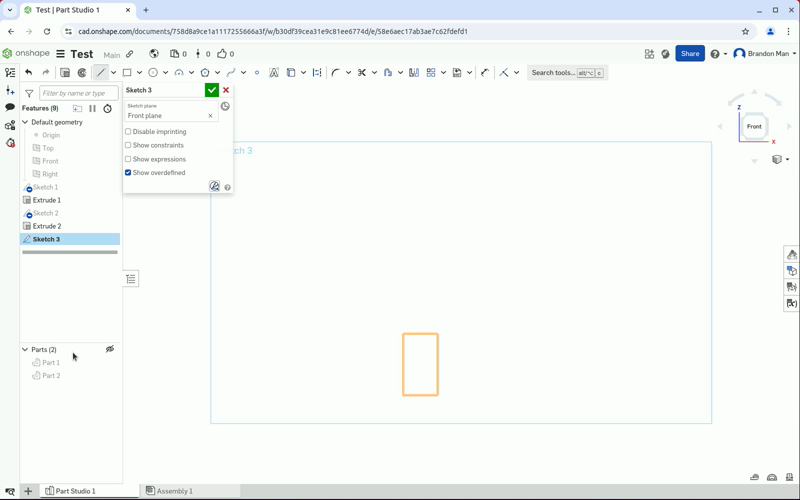
mouse_move(355, 334)
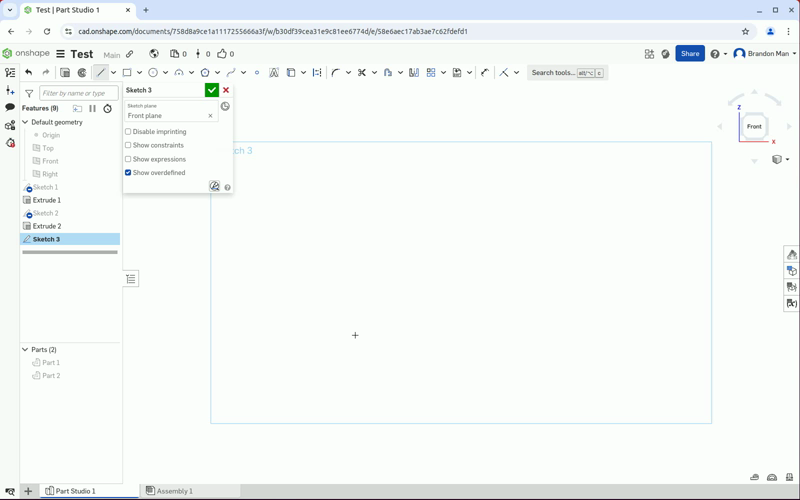
click(355, 334)
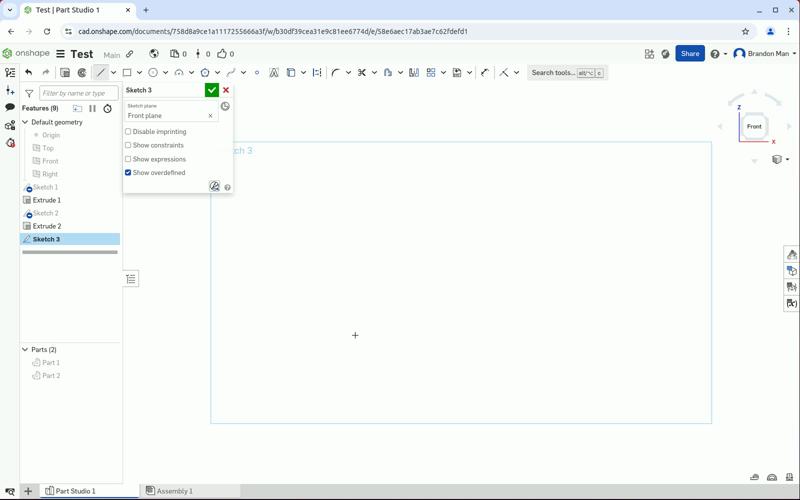
key_up(shift)
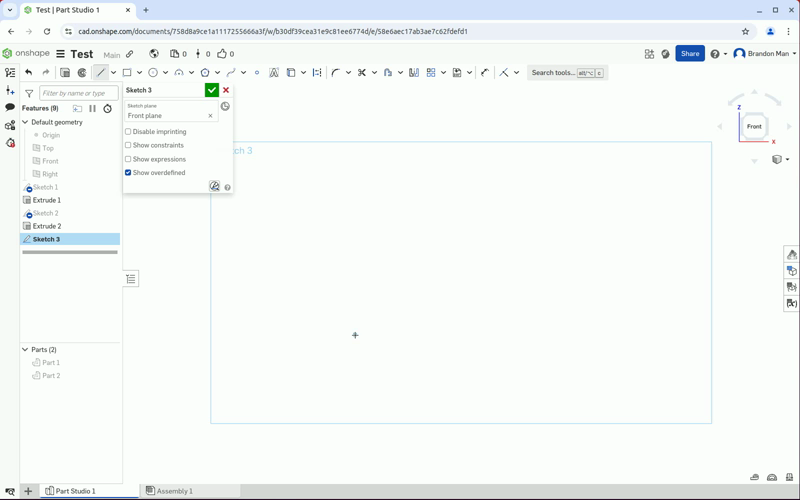
key_down(shift)
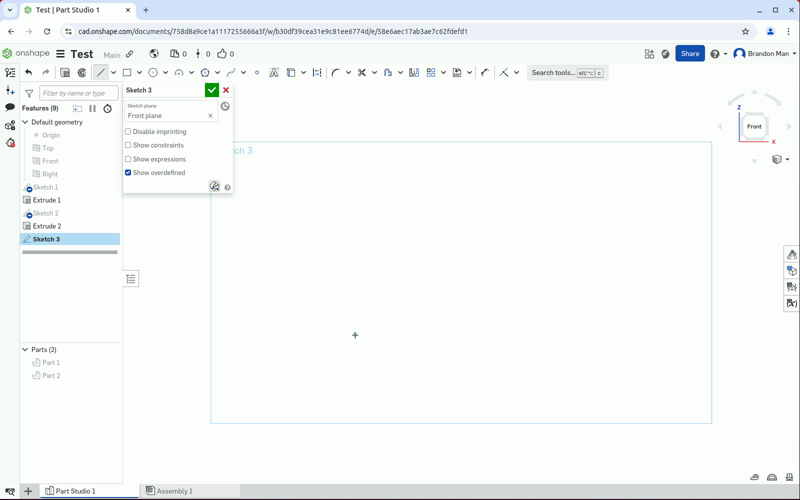
mouse_move(385, 334)
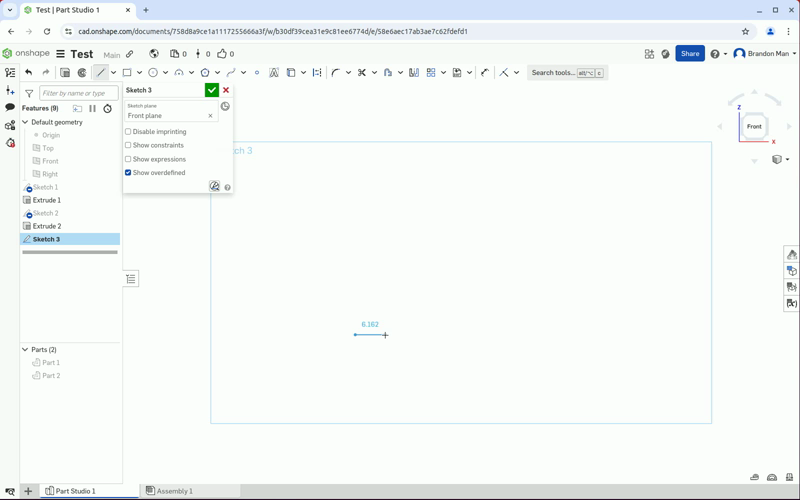
mouse_move(404, 334)
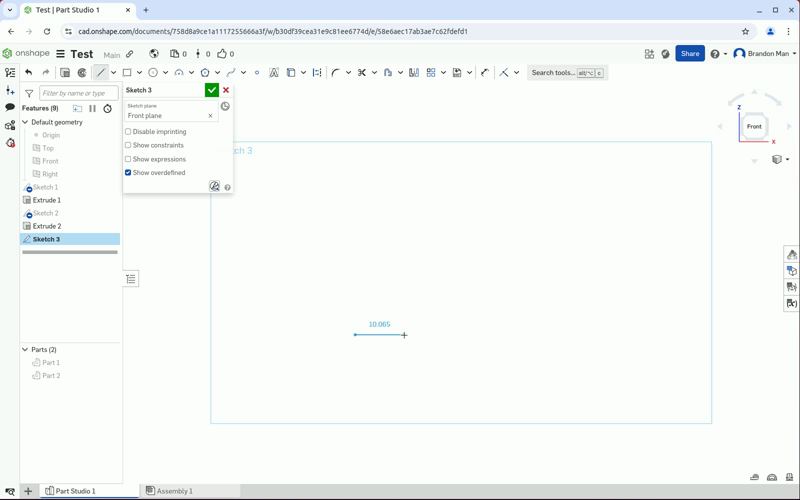
click(404, 334)
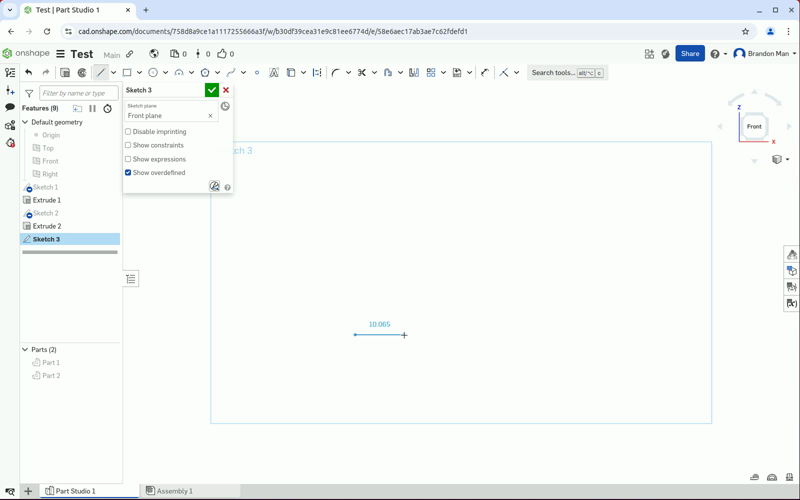
key_up(shift)
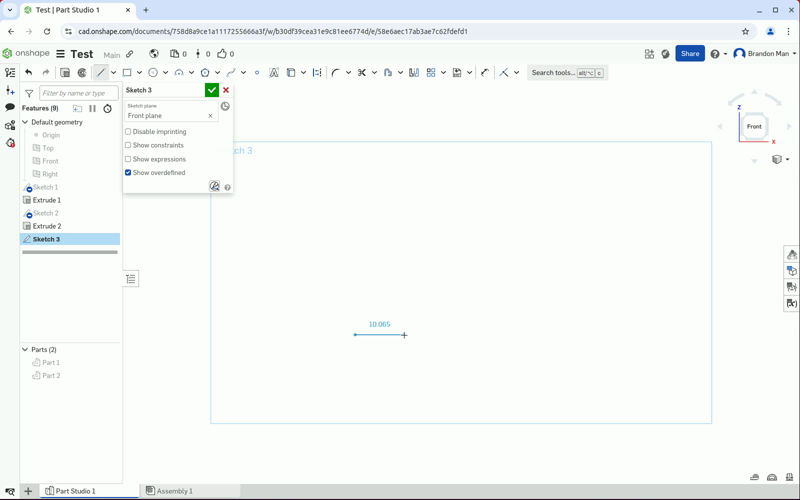
key_down(shift)
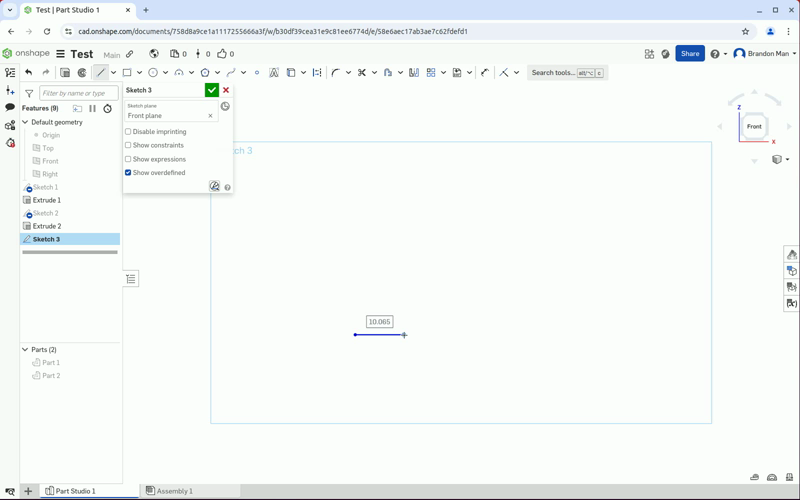
mouse_move(434, 334)
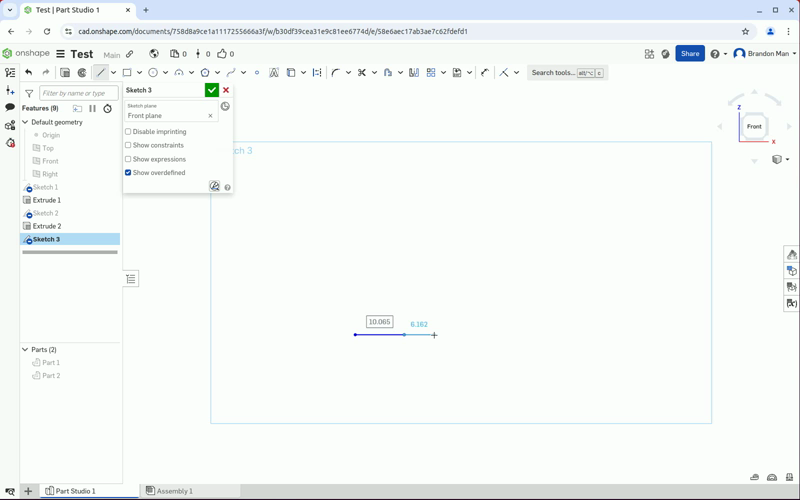
mouse_move(437, 334)
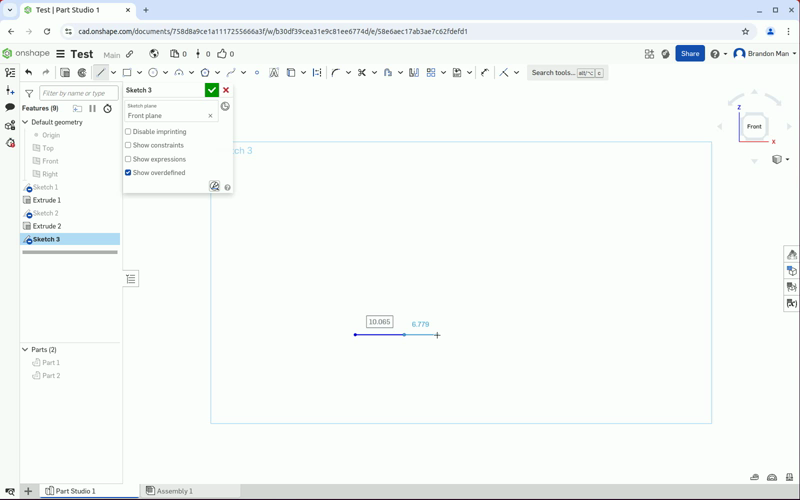
click(437, 334)
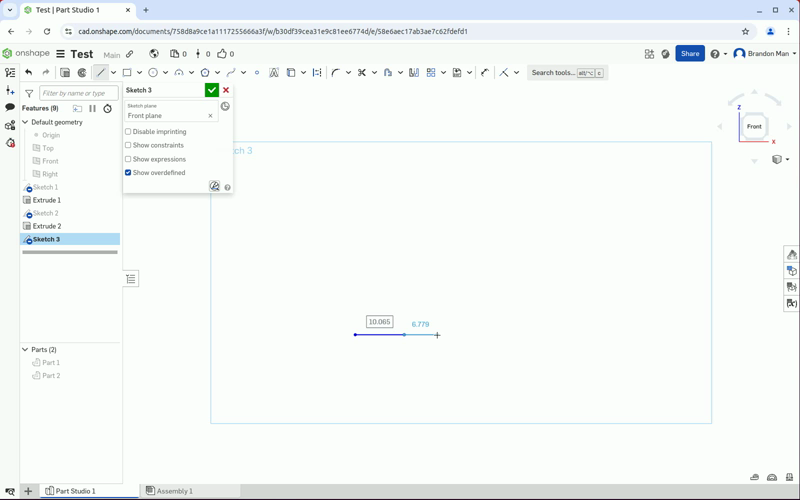
key_up(shift)
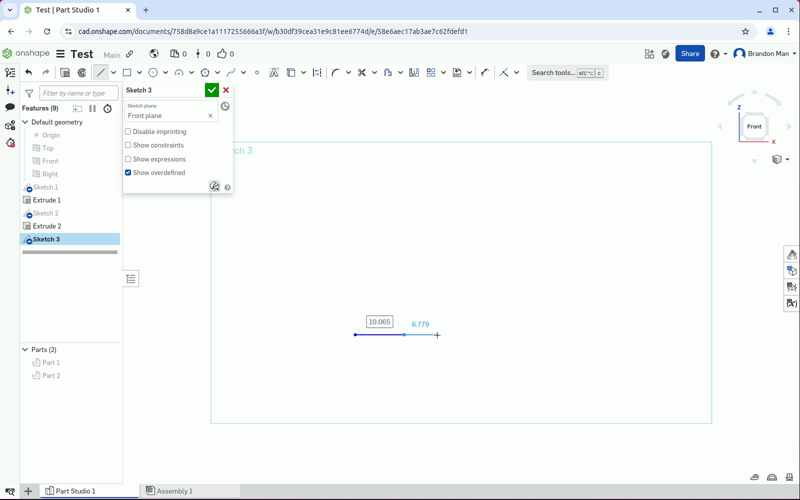
key_down(shift)
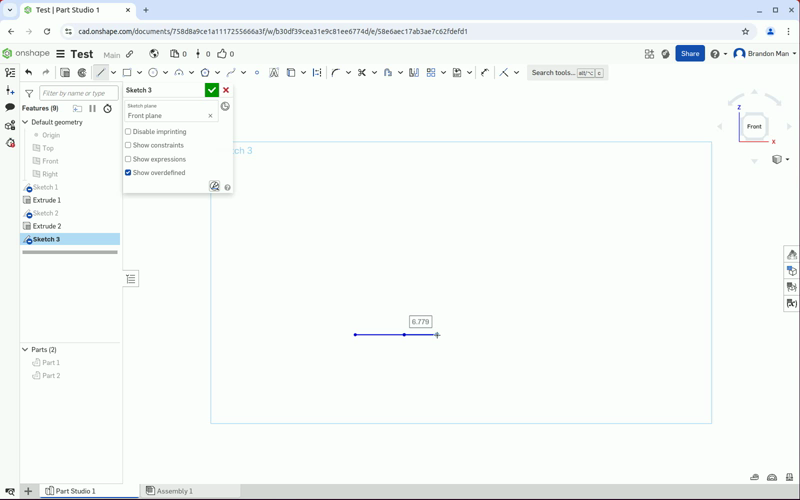
mouse_move(565, 334)
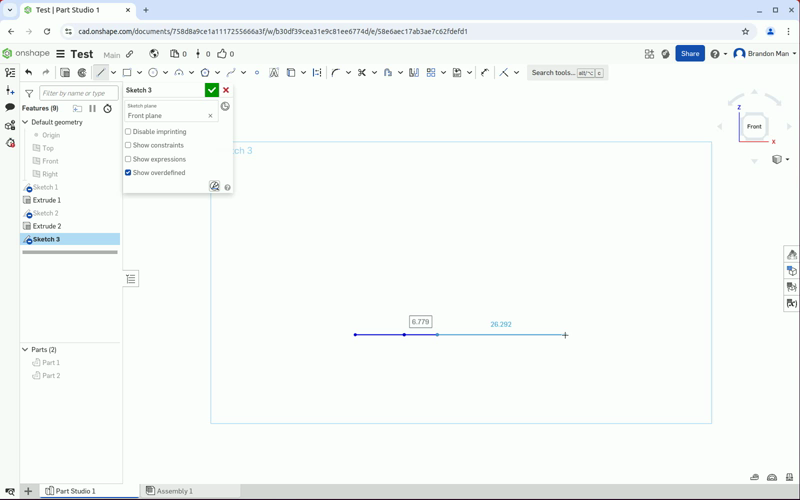
click(565, 334)
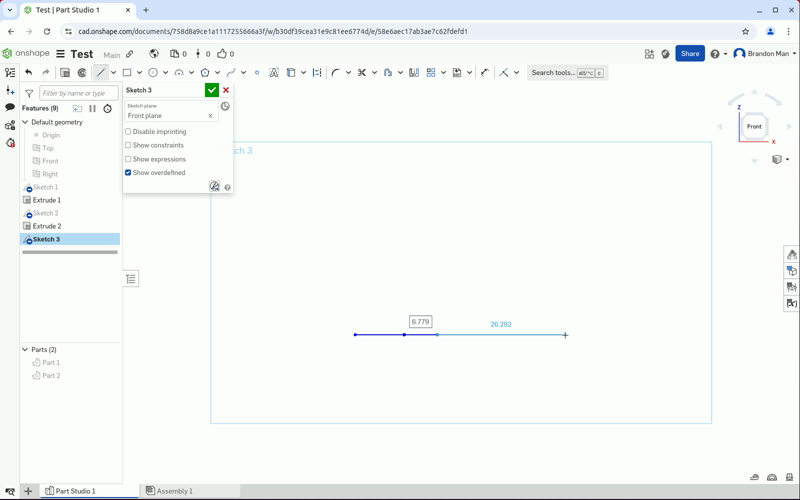
key_up(shift)
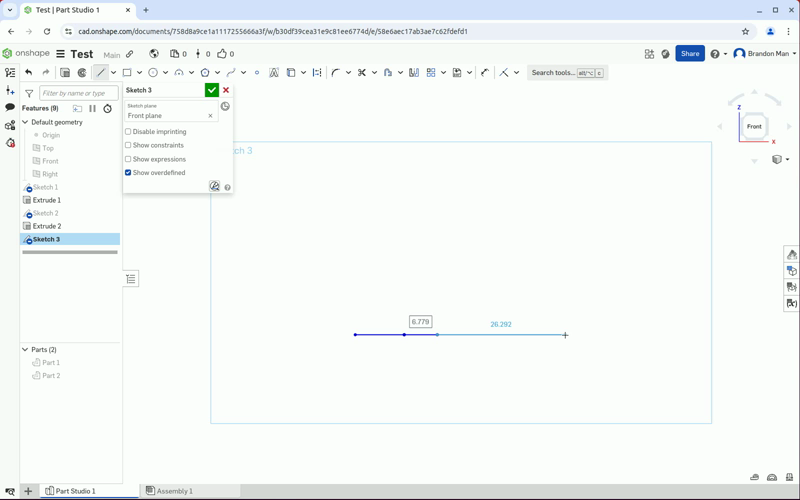
key_down(shift)
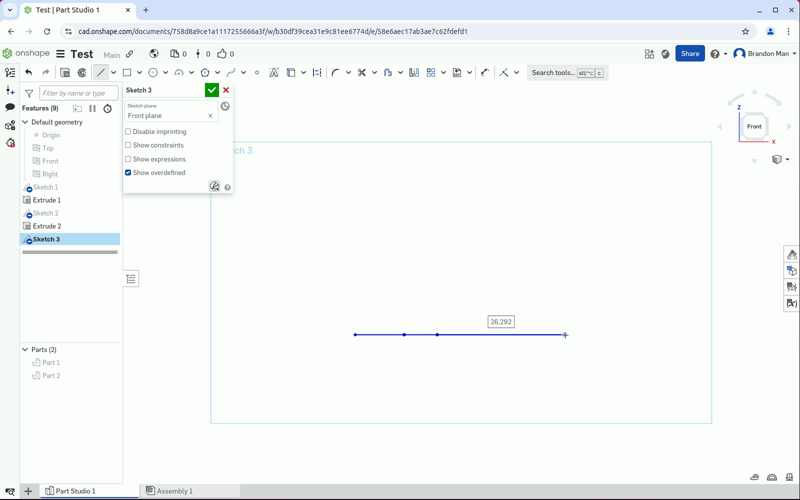
mouse_move(565, 232)
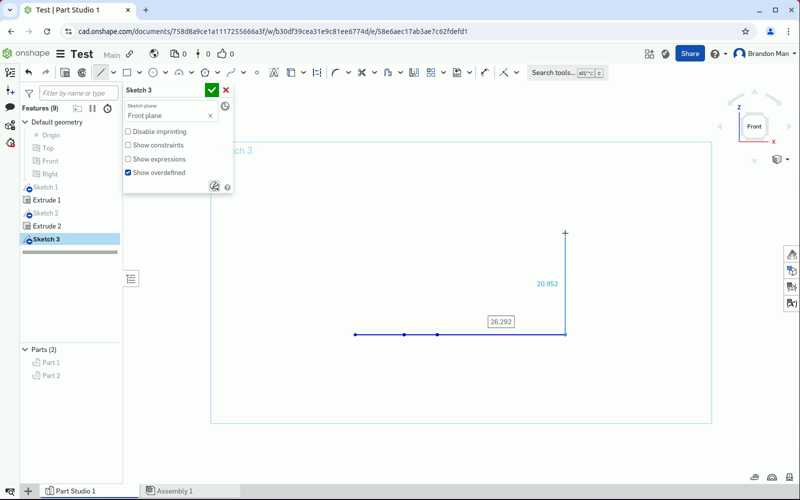
click(565, 232)
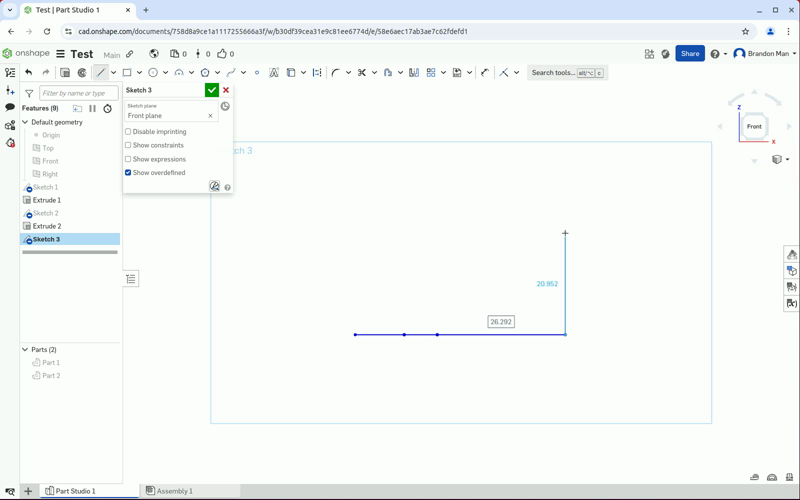
key_up(shift)
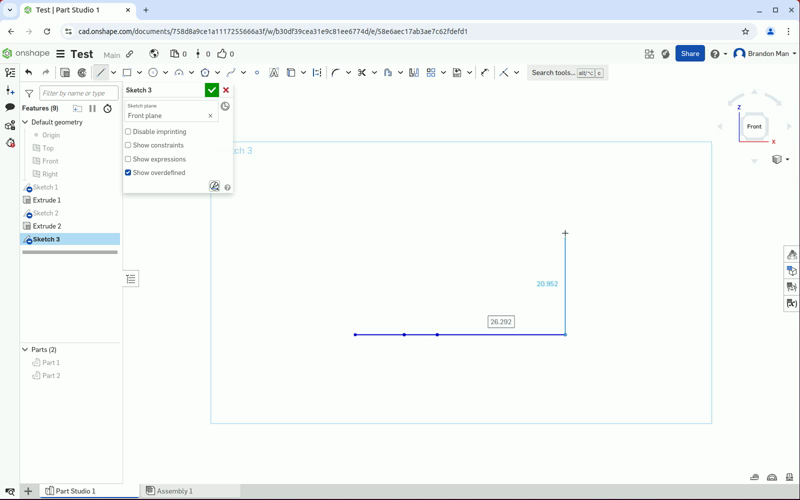
key_down(shift)
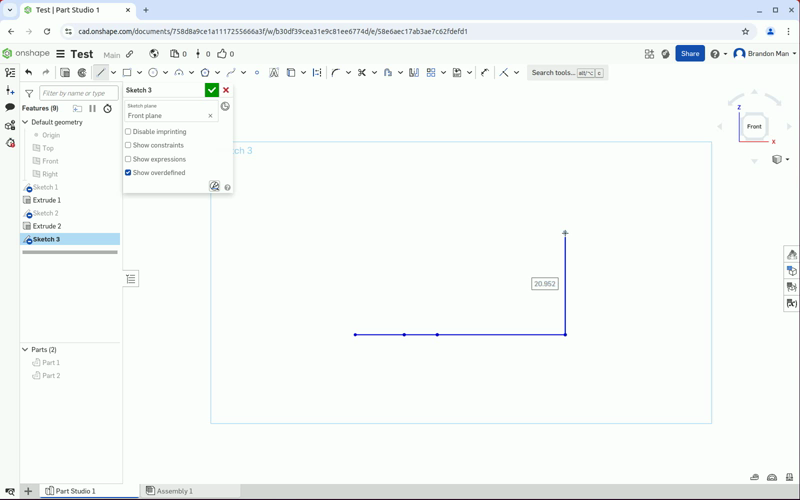
mouse_move(589, 232)
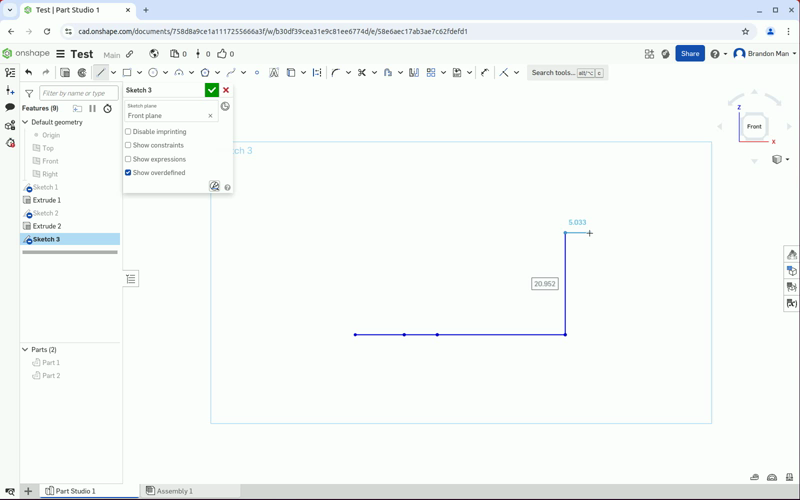
mouse_move(532, 232)
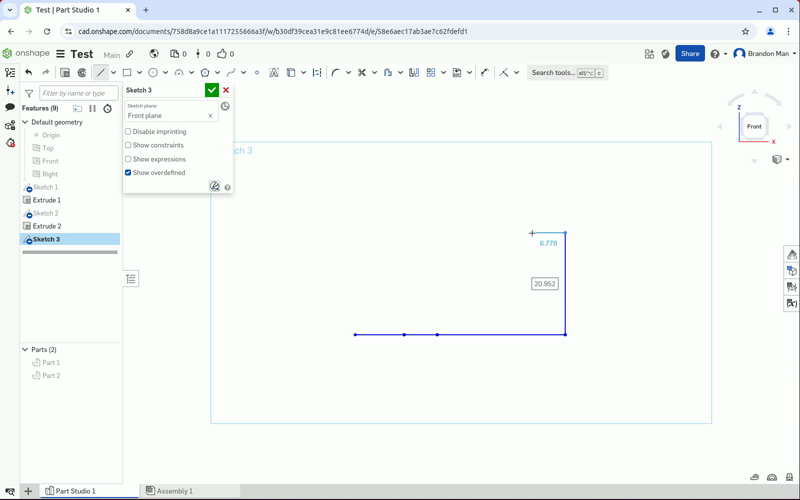
click(532, 232)
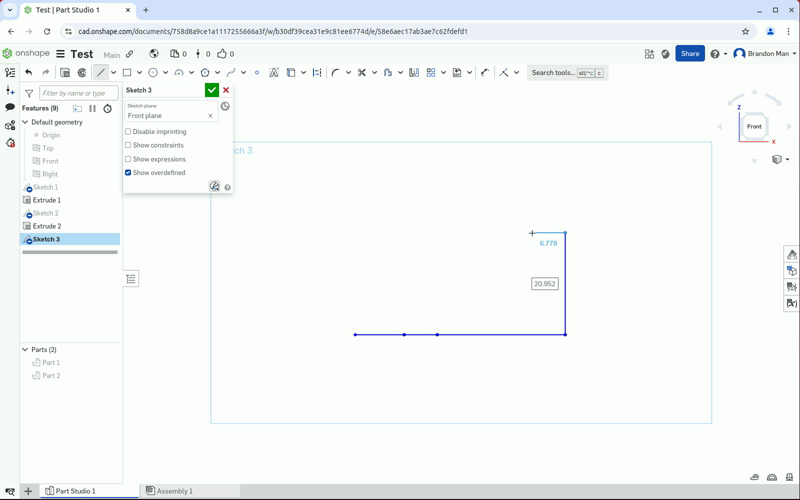
key_up(shift)
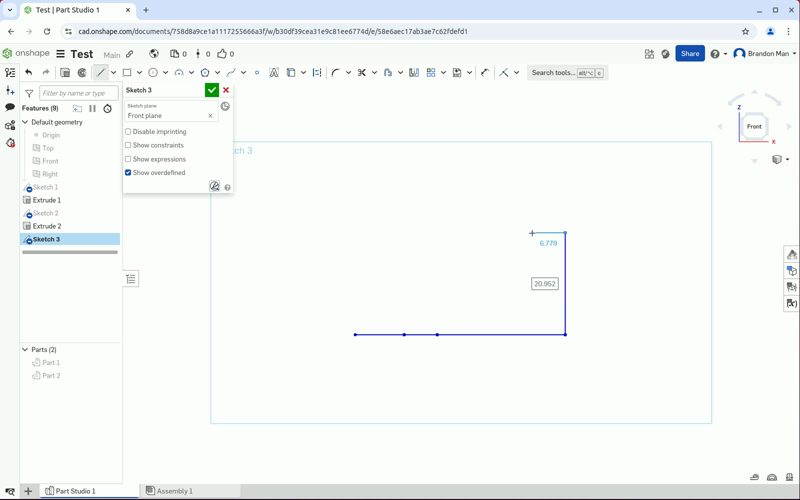
key_down(shift)
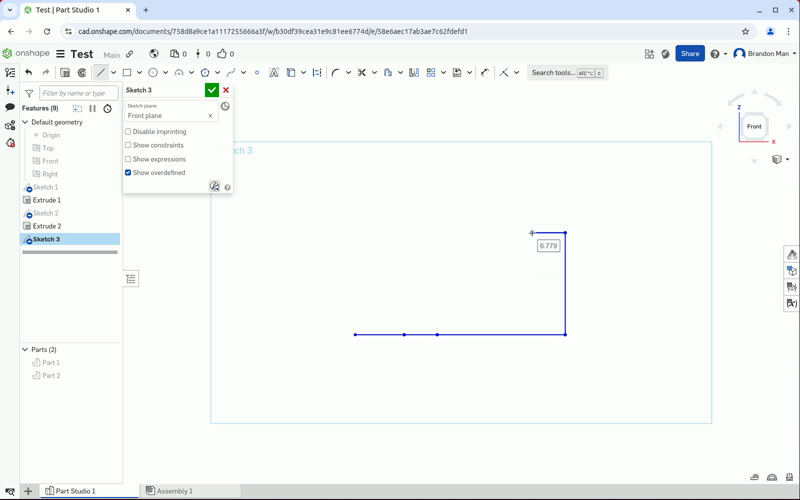
mouse_move(355, 232)
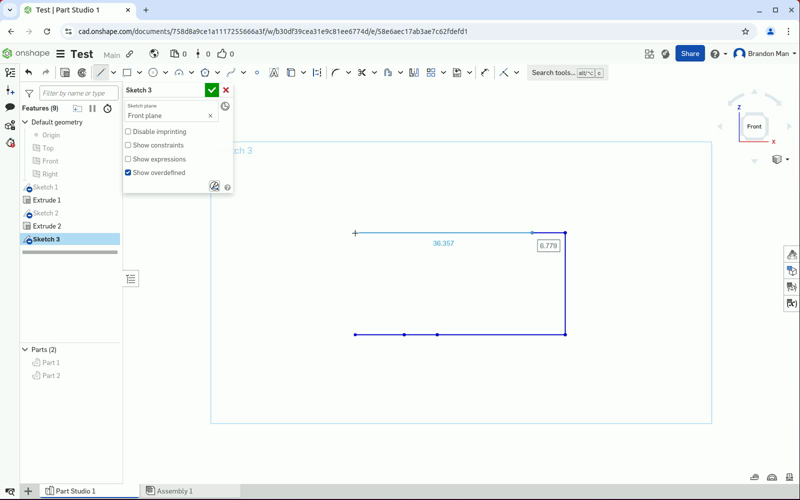
click(355, 232)
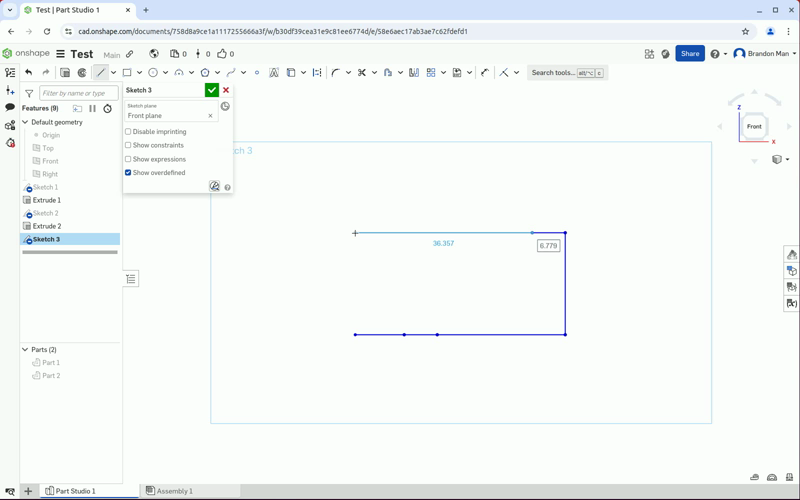
key_up(shift)
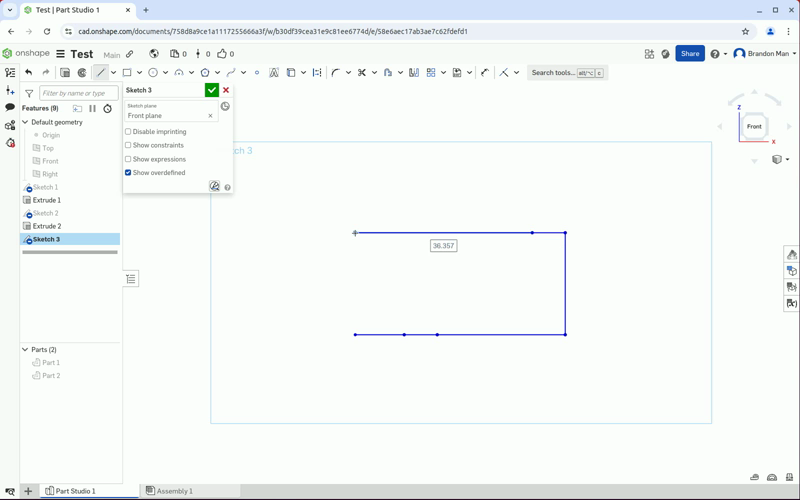
key_down(shift)
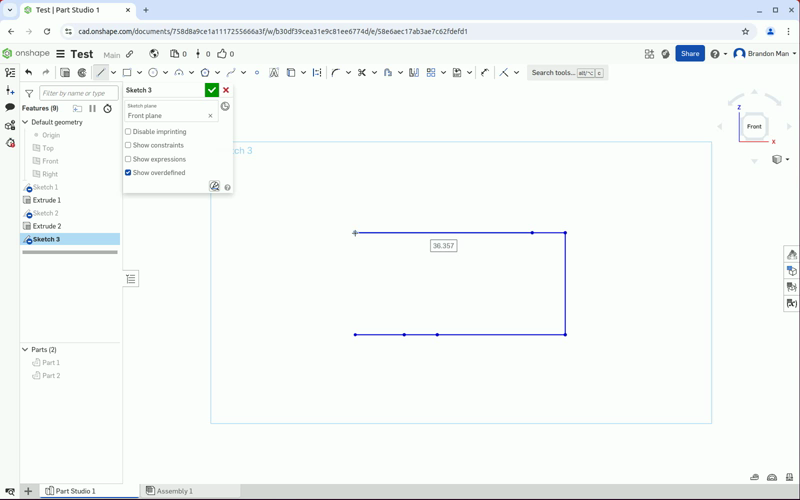
mouse_move(355, 334)
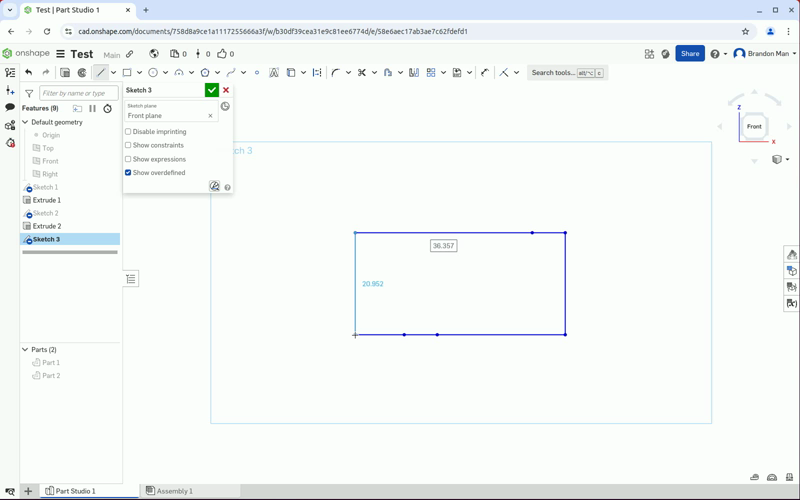
key_up(shift)
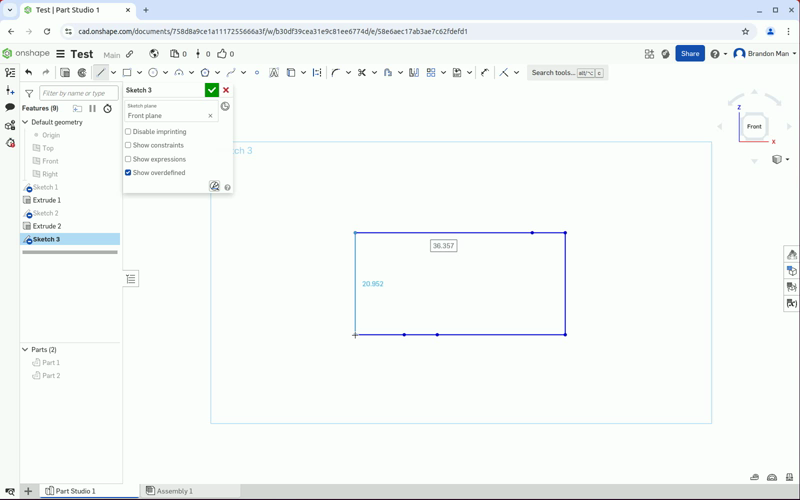
click(355, 334)
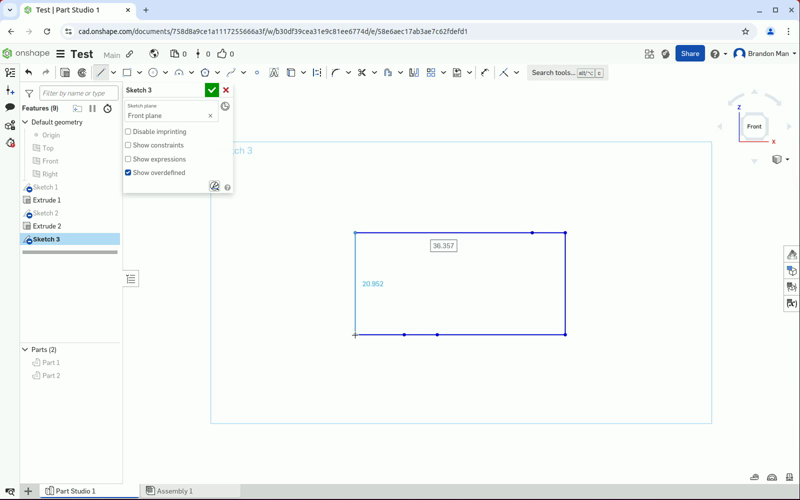
key(esc)
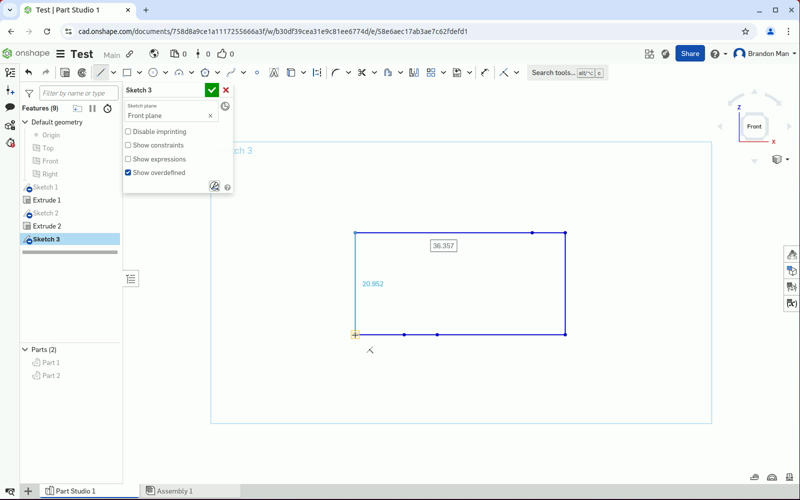
key(l)
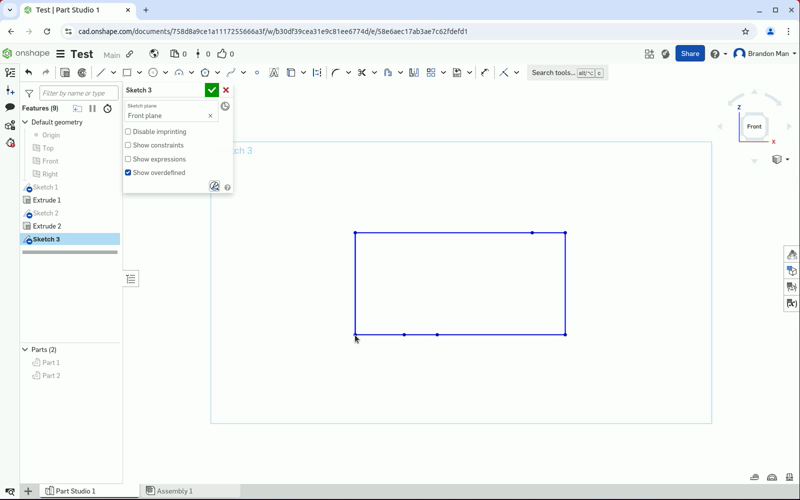
key_down(shift)
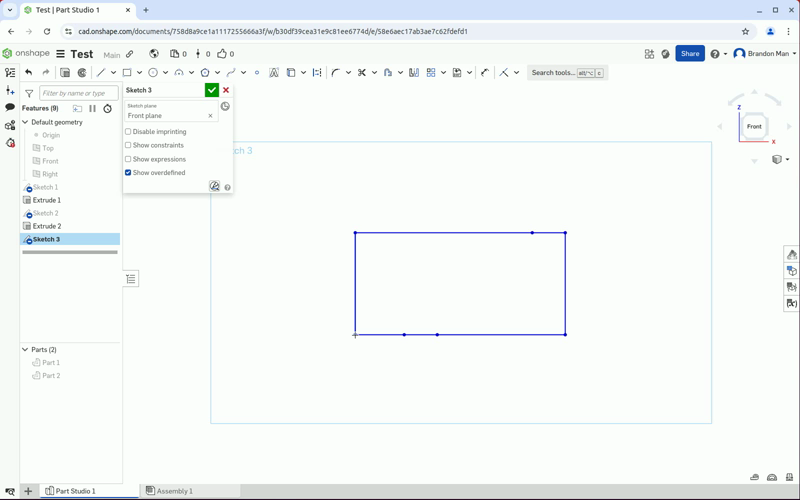
mouse_move(375, 314)
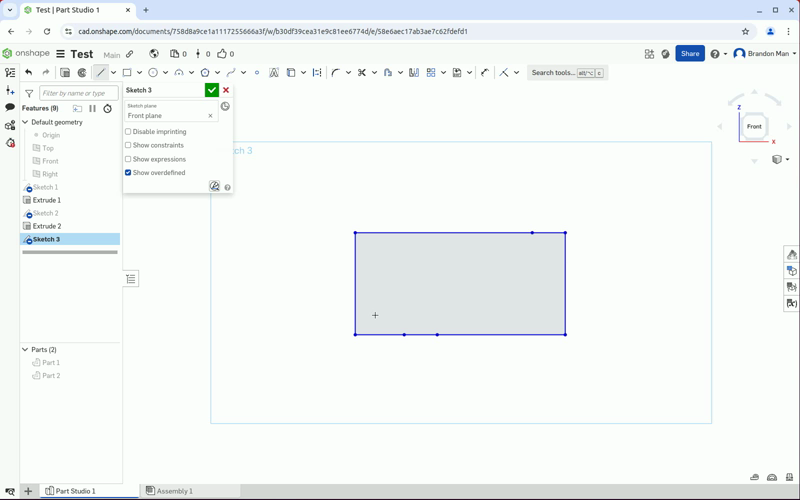
click(375, 314)
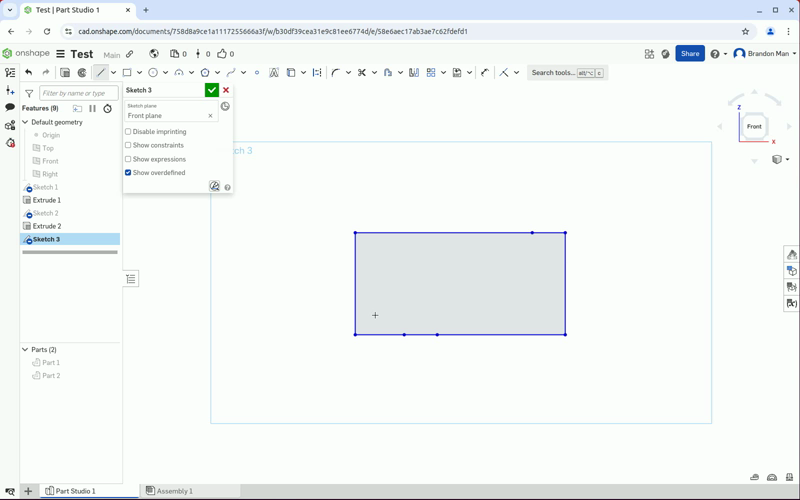
key_up(shift)
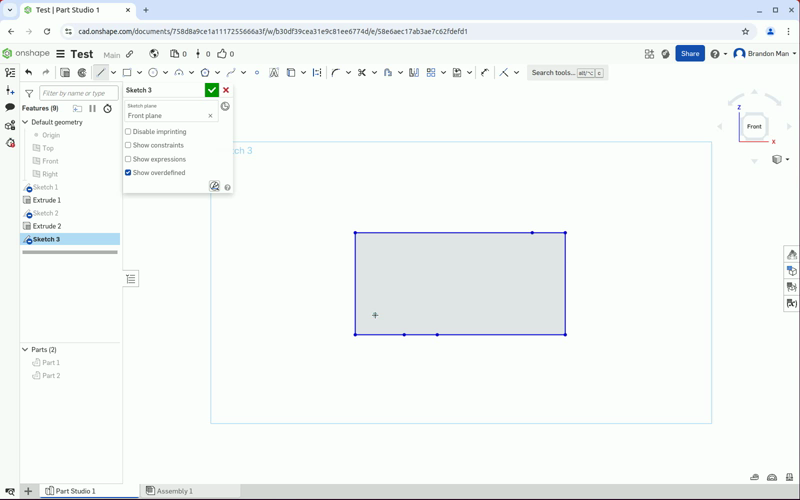
key_down(shift)
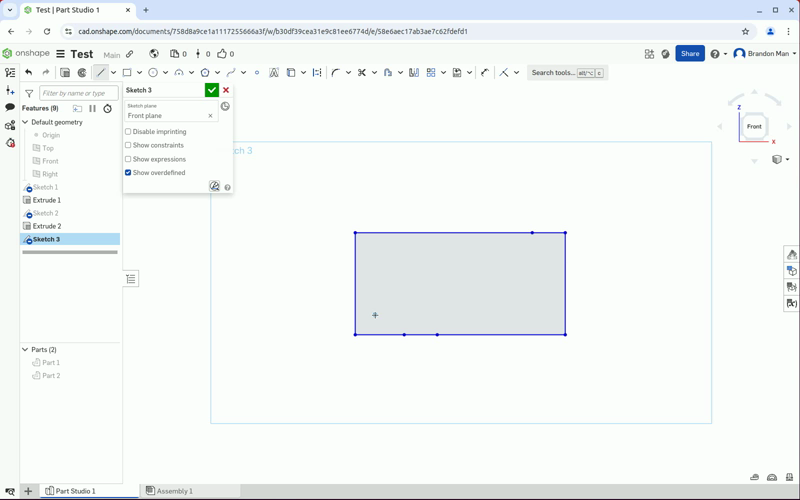
mouse_move(545, 314)
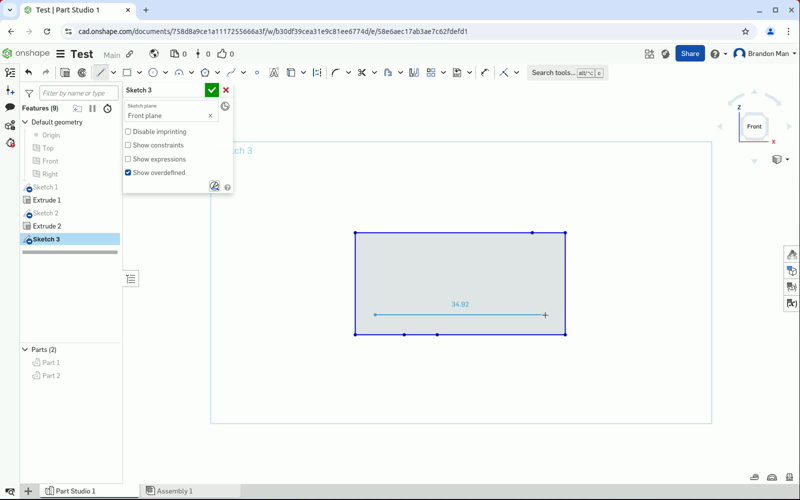
click(545, 314)
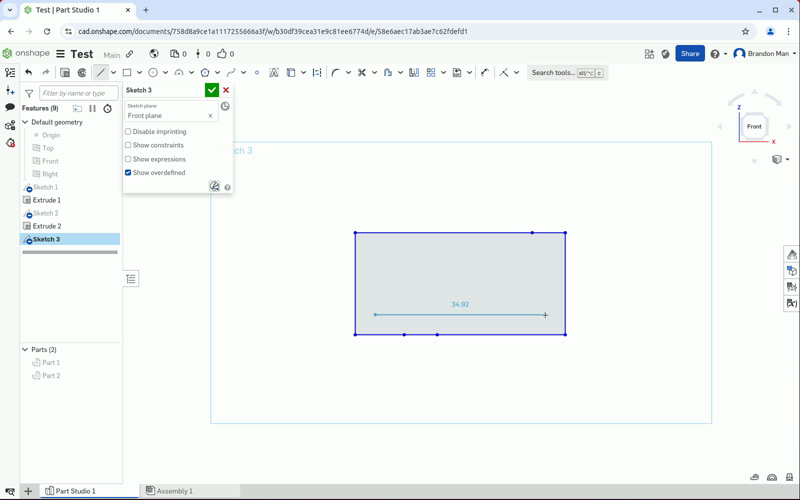
key_up(shift)
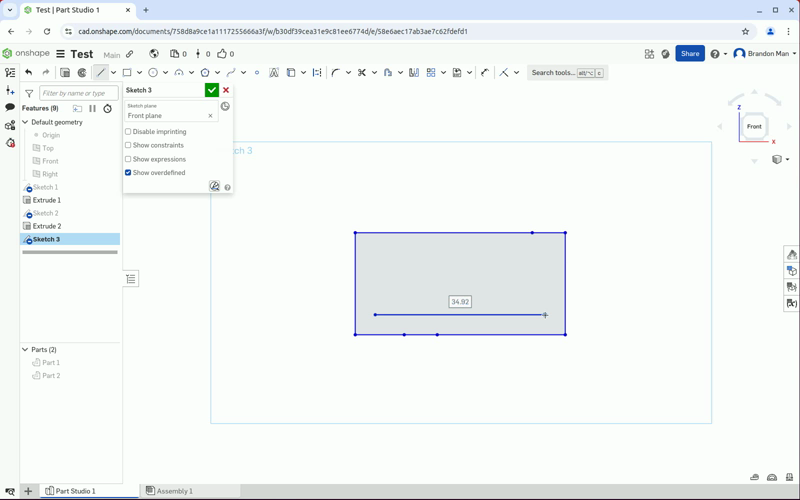
key_down(shift)
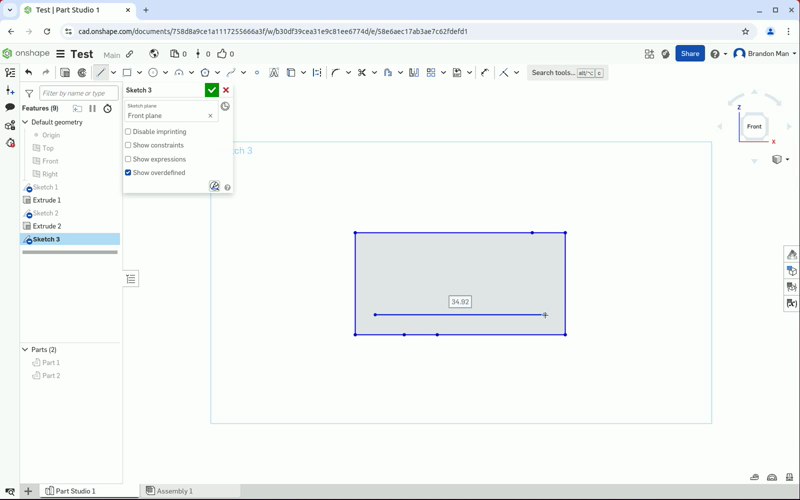
mouse_move(575, 314)
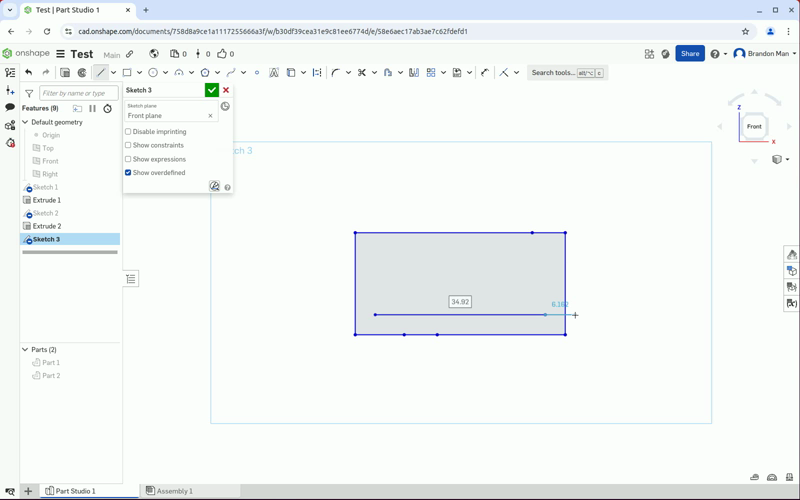
mouse_move(545, 294)
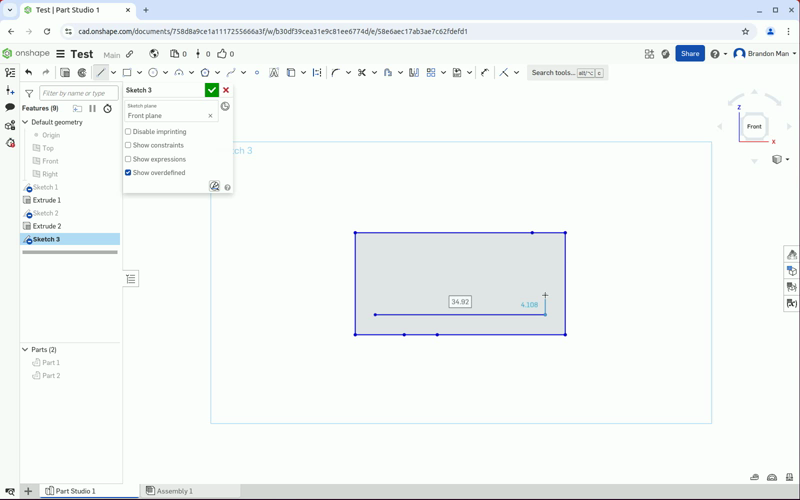
click(545, 294)
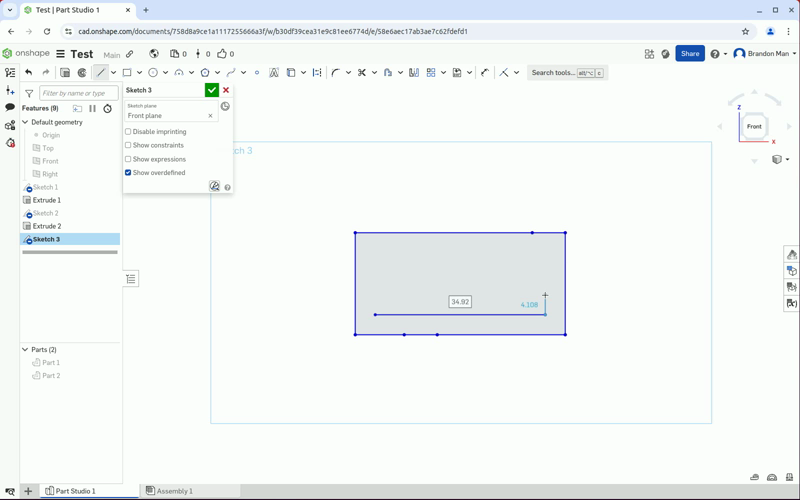
key_up(shift)
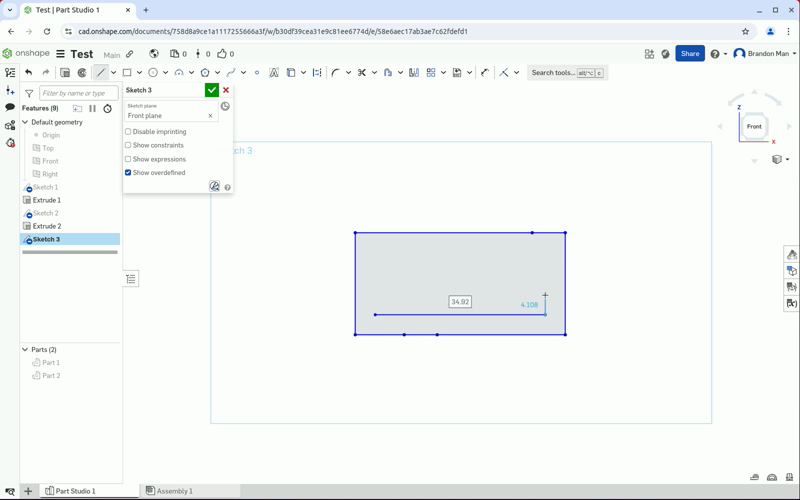
key_down(shift)
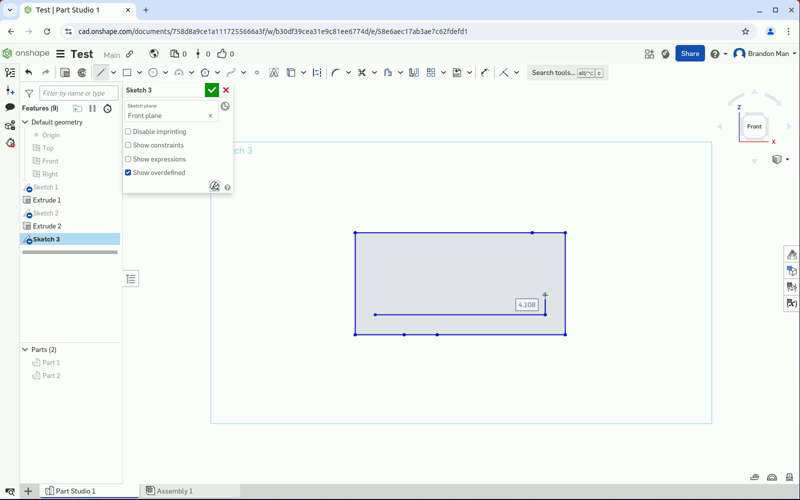
mouse_move(375, 294)
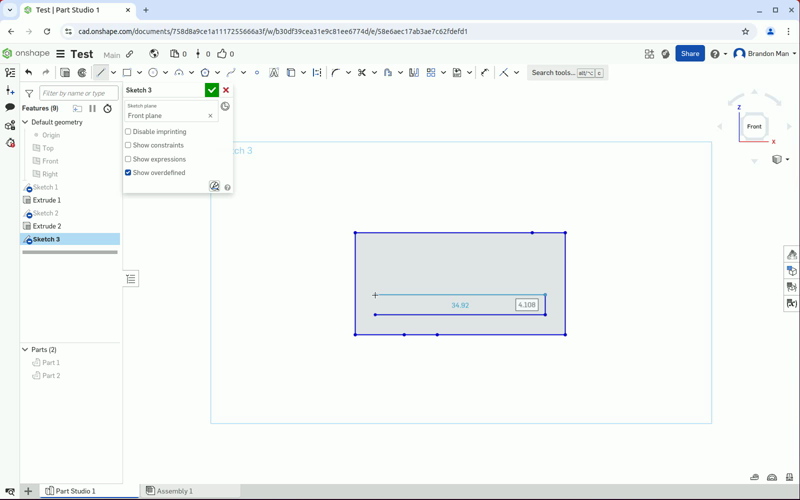
click(375, 294)
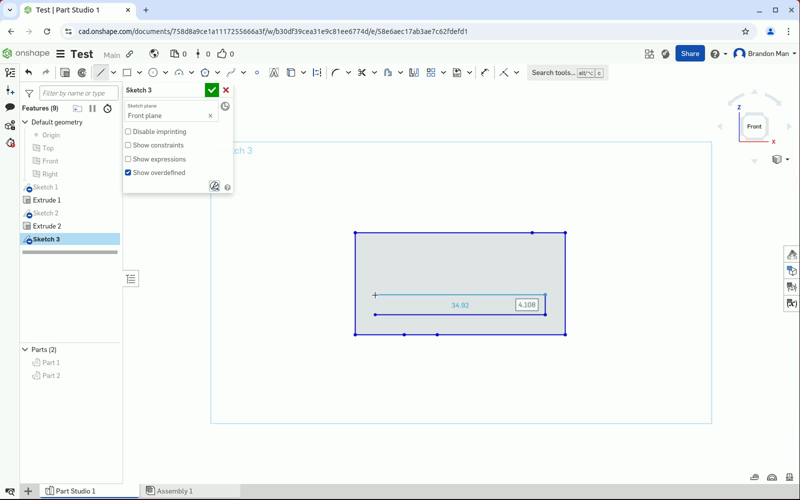
key_up(shift)
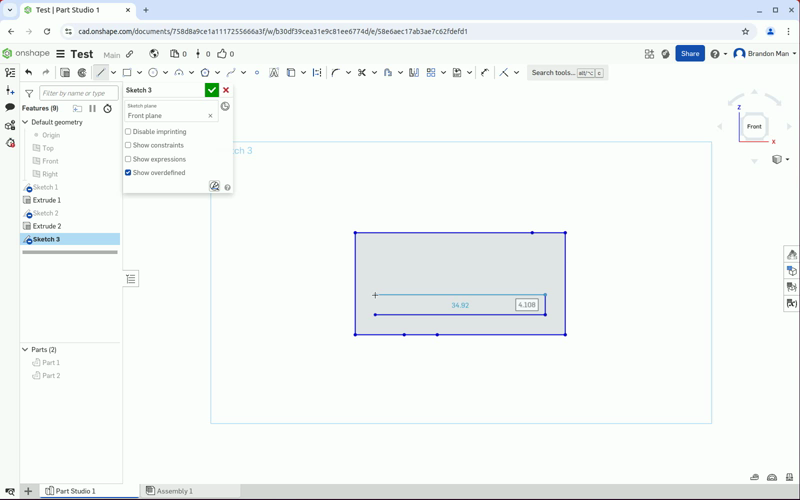
mouse_move(405, 294)
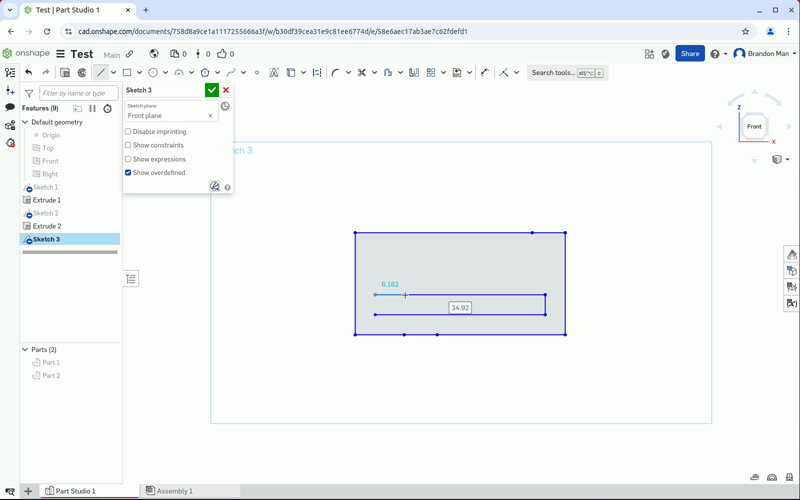
key_down(shift)
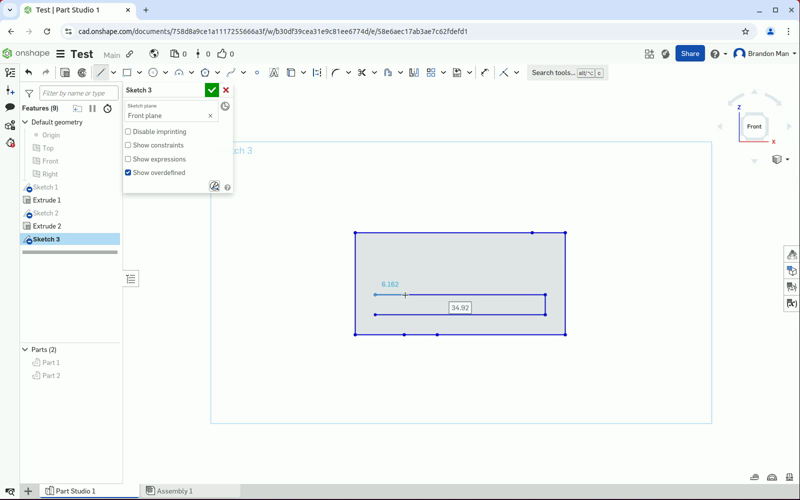
mouse_move(375, 314)
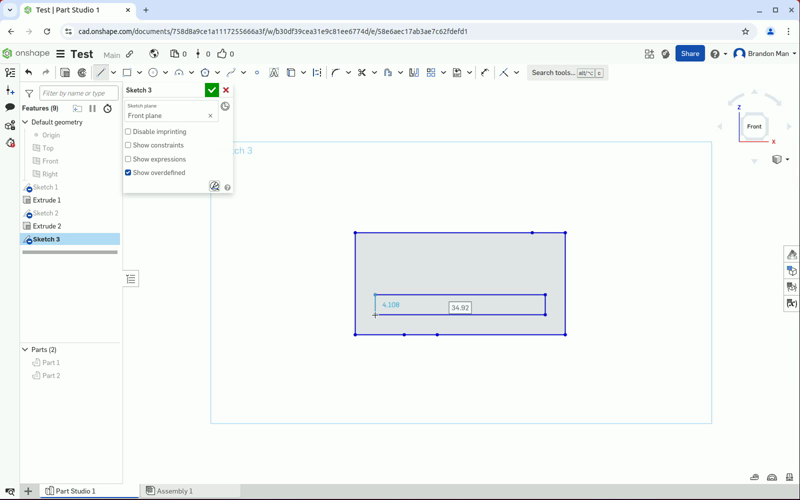
key_up(shift)
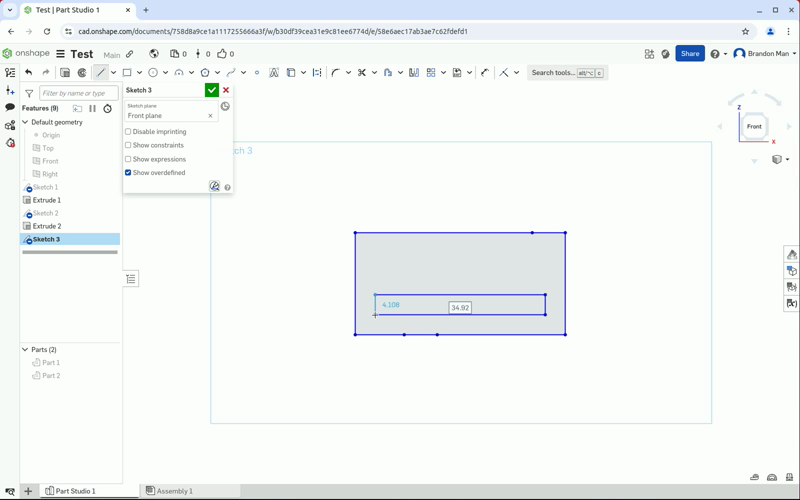
click(375, 314)
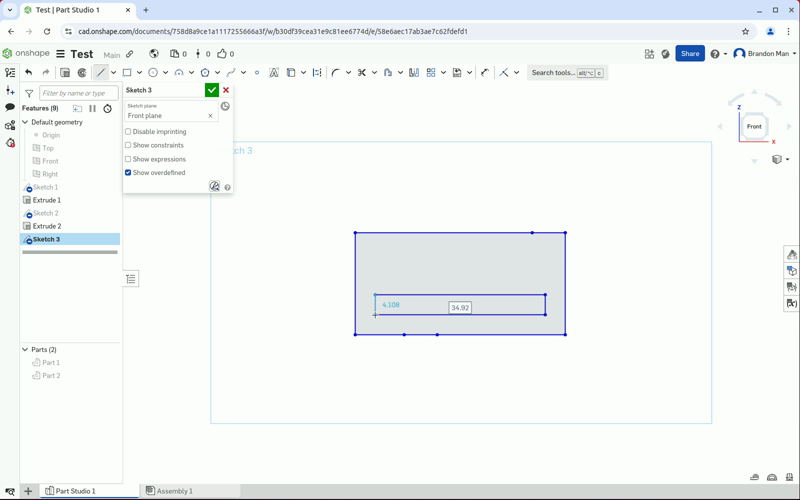
key(esc)
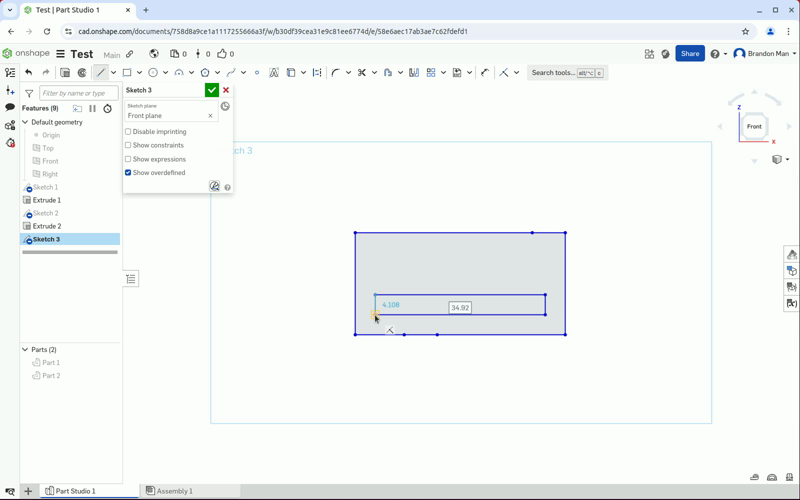
key(l)
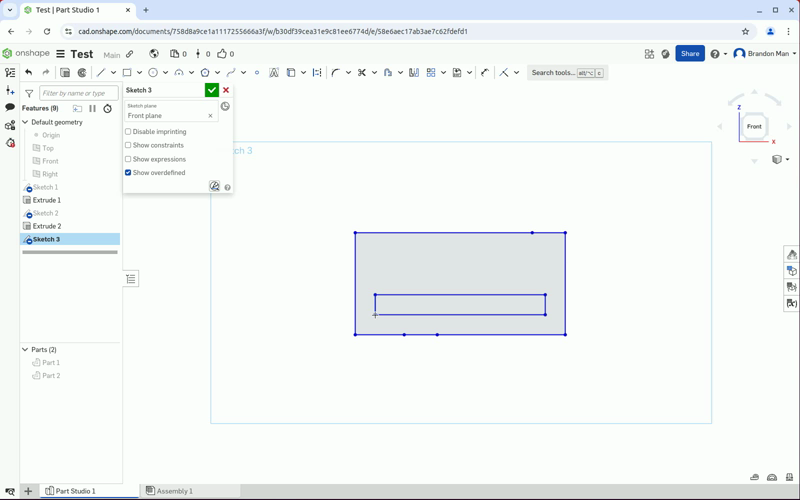
key_down(shift)
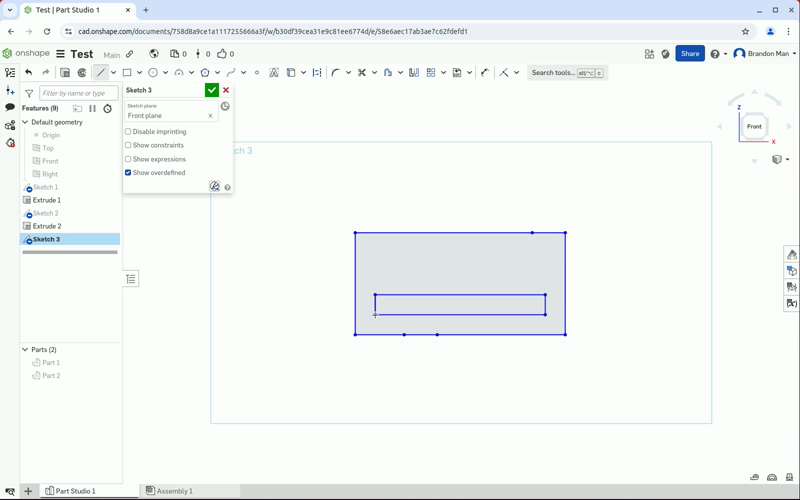
mouse_move(375, 272)
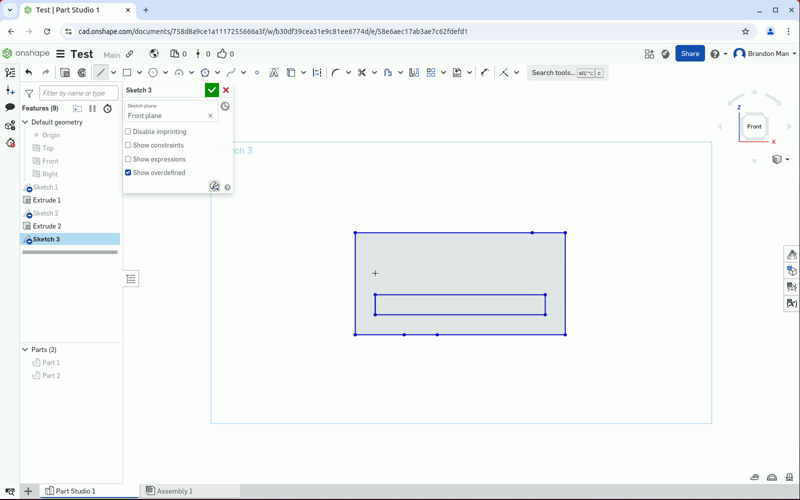
click(375, 272)
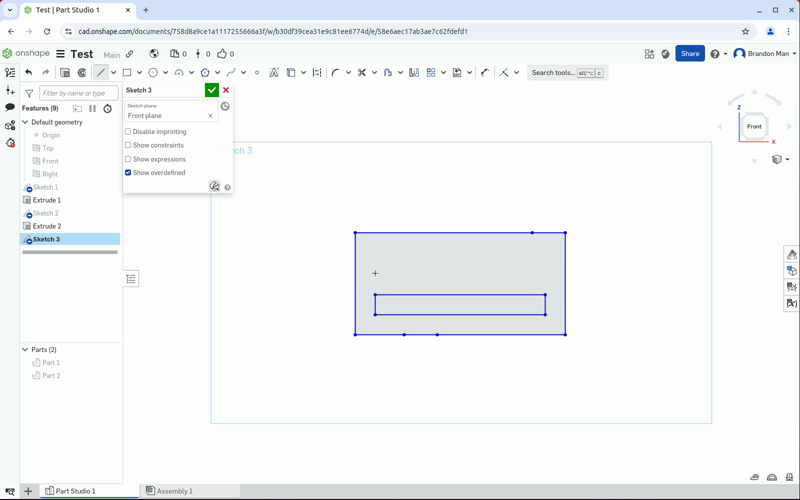
key_up(shift)
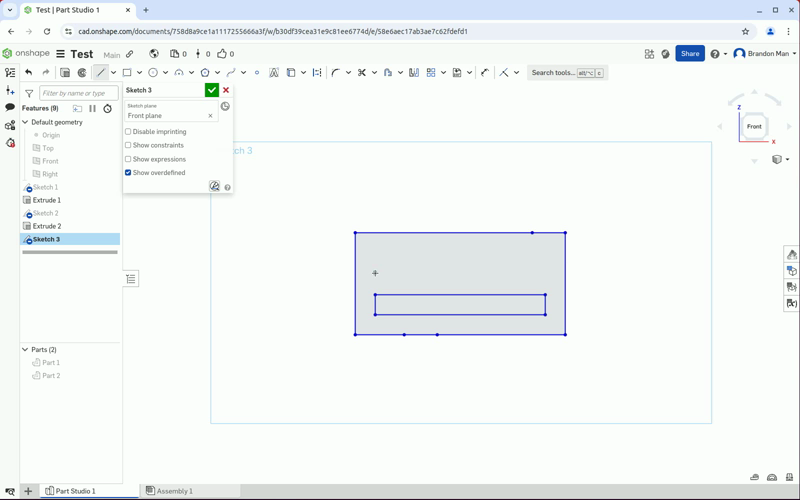
key_down(shift)
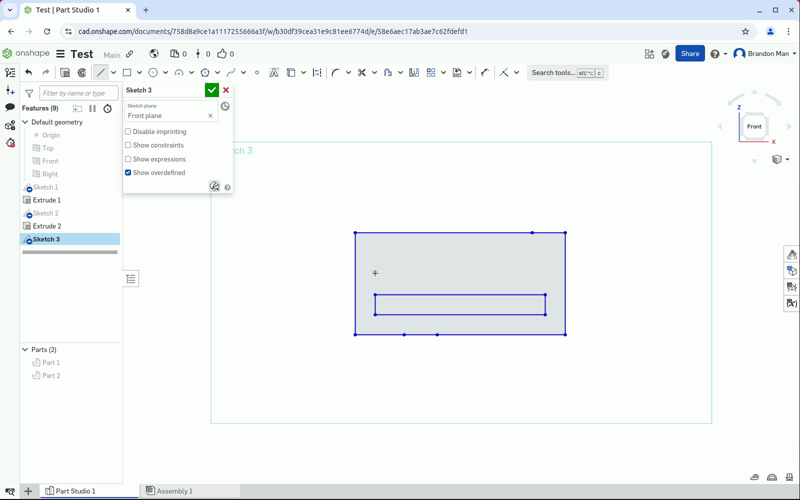
mouse_move(545, 272)
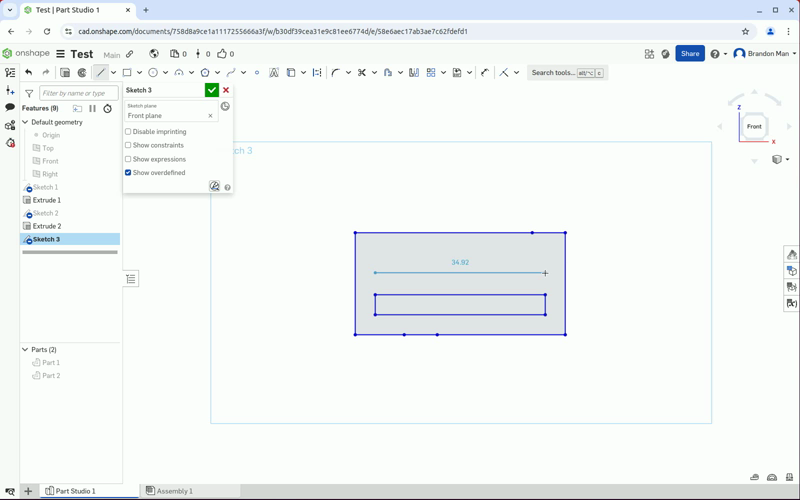
click(545, 272)
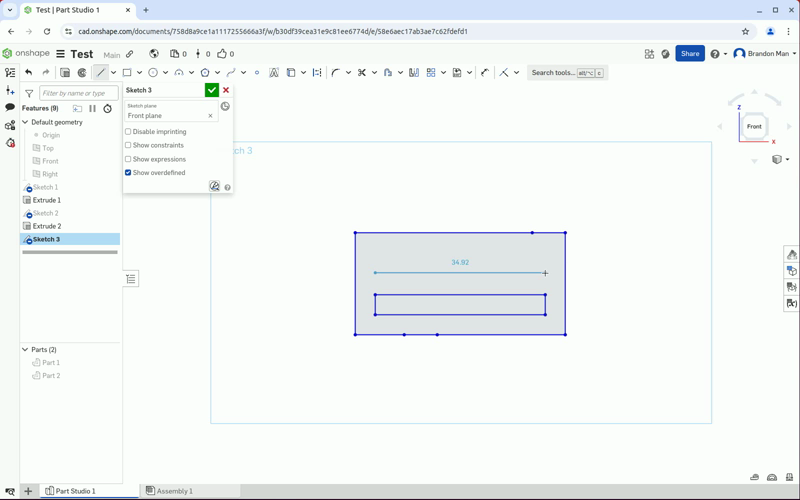
key_up(shift)
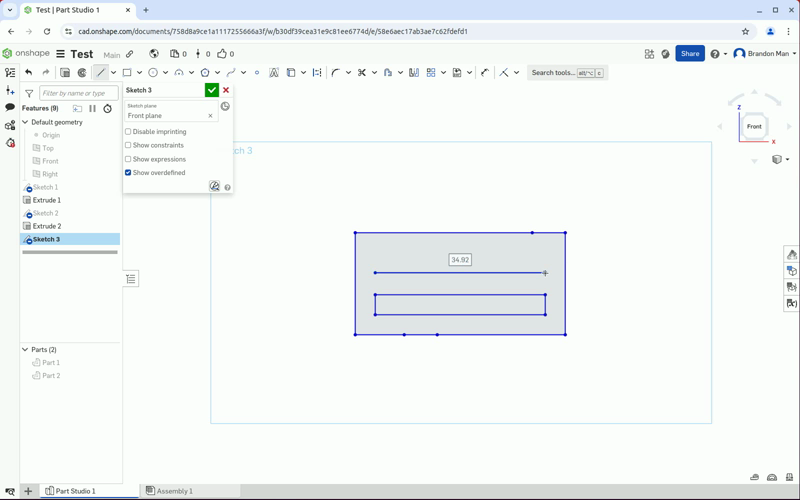
key_down(shift)
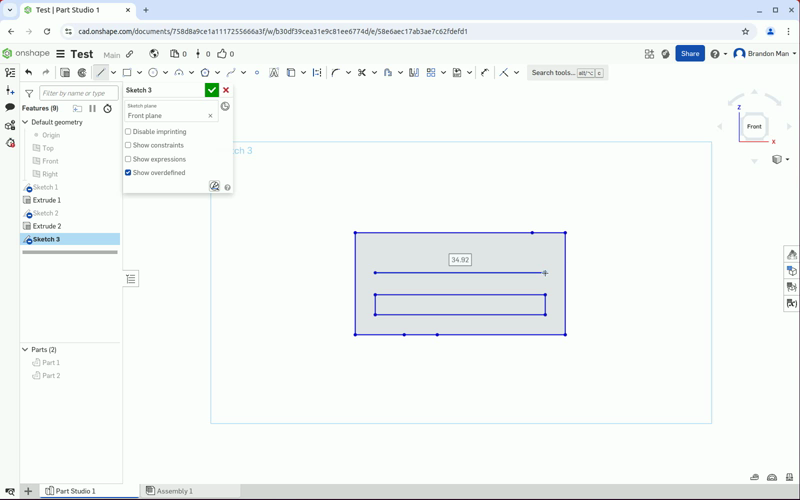
mouse_move(575, 272)
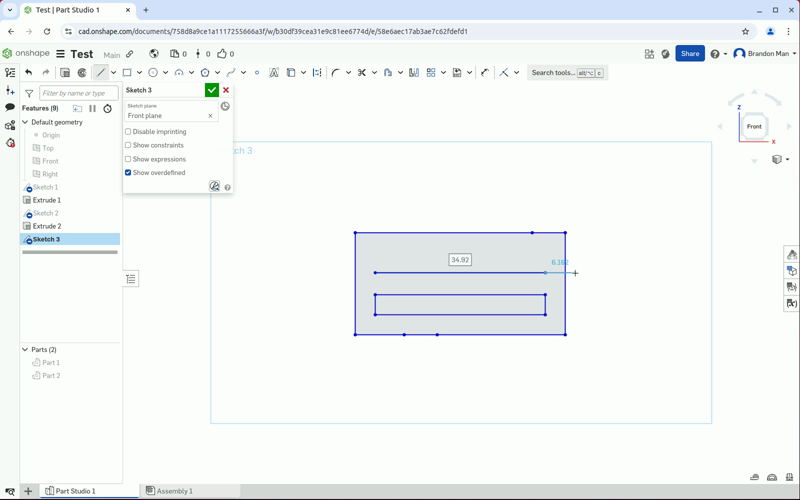
mouse_move(545, 252)
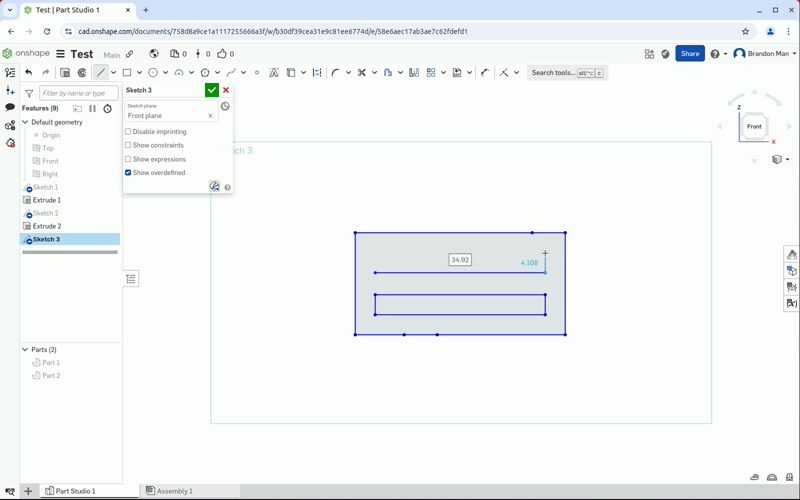
click(545, 252)
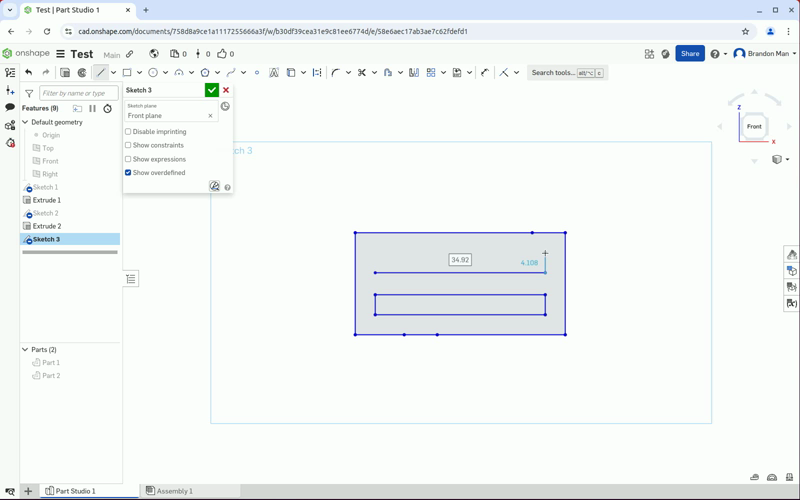
key_up(shift)
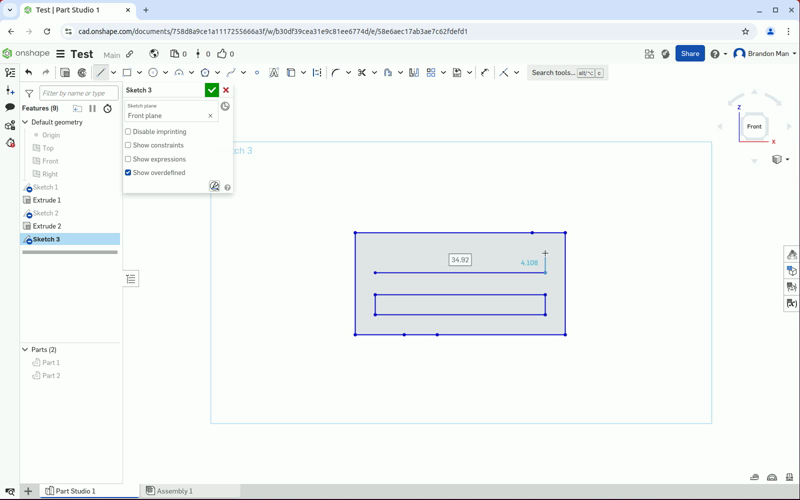
key_down(shift)
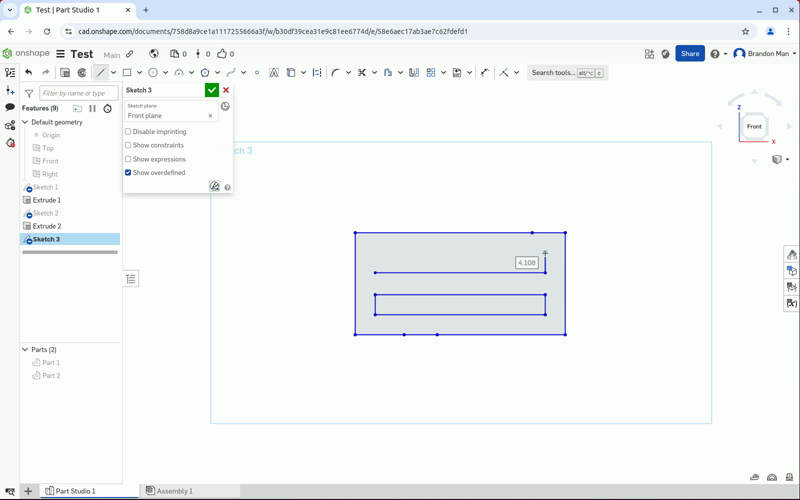
mouse_move(375, 252)
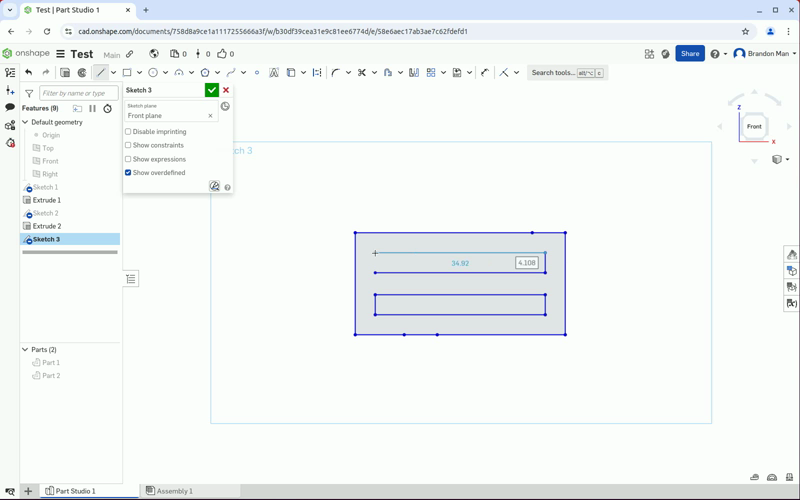
click(375, 252)
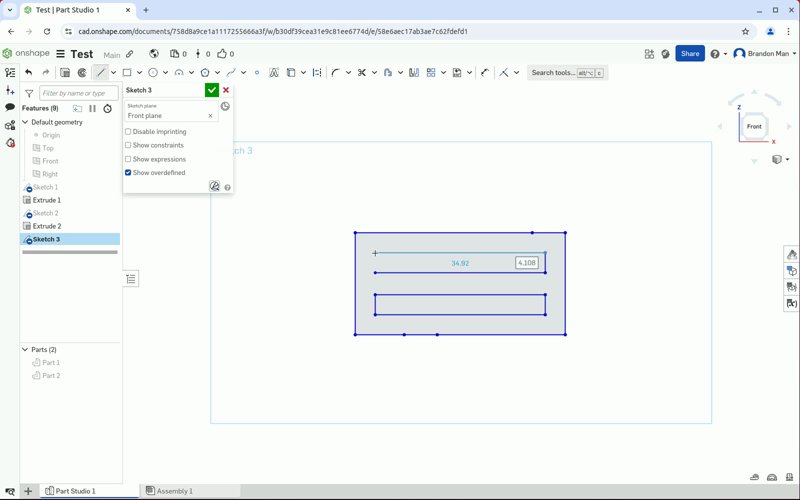
key_up(shift)
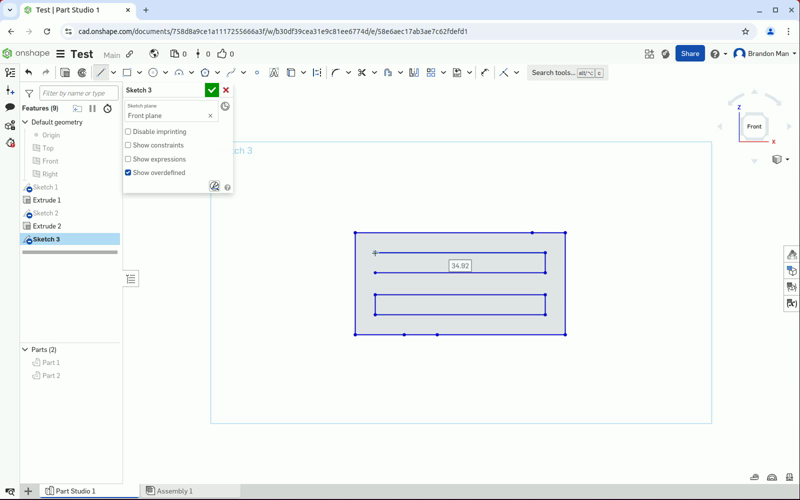
mouse_move(405, 252)
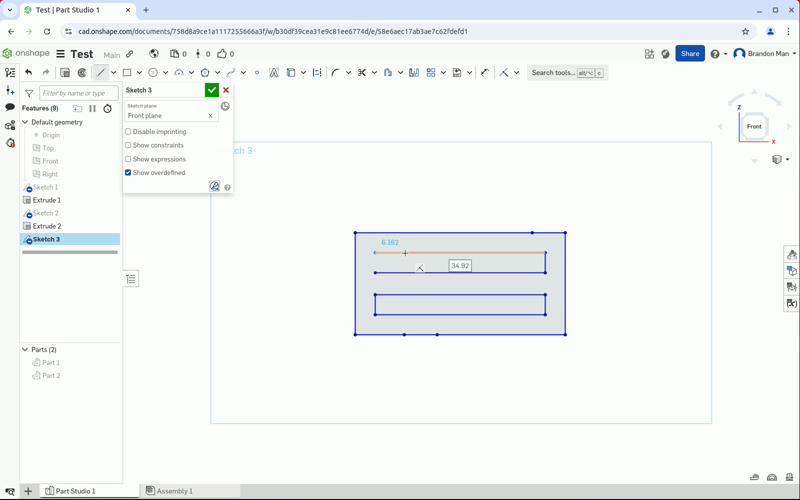
key_down(shift)
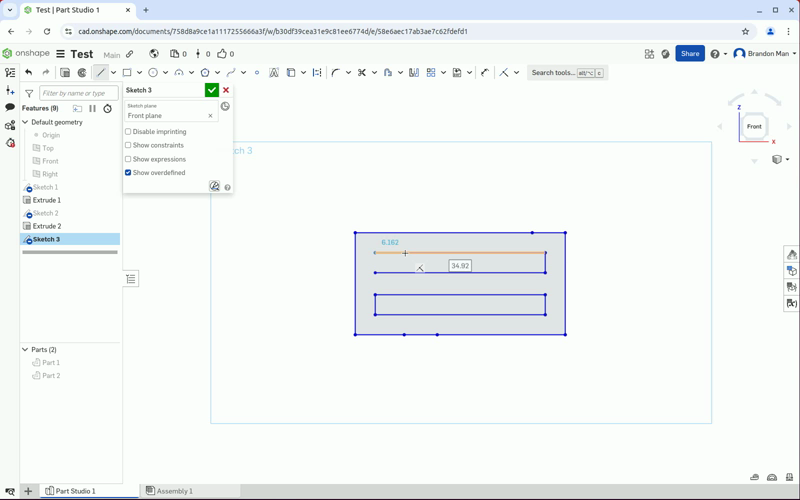
mouse_move(375, 272)
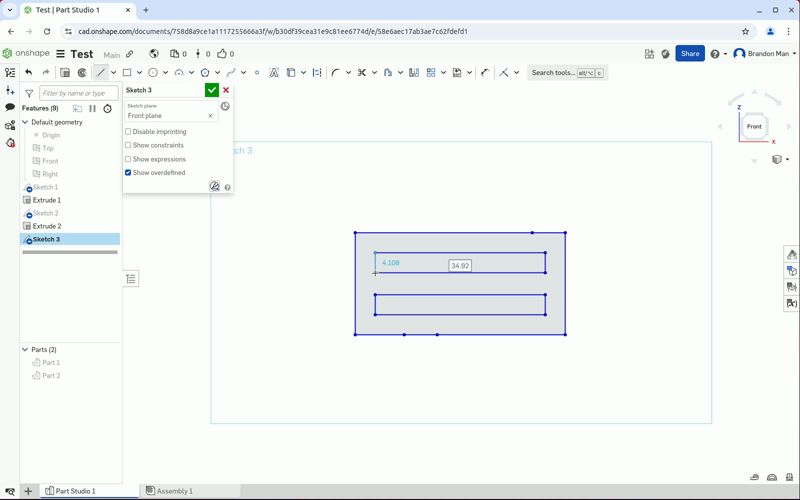
key_up(shift)
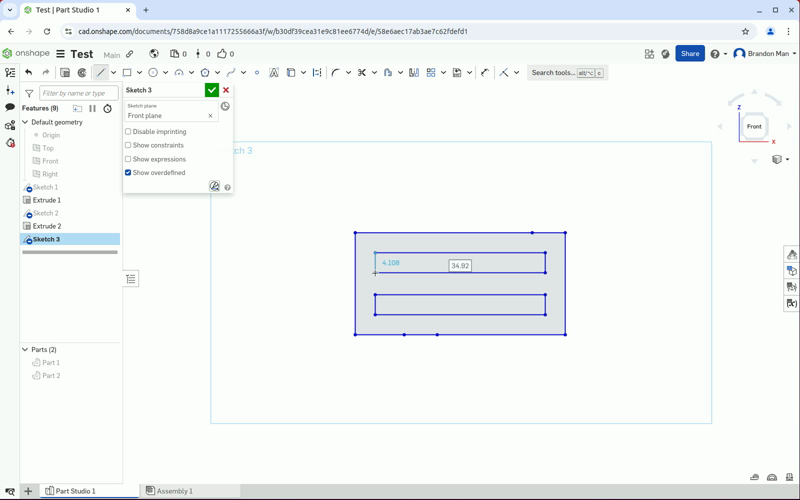
click(375, 272)
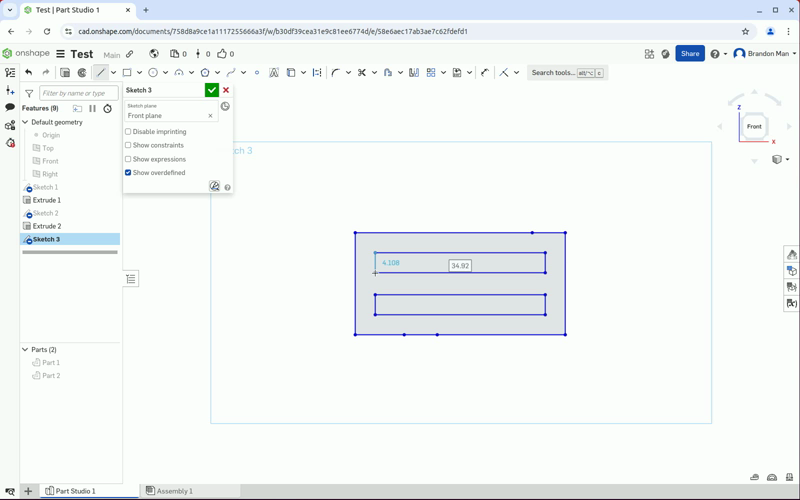
key(esc)
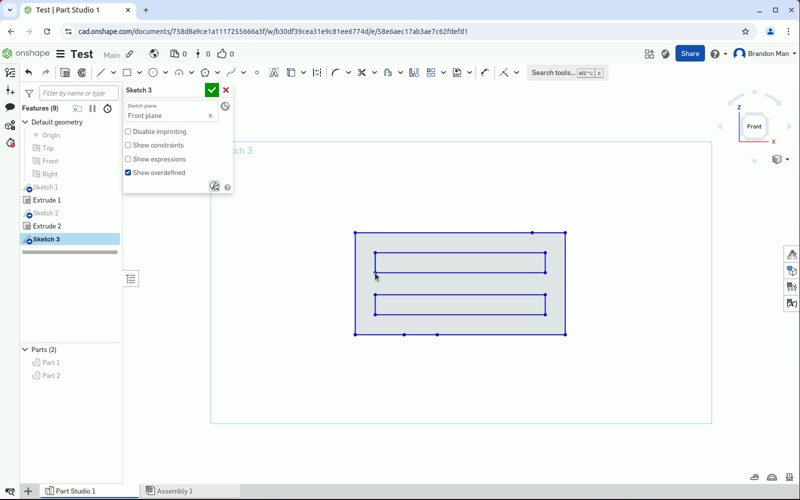
mouse_move(552, 281)
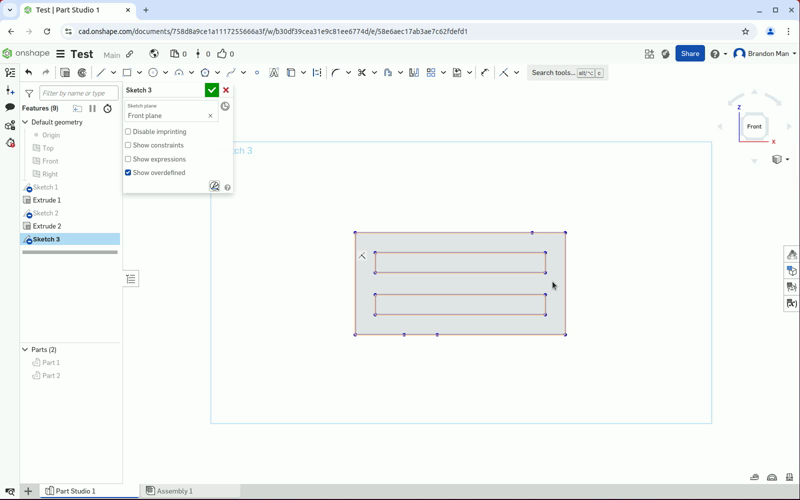
click(552, 281)
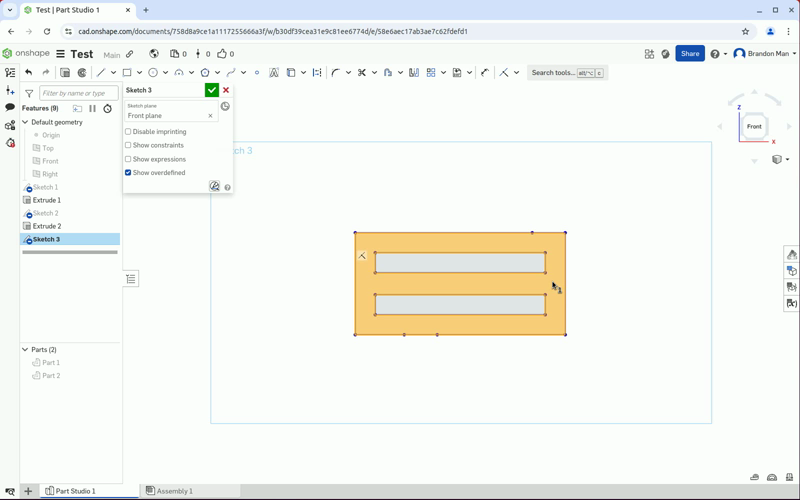
mouse_move(73, 352)
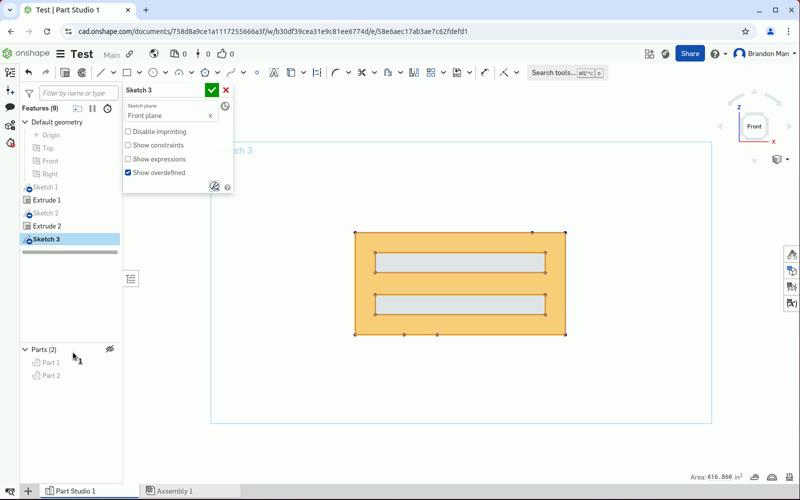
key(shift+y)
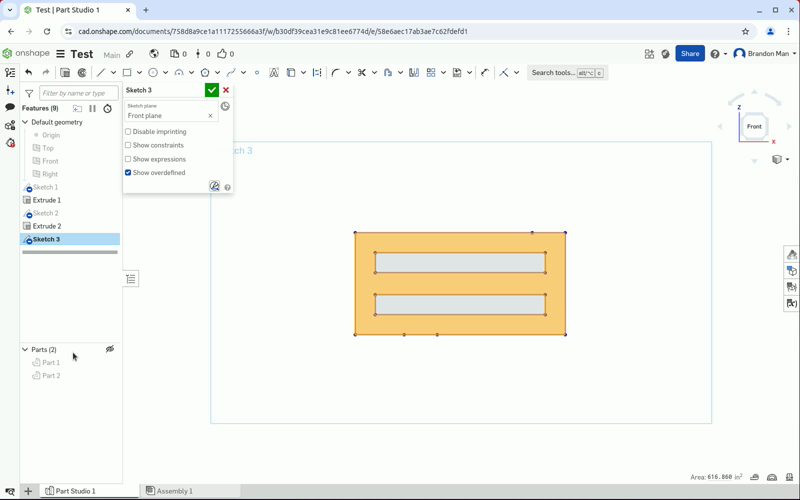
key(shift+e)
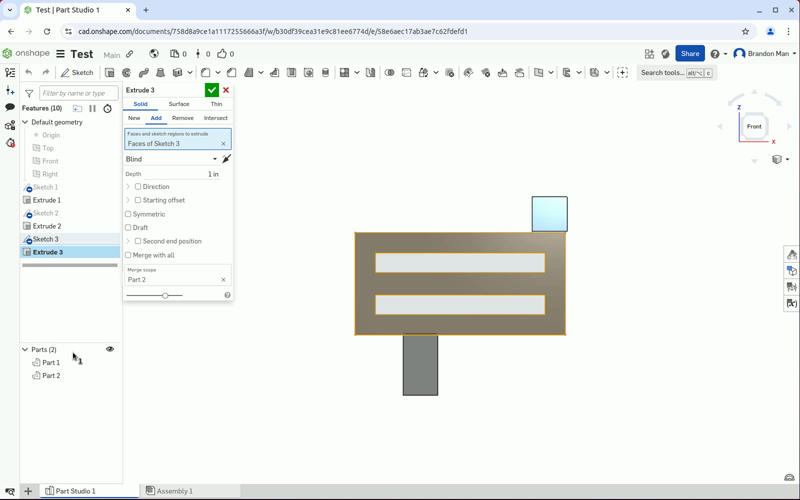
mouse_move(143, 106)
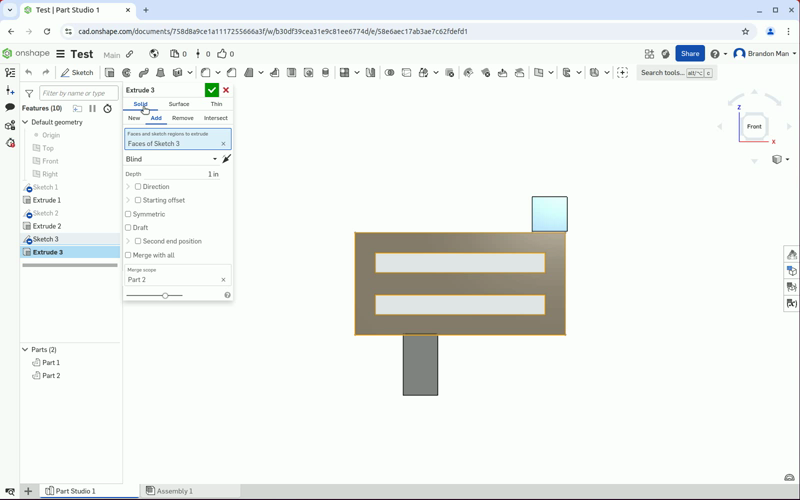
click(143, 106)
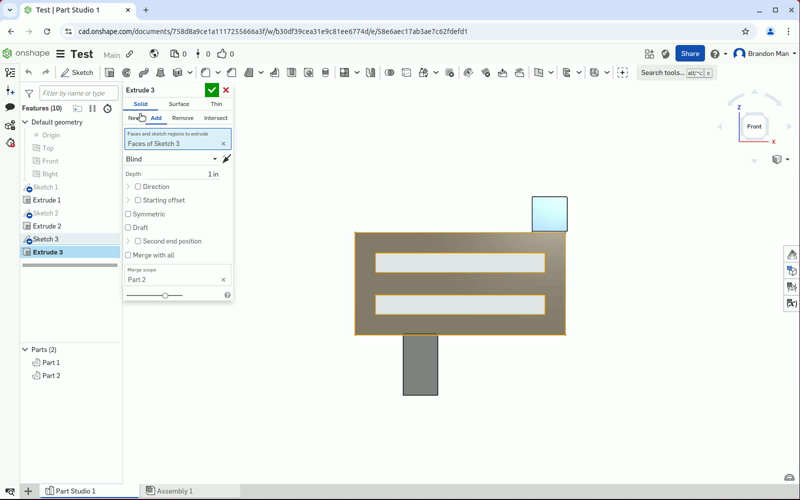
mouse_move(137, 120)
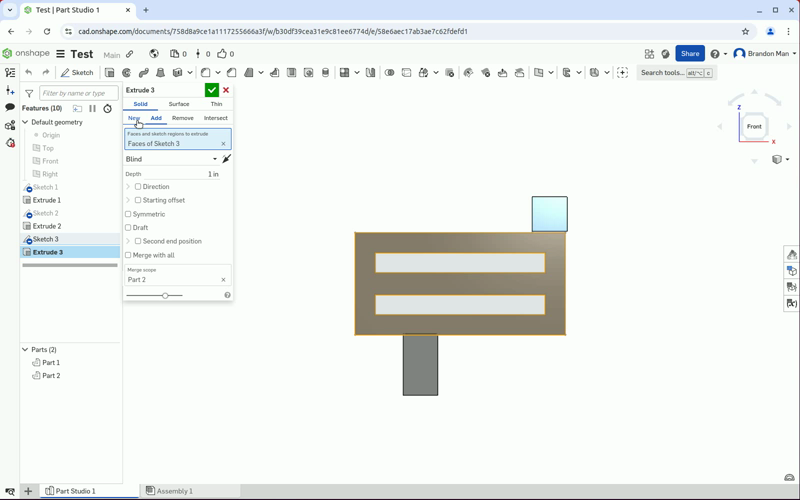
click(137, 120)
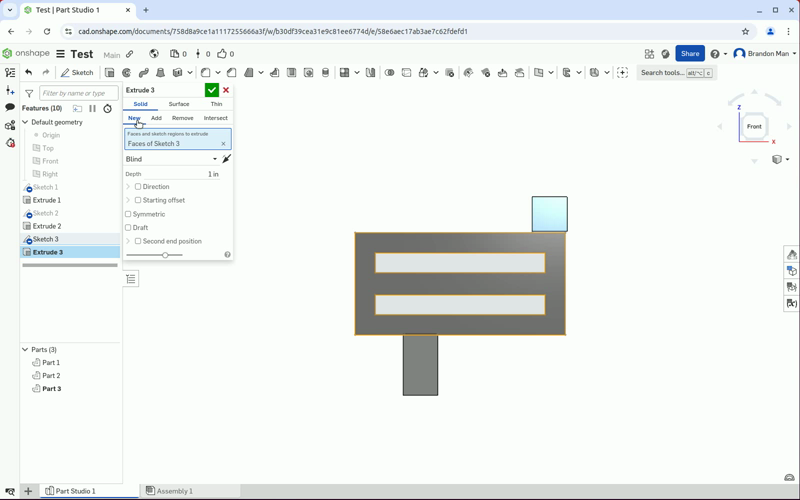
key(tab, 4)
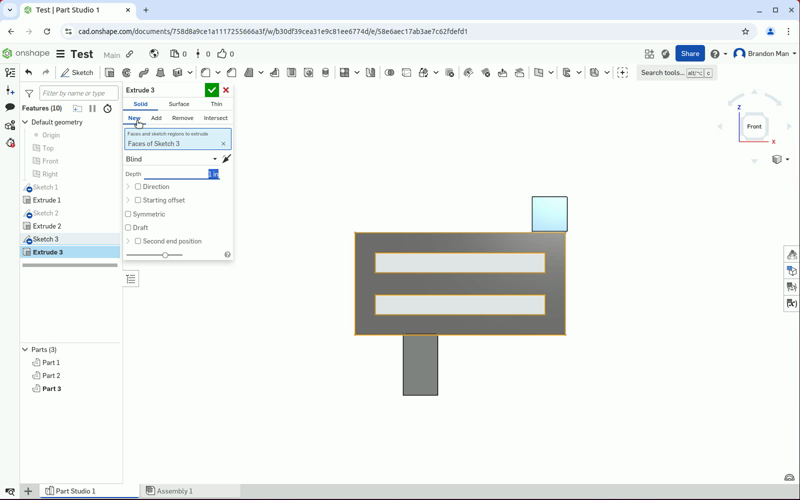
text(4.092)
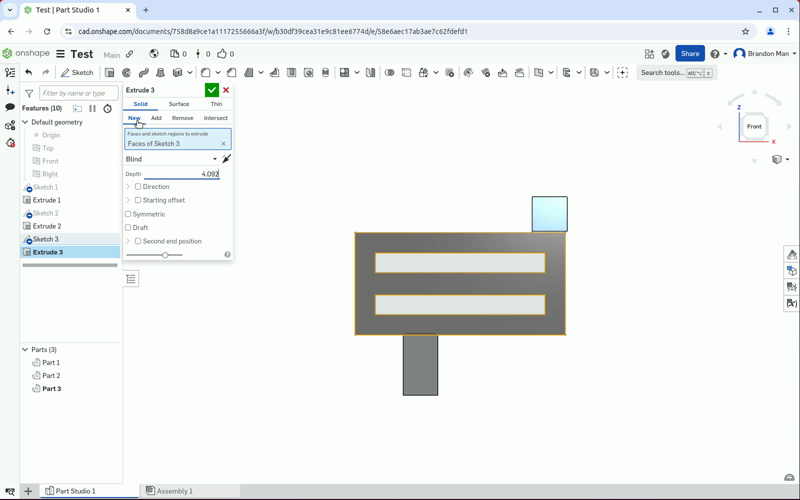
key(enter)
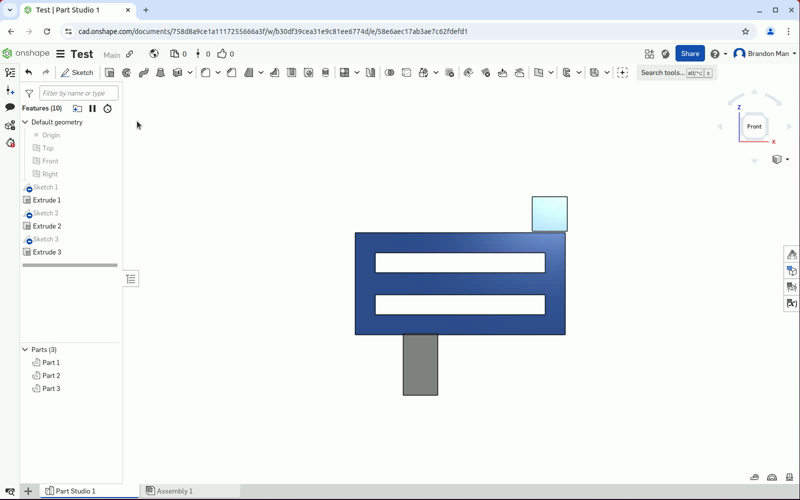
key(shift+h)
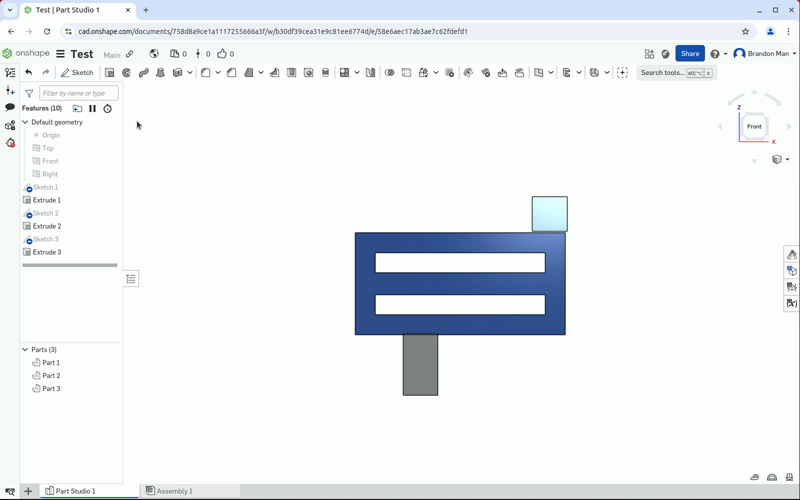
key(shift+h)
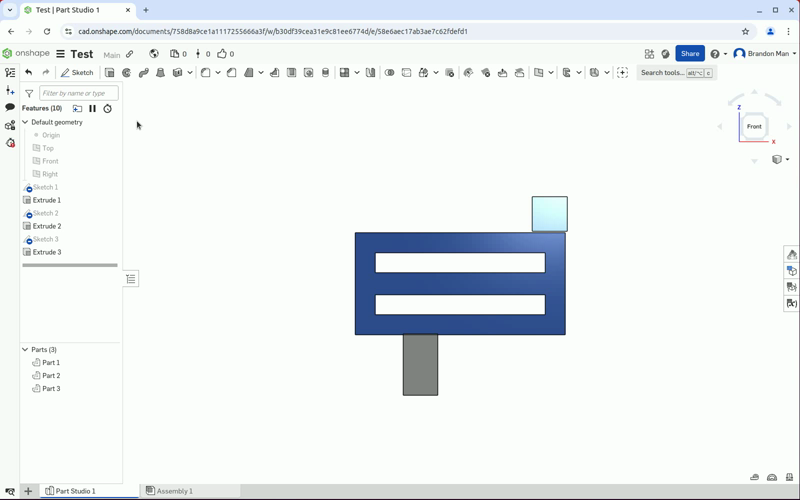
mouse_move(73, 189)
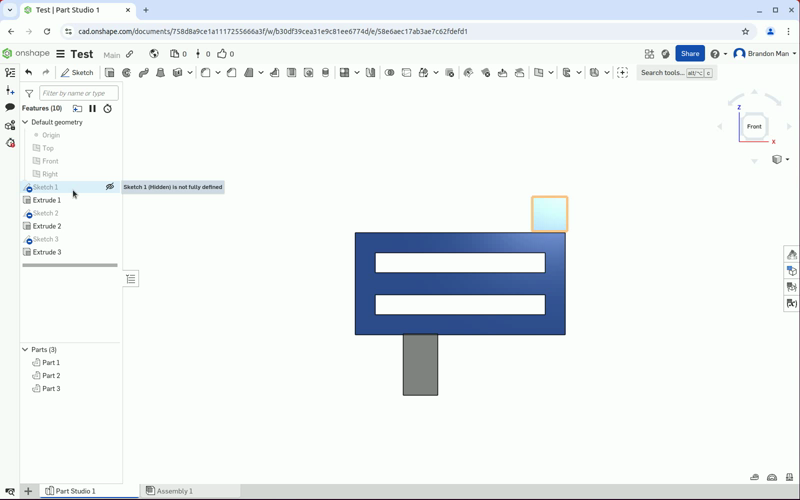
click(73, 189)
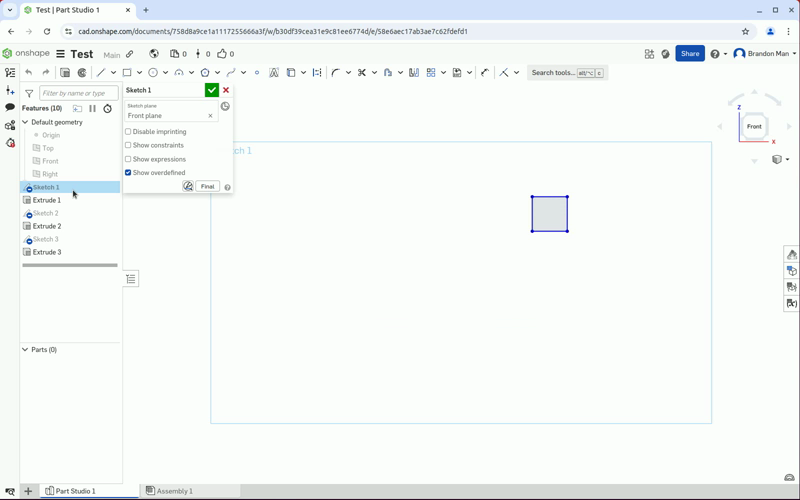
mouse_move(229, 92)
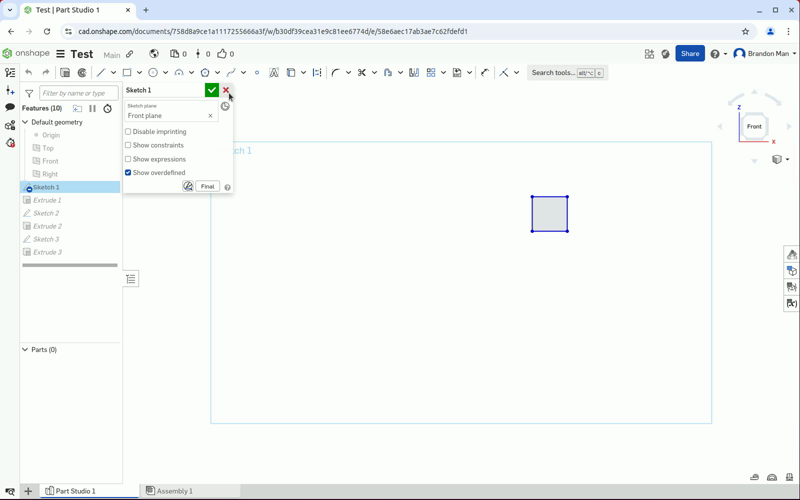
click(229, 92)
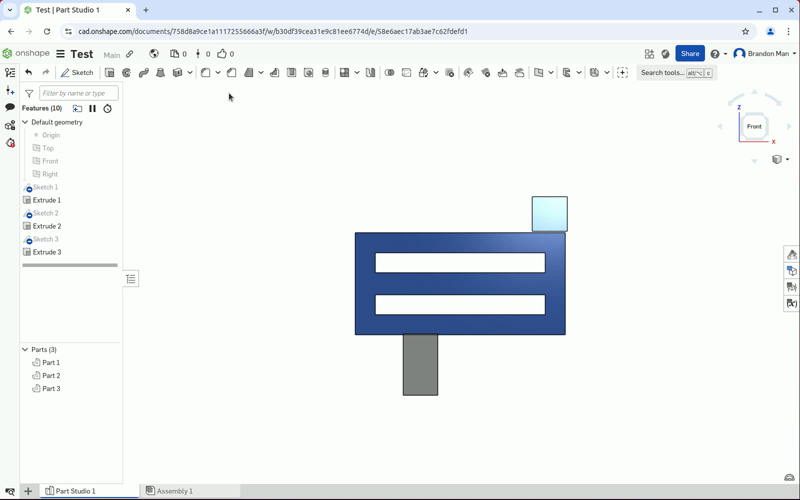
mouse_move(541, 75)
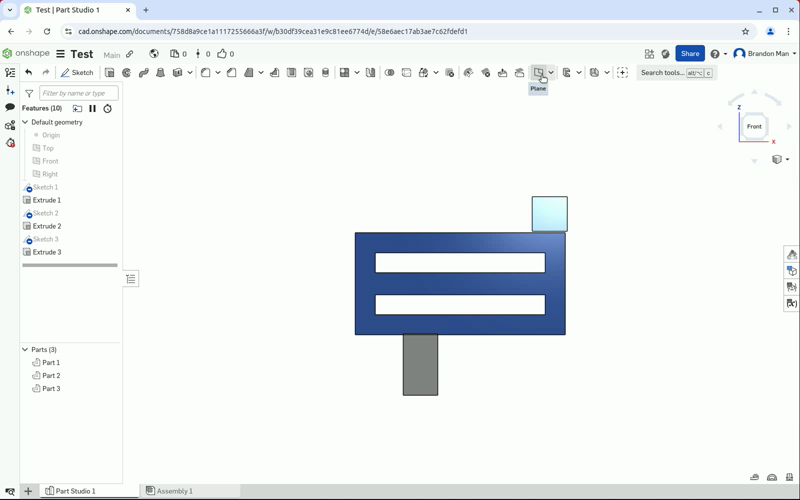
click(541, 75)
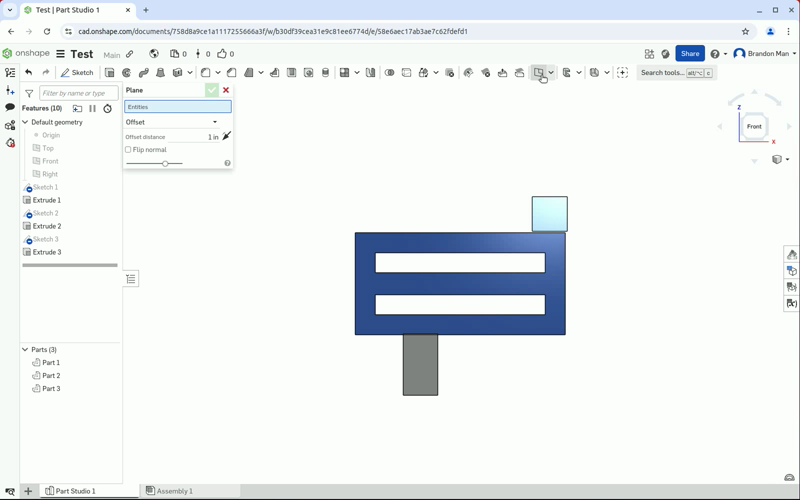
mouse_move(73, 163)
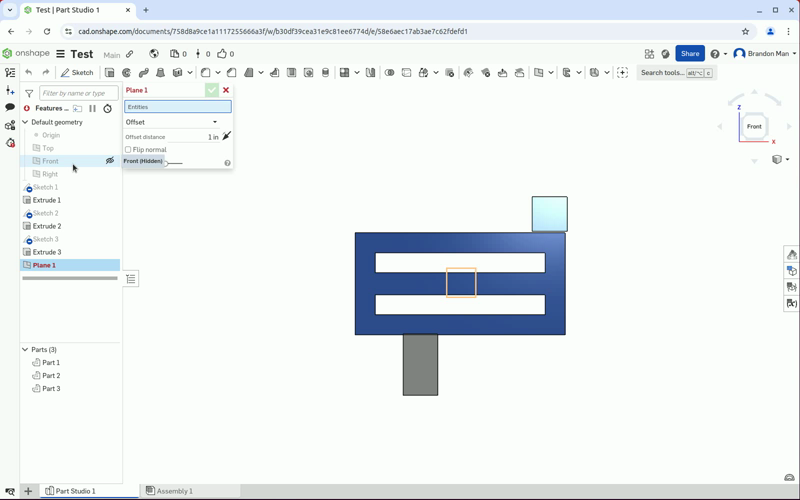
click(73, 163)
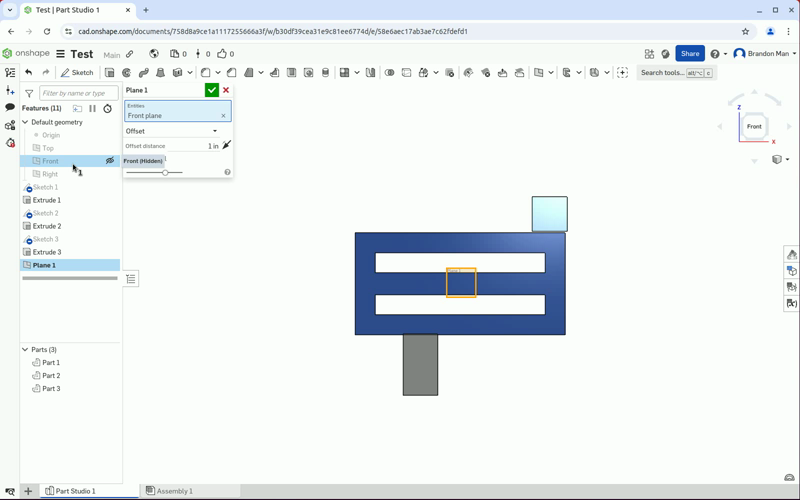
key(tab, 2)
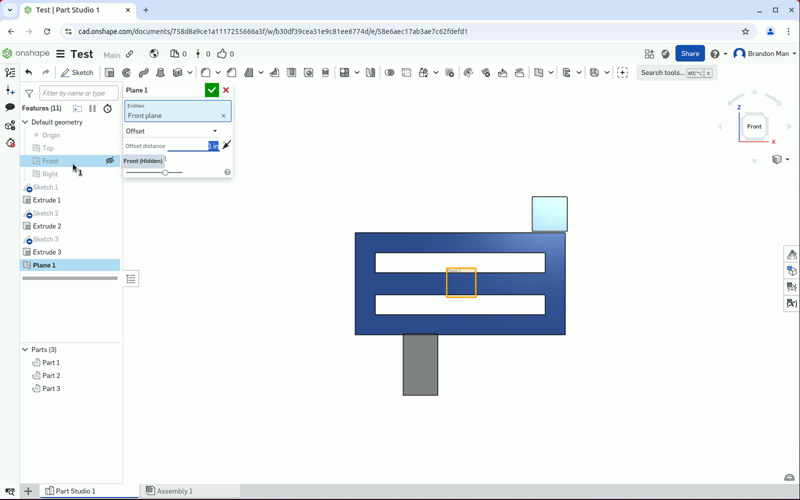
text(4.098)
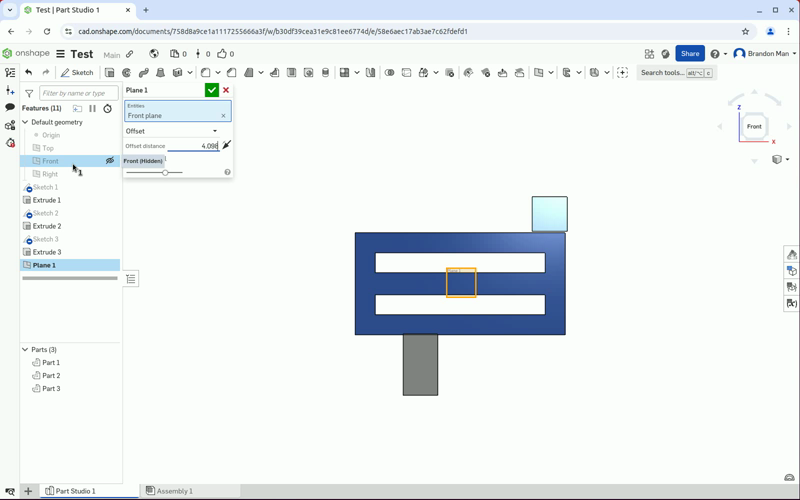
key(enter, 2)
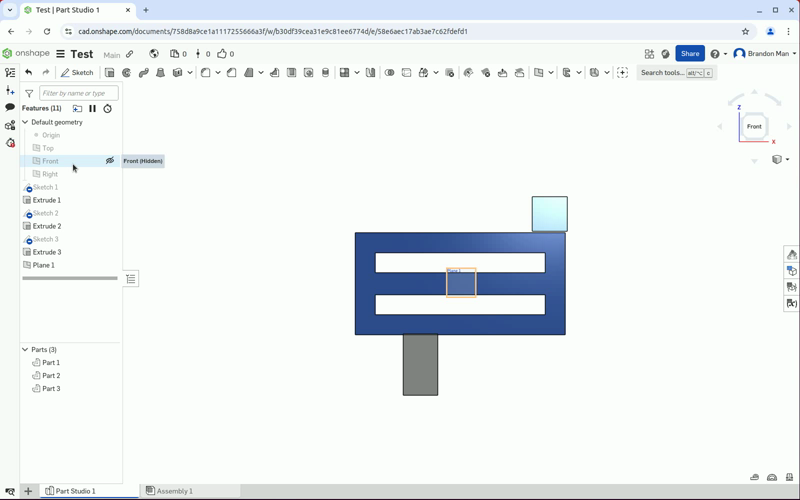
key(shift+s)
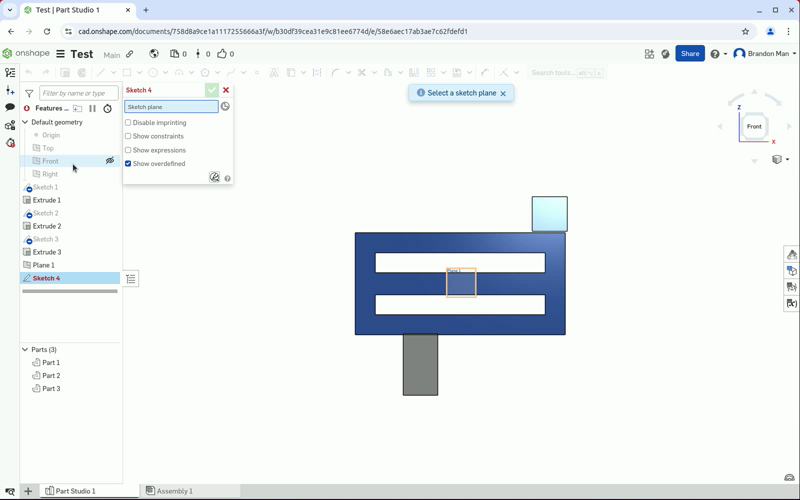
mouse_move(73, 267)
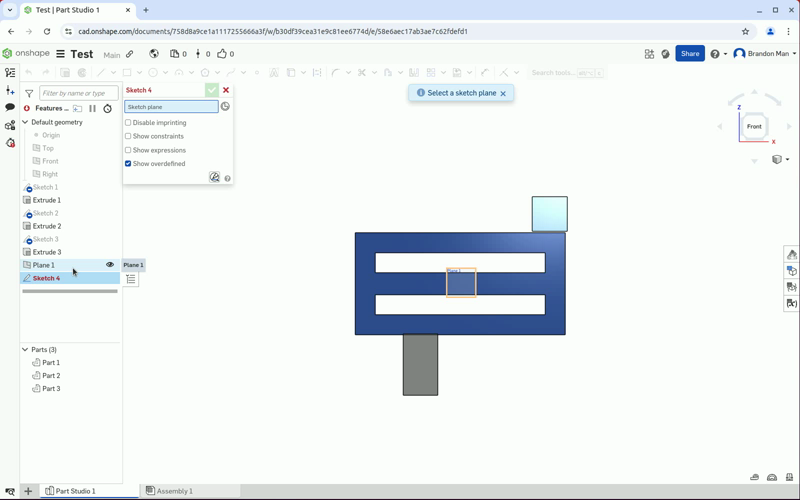
click(73, 267)
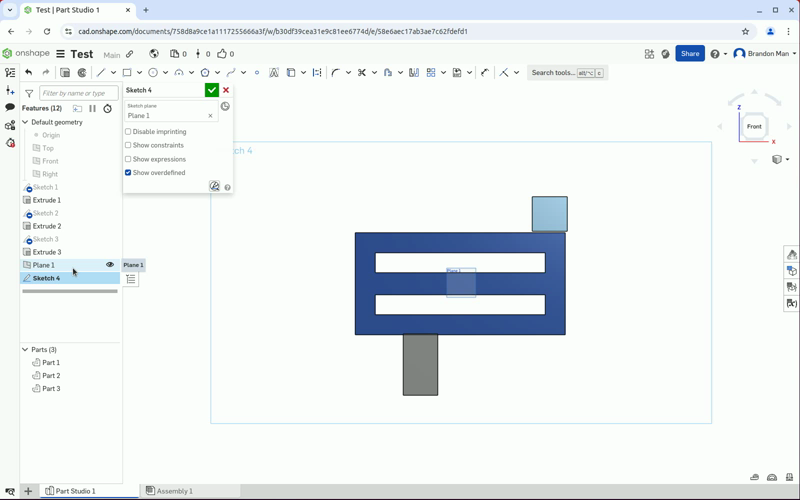
mouse_move(73, 352)
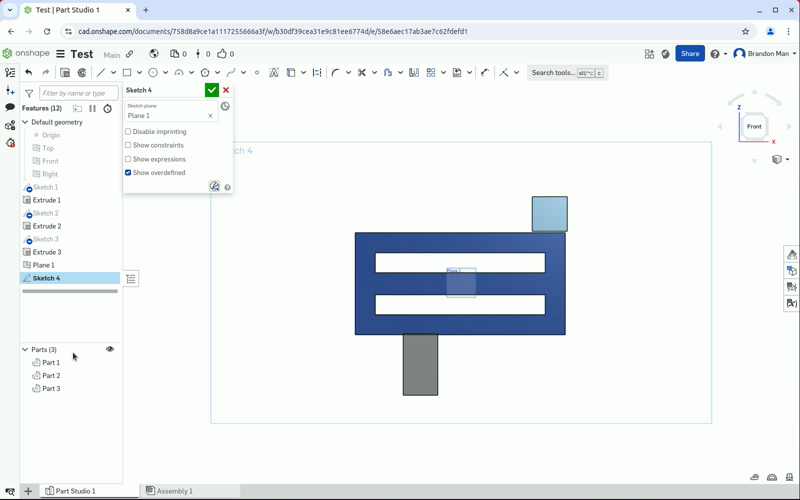
key(y)
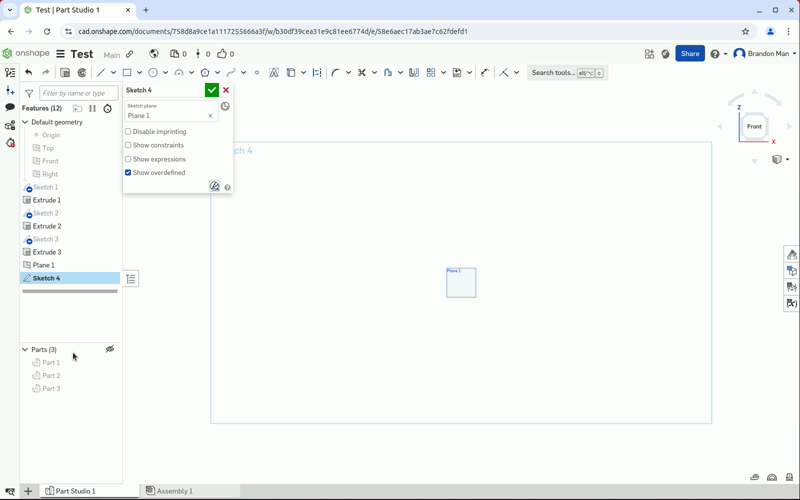
key(l)
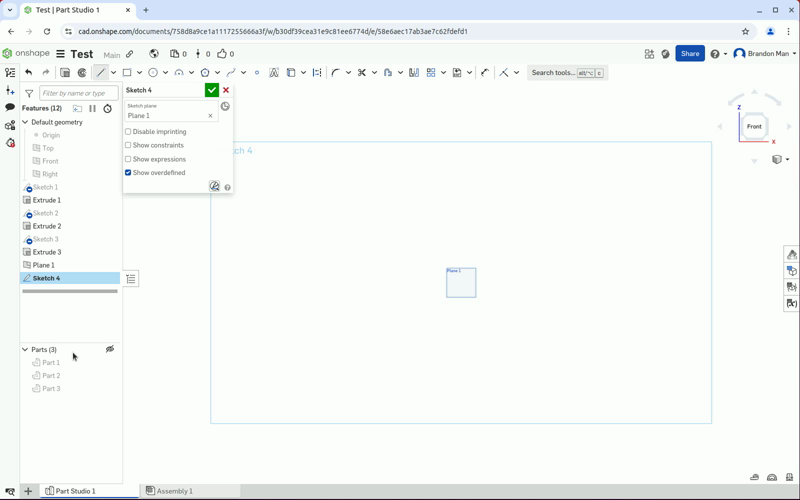
key_down(shift)
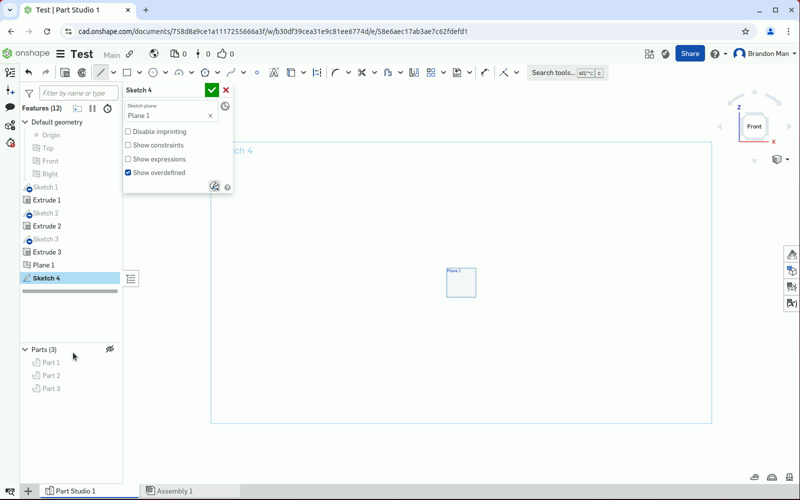
mouse_move(403, 395)
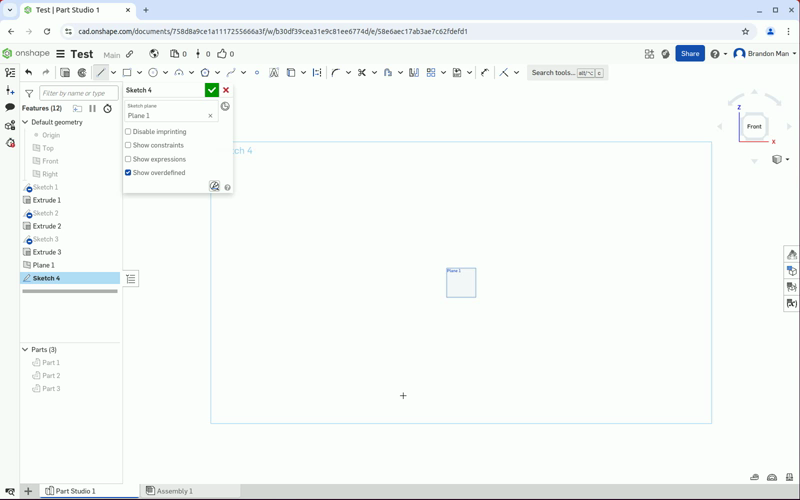
click(403, 395)
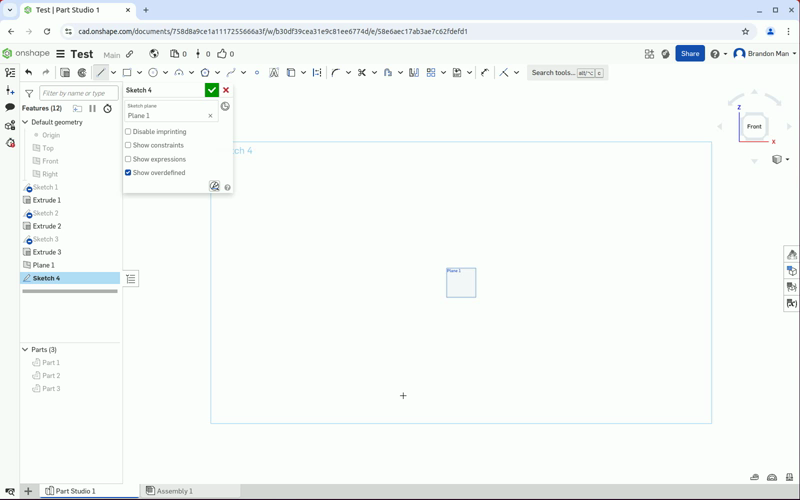
key_up(shift)
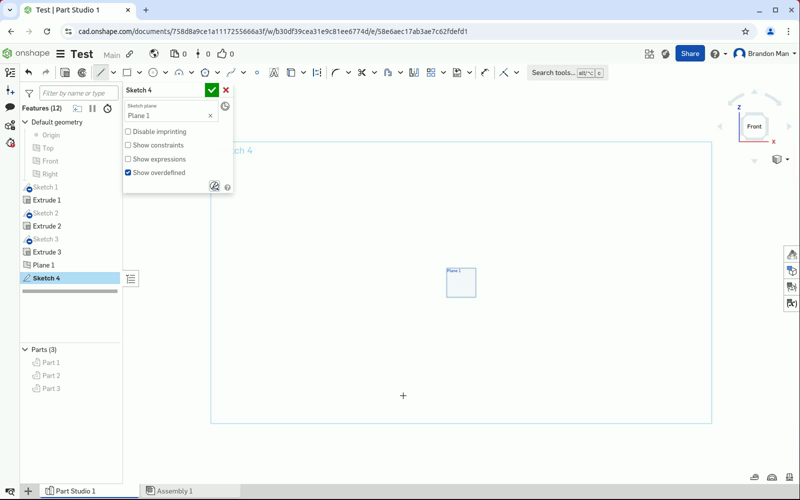
key_down(shift)
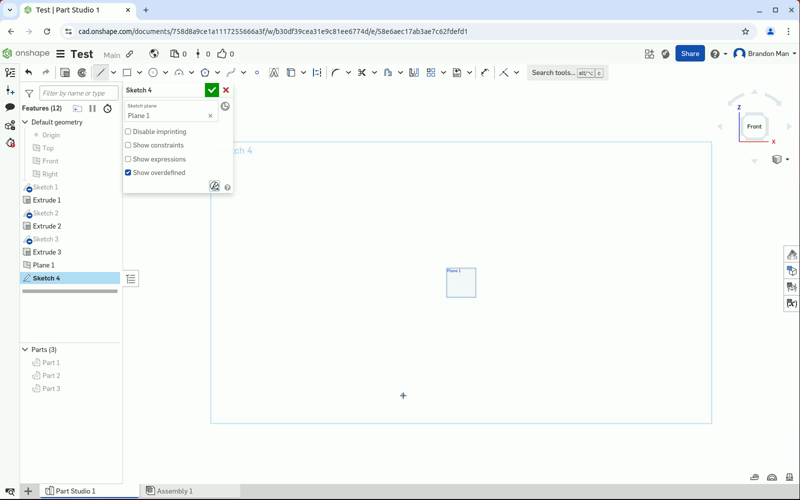
mouse_move(433, 395)
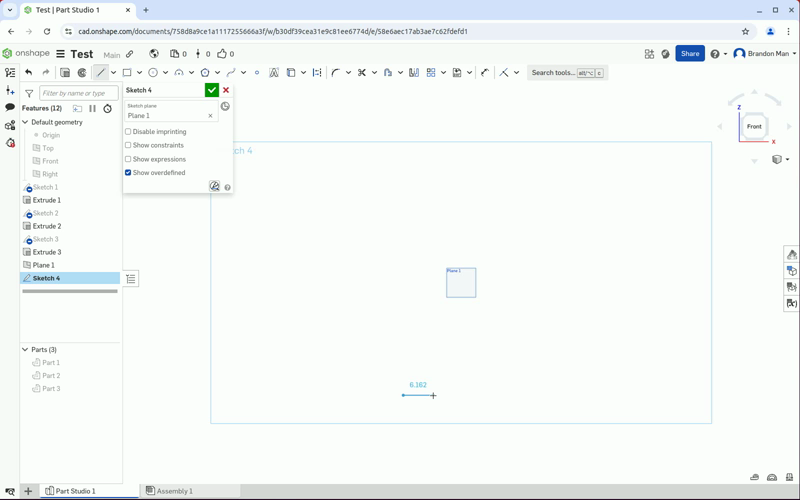
mouse_move(420, 395)
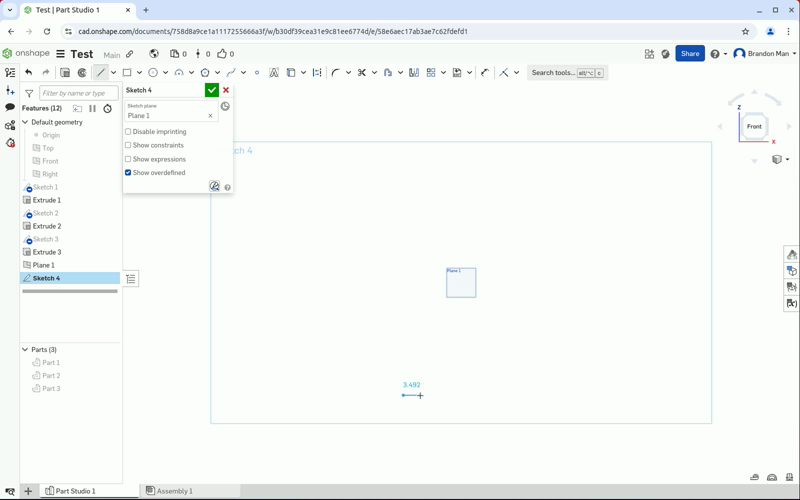
click(420, 395)
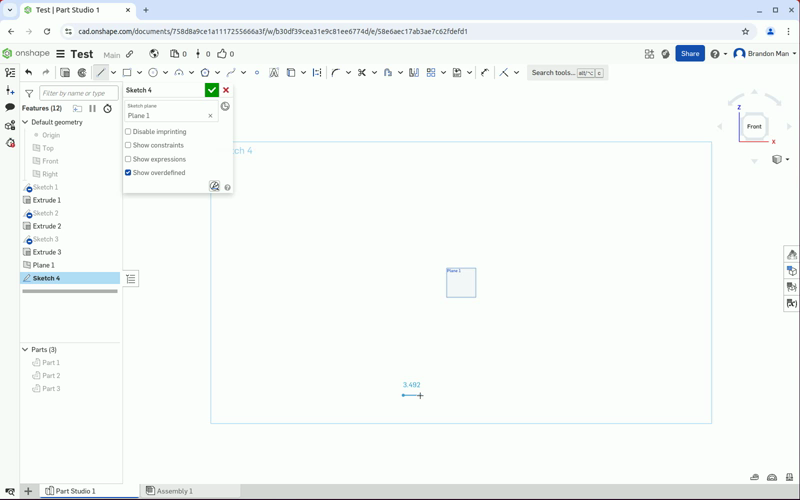
key_up(shift)
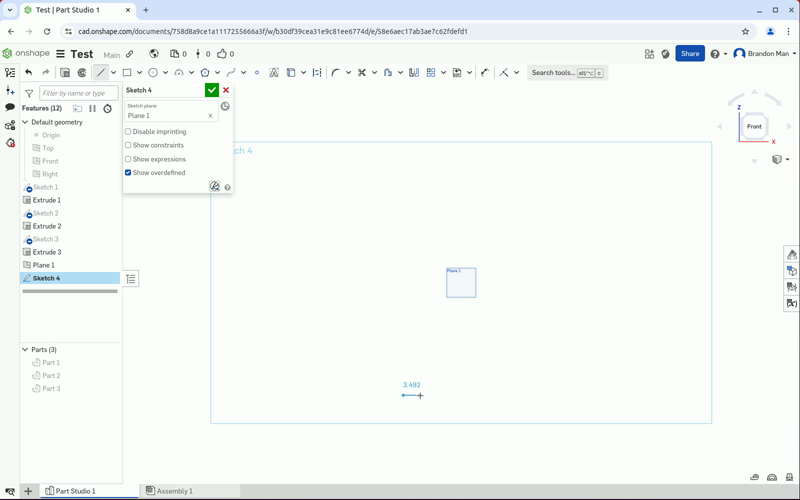
key_down(shift)
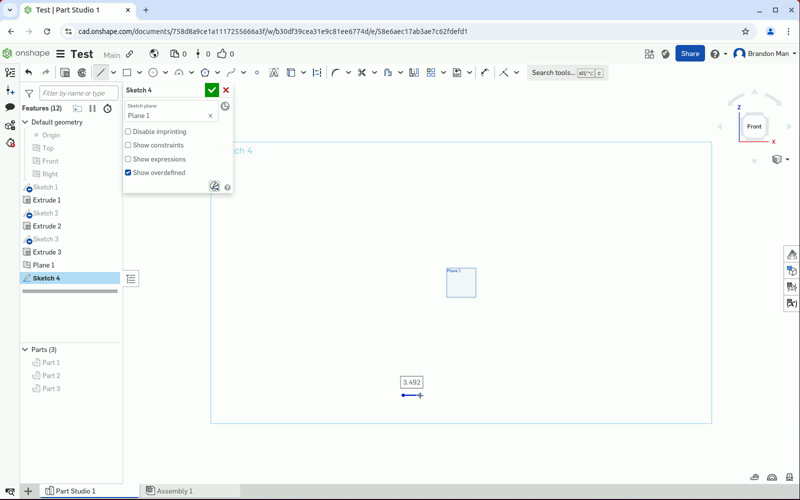
mouse_move(403, 333)
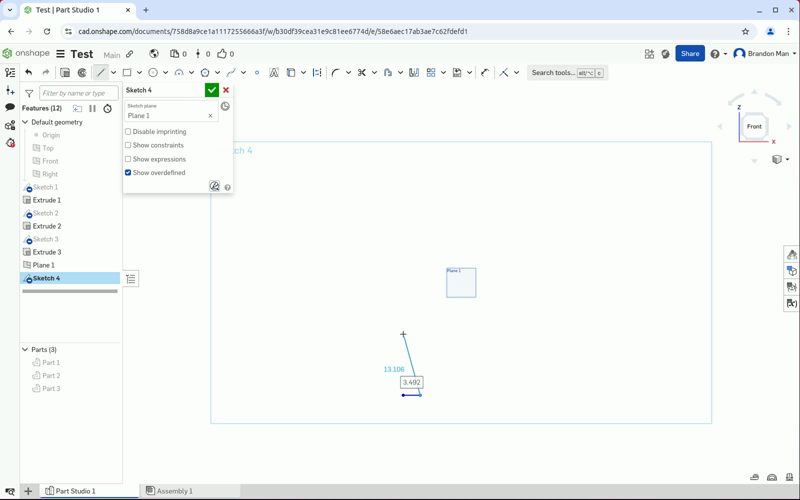
click(403, 333)
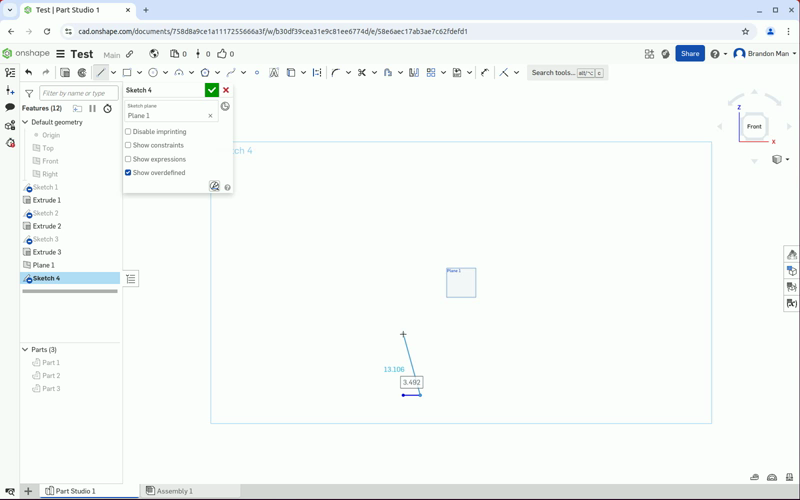
key_up(shift)
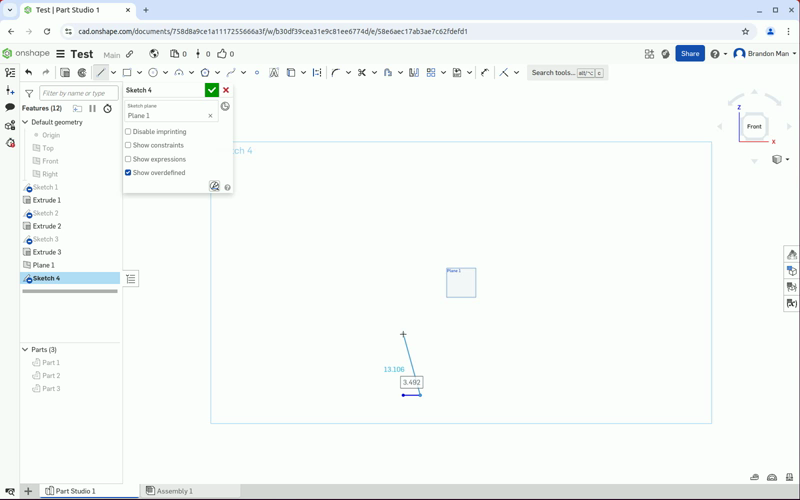
key_down(shift)
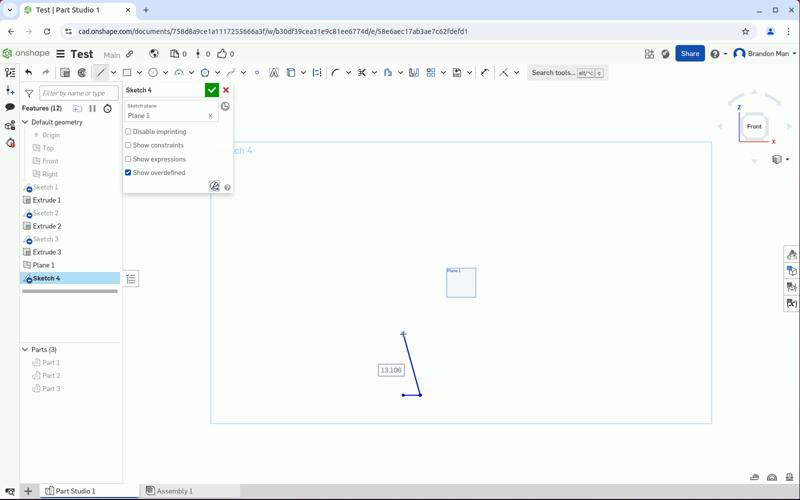
mouse_move(403, 395)
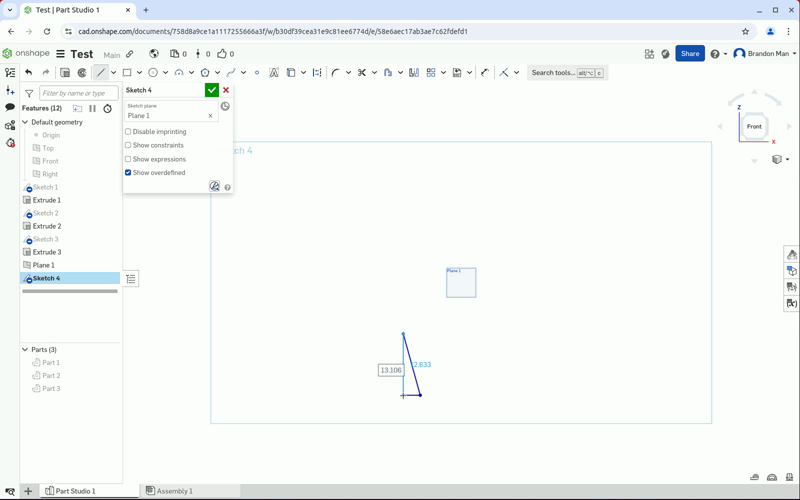
key_up(shift)
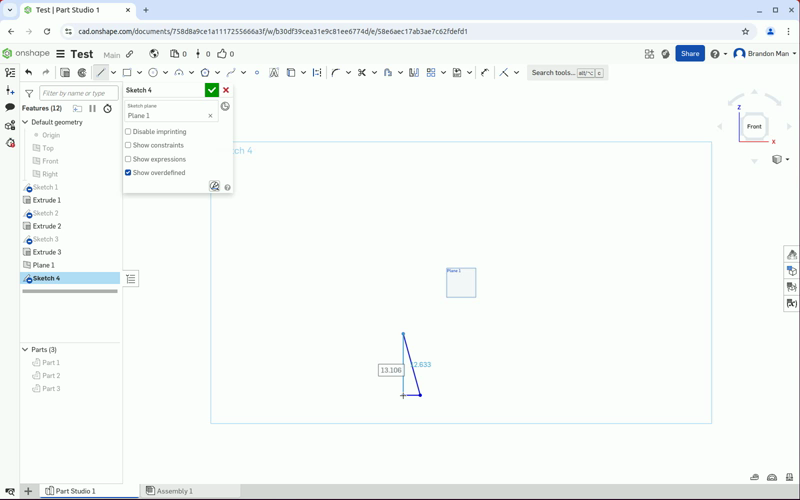
click(403, 395)
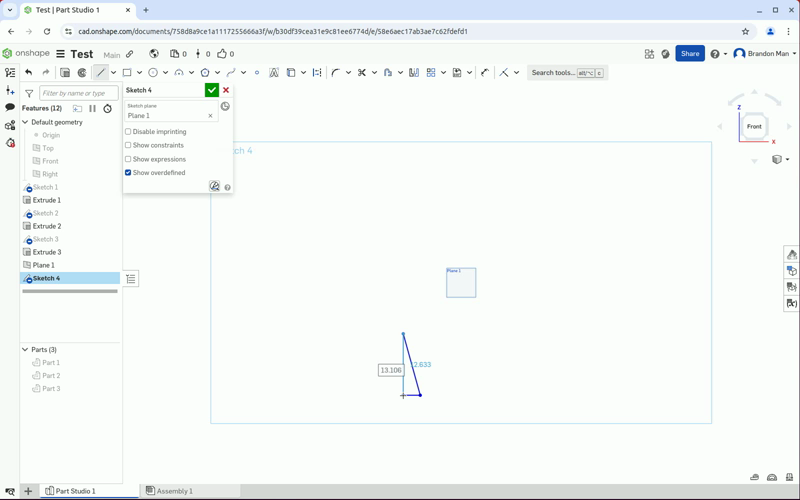
key(esc)
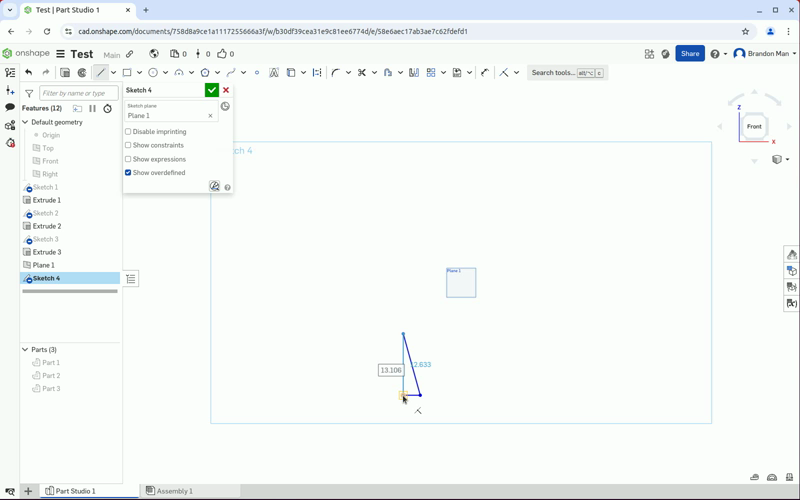
mouse_move(413, 383)
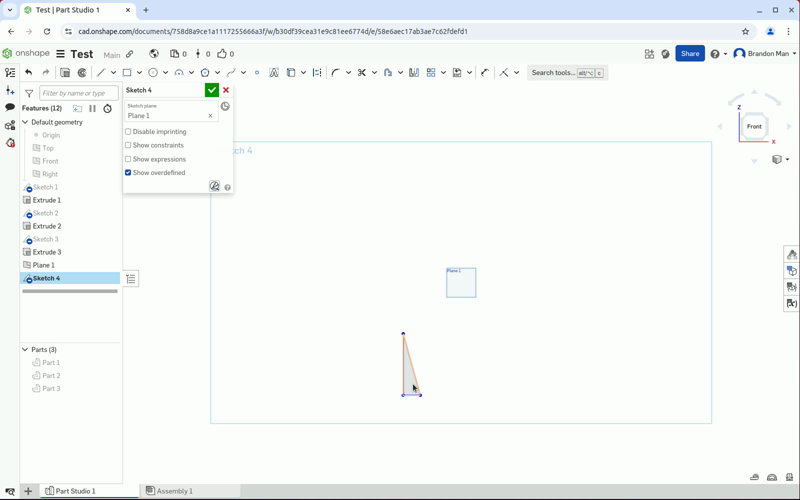
scroll(6)
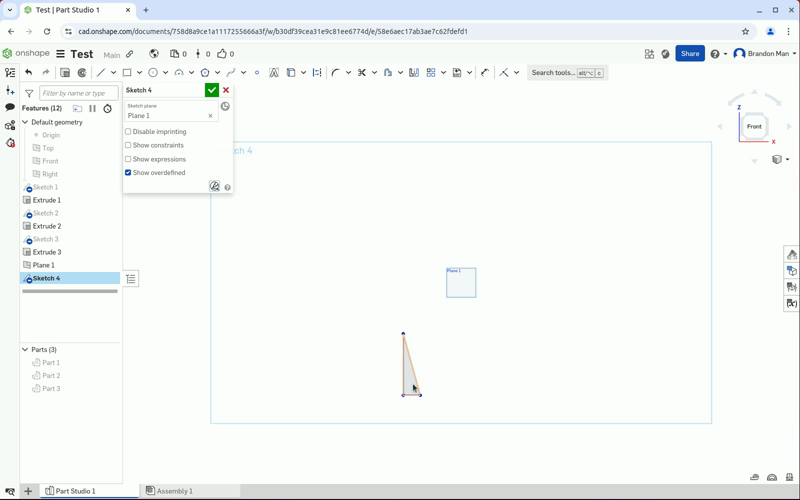
scroll(6)
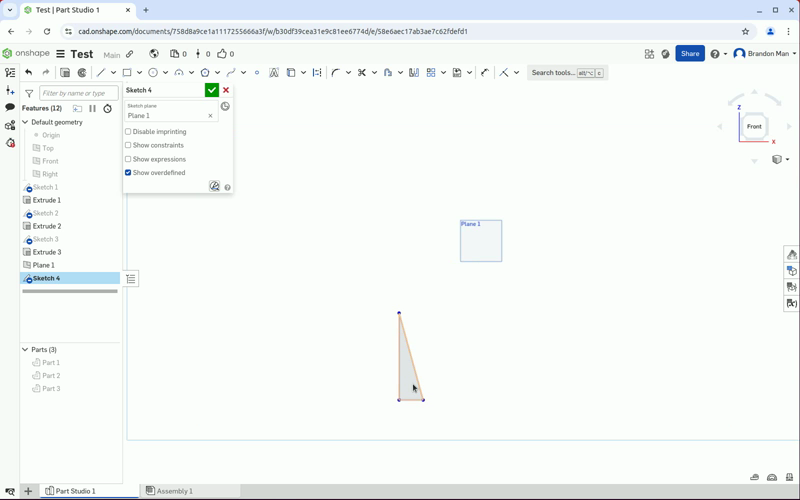
scroll(6)
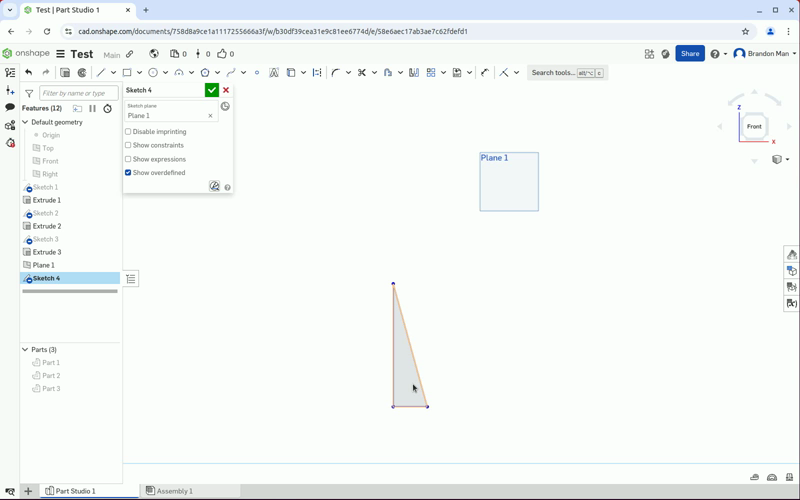
scroll(6)
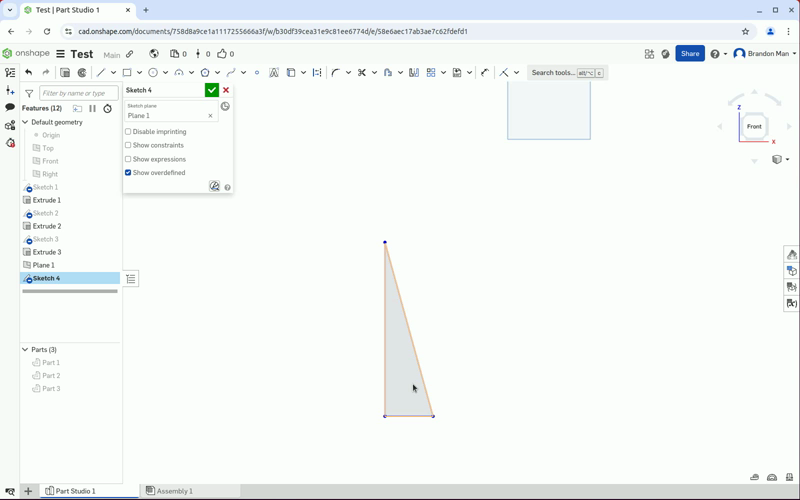
scroll(6)
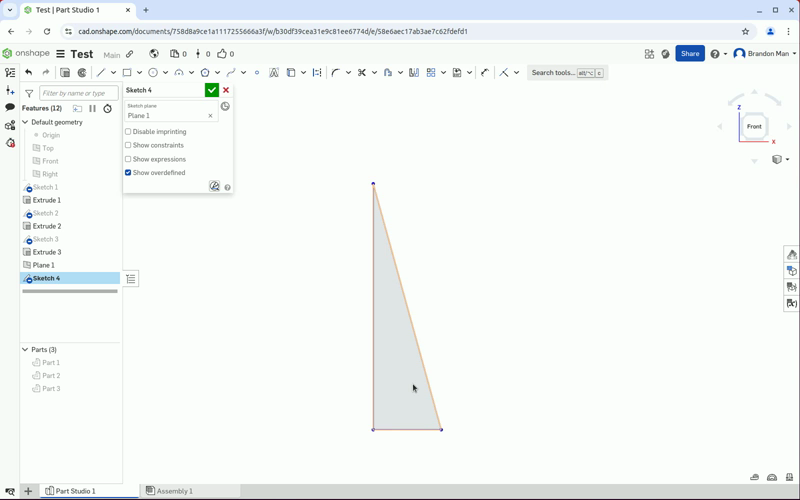
scroll(6)
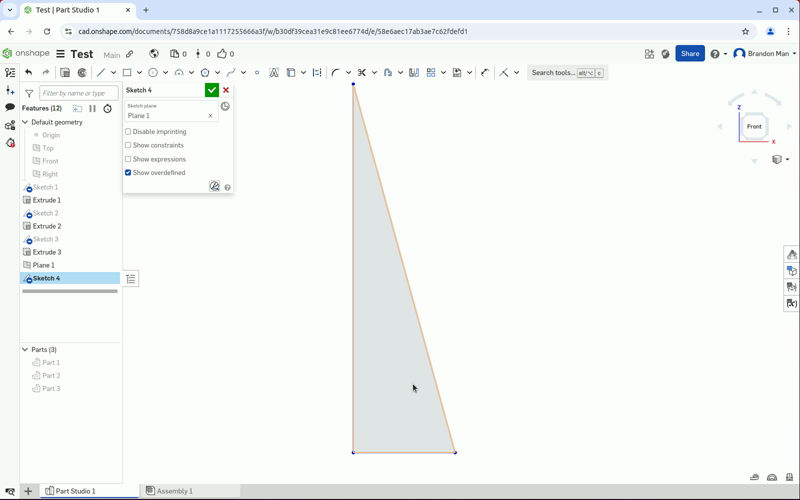
scroll(6)
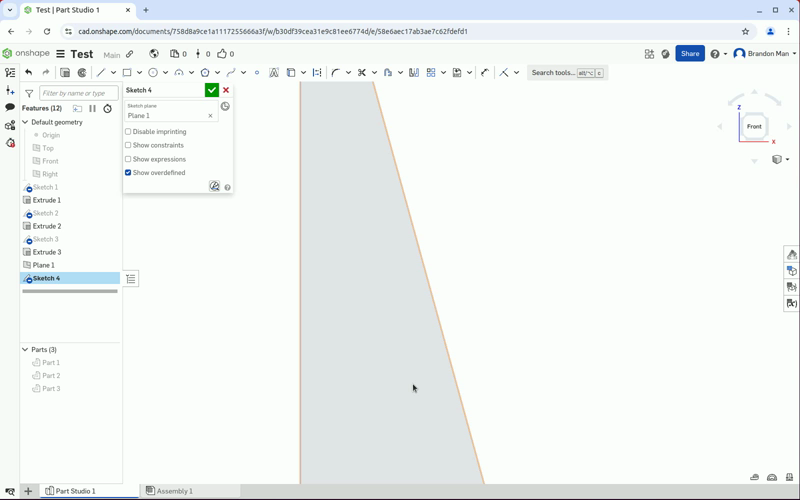
click(413, 383)
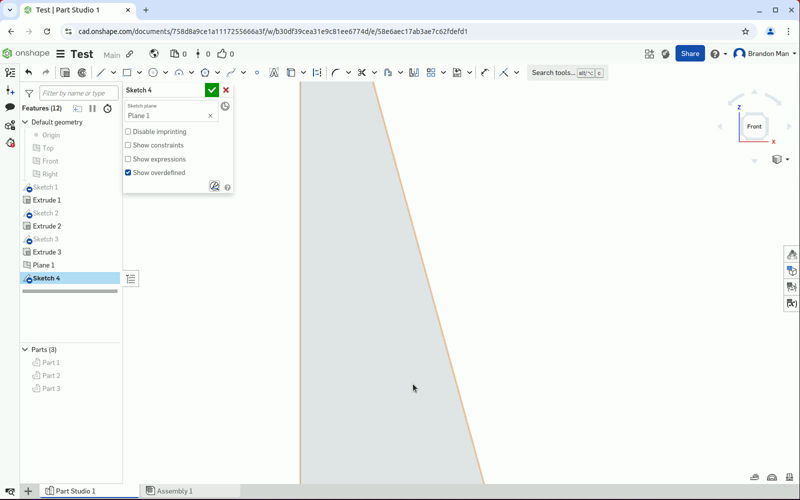
scroll(-6)
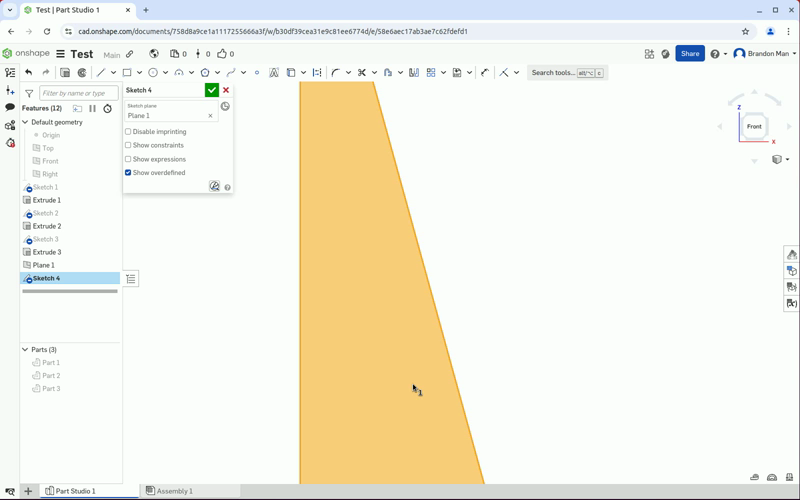
scroll(-6)
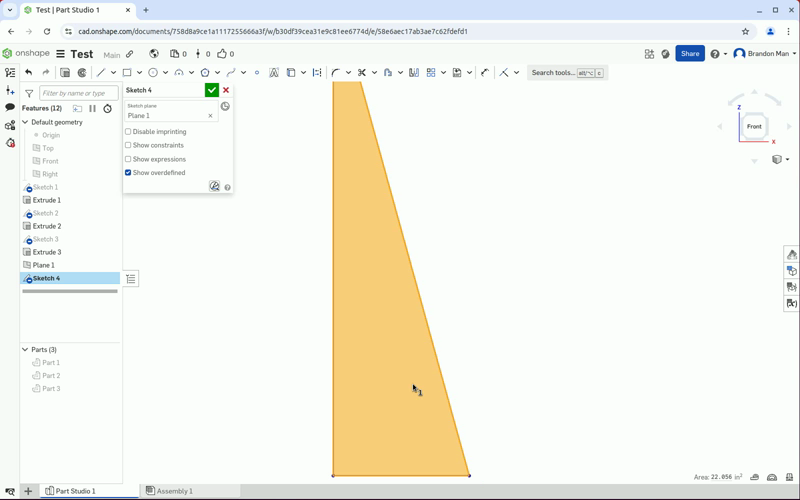
scroll(-6)
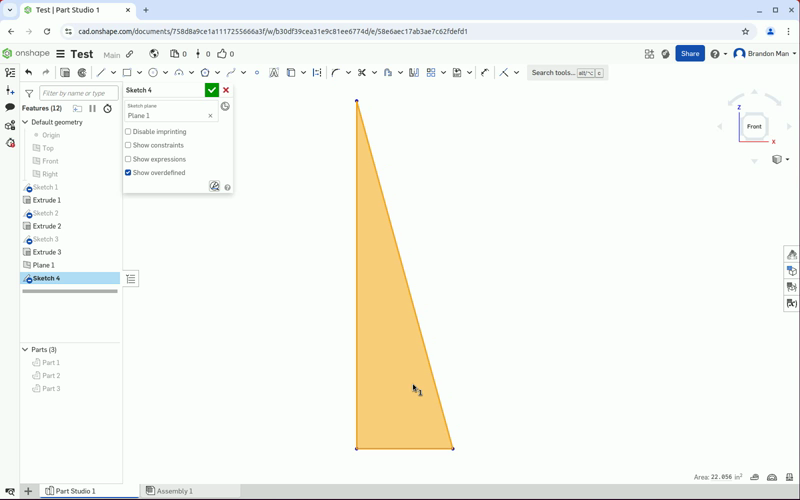
scroll(-6)
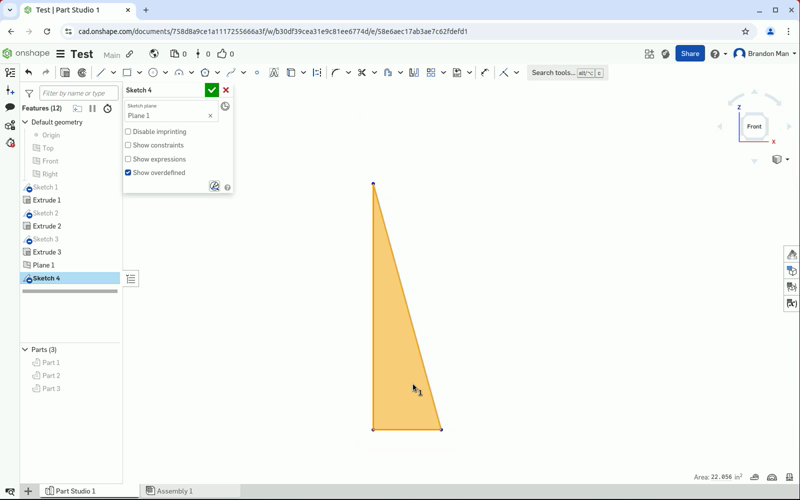
scroll(-6)
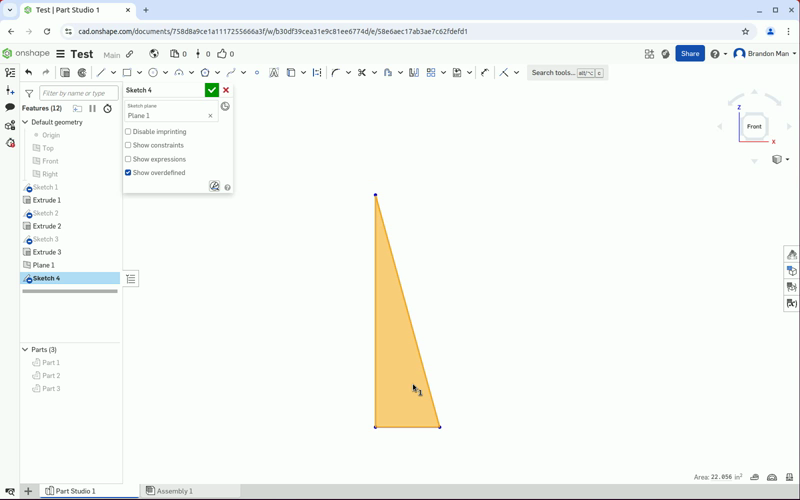
scroll(-6)
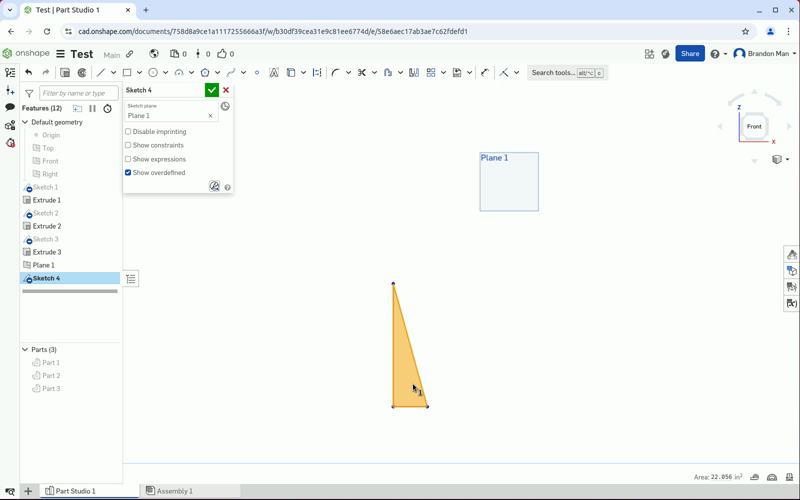
scroll(-6)
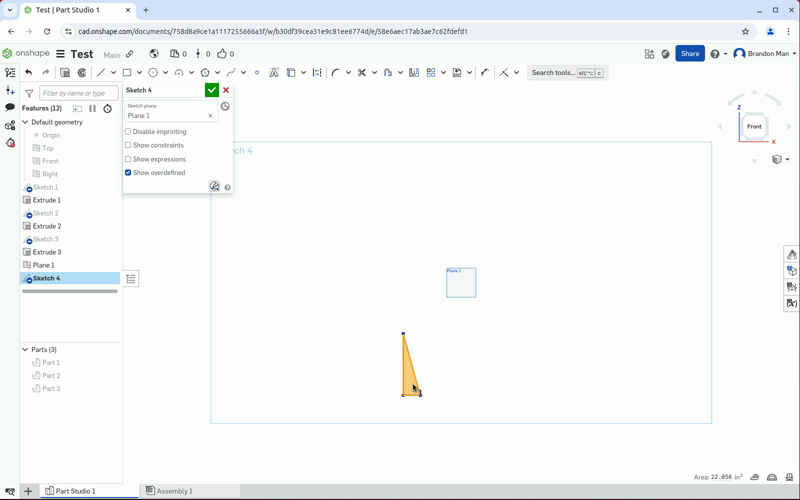
mouse_move(73, 352)
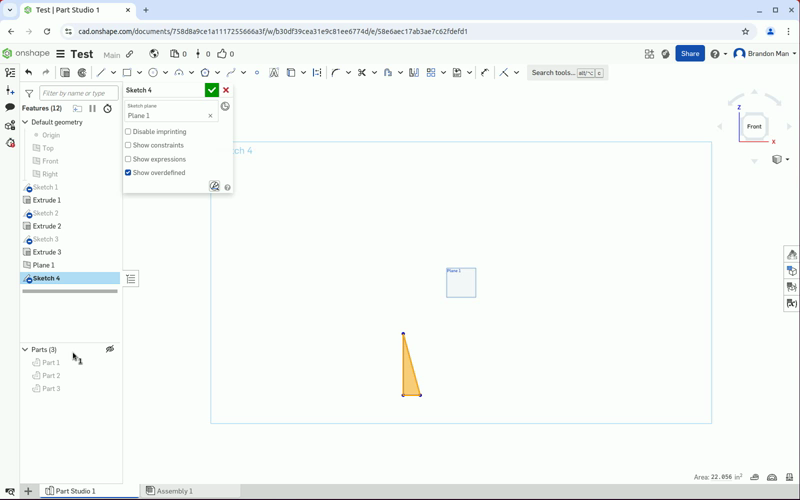
key(shift+y)
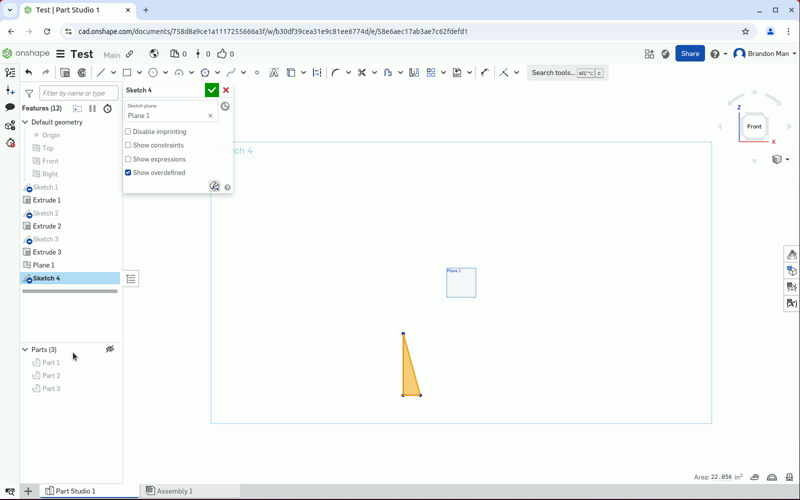
key(shift+e)
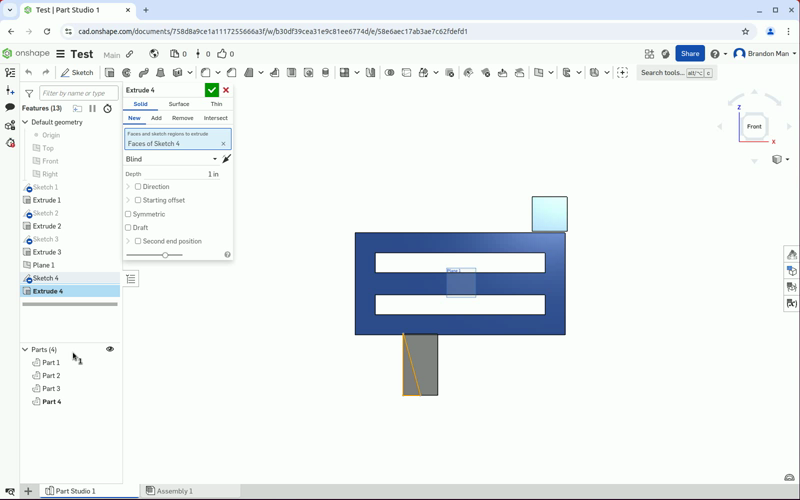
mouse_move(143, 106)
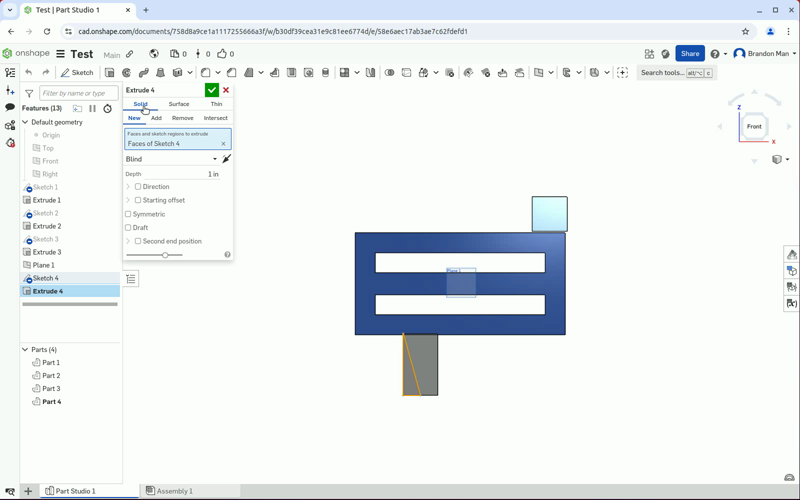
click(143, 106)
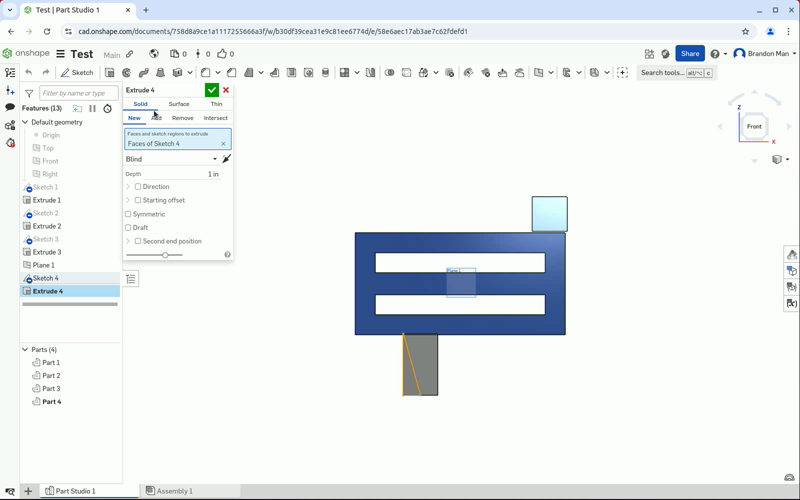
mouse_move(186, 120)
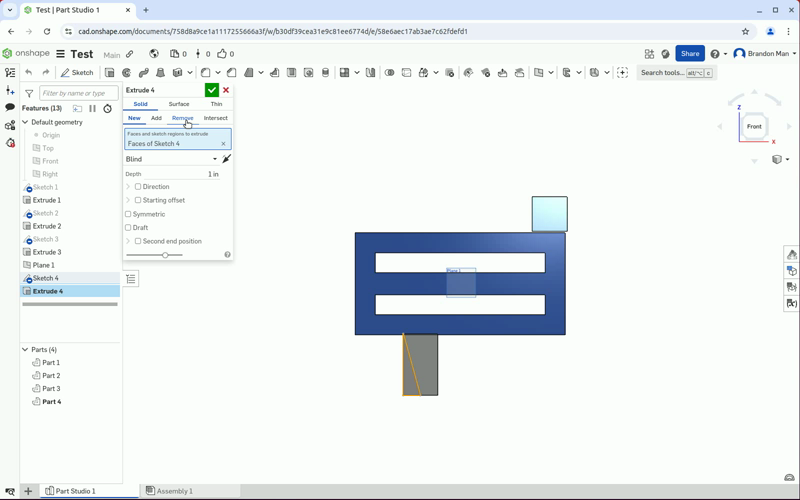
click(186, 120)
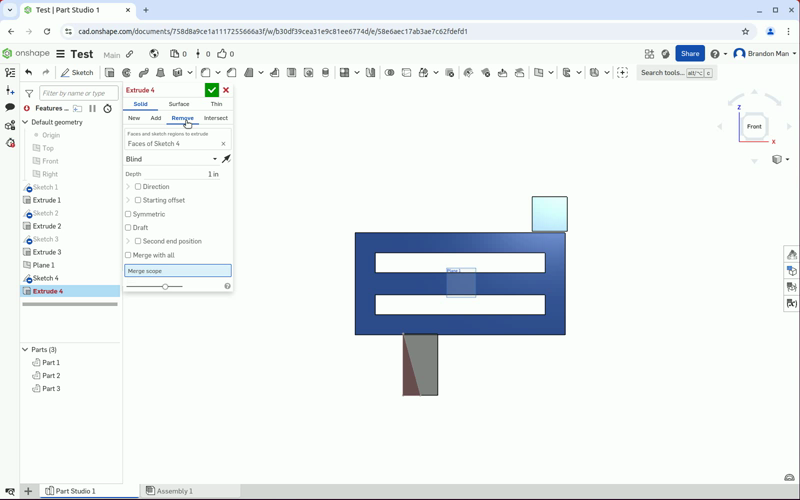
key(tab, 4)
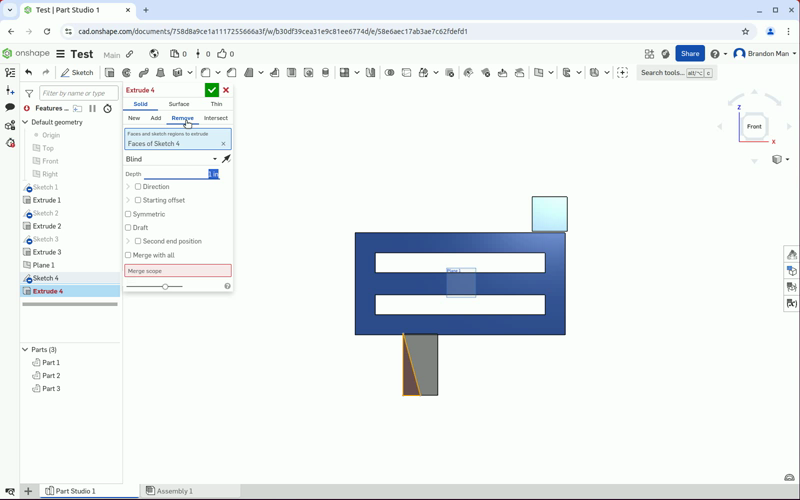
text(30.811)
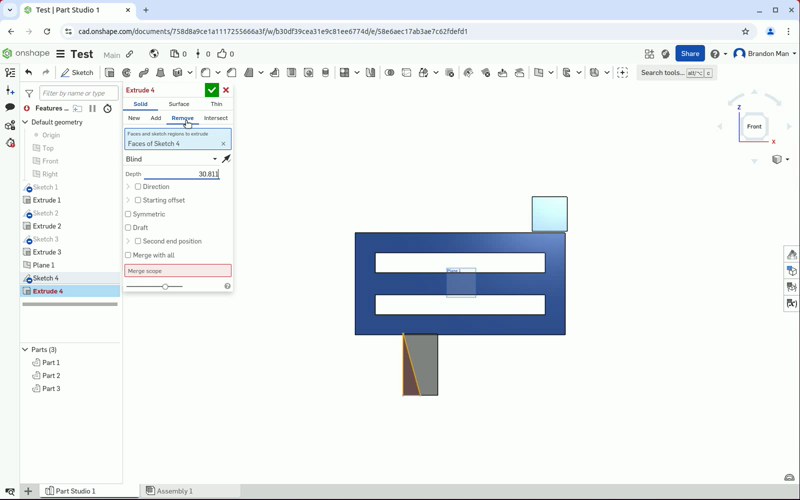
key(tab, 6)
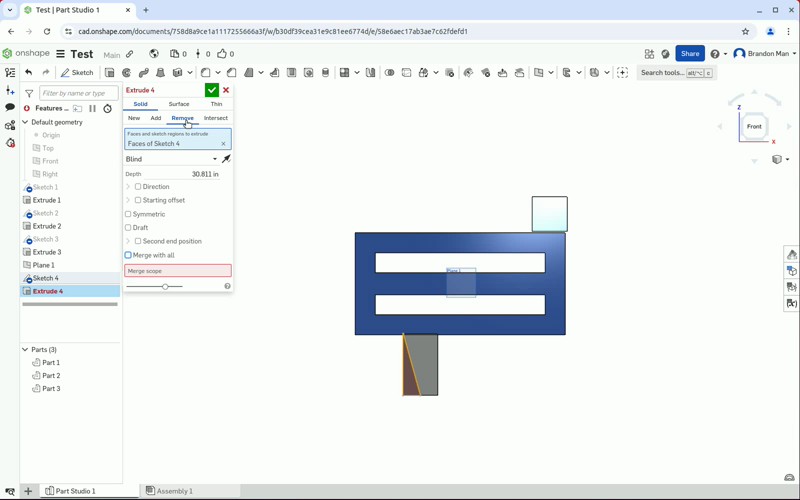
key(space)
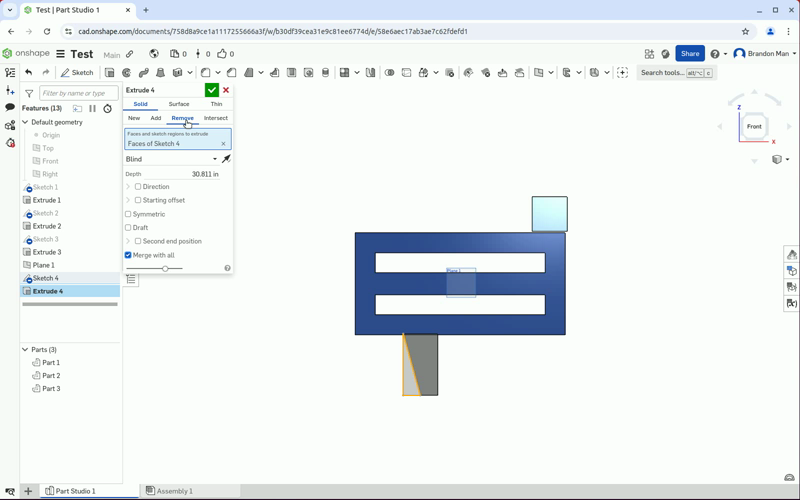
key(enter)
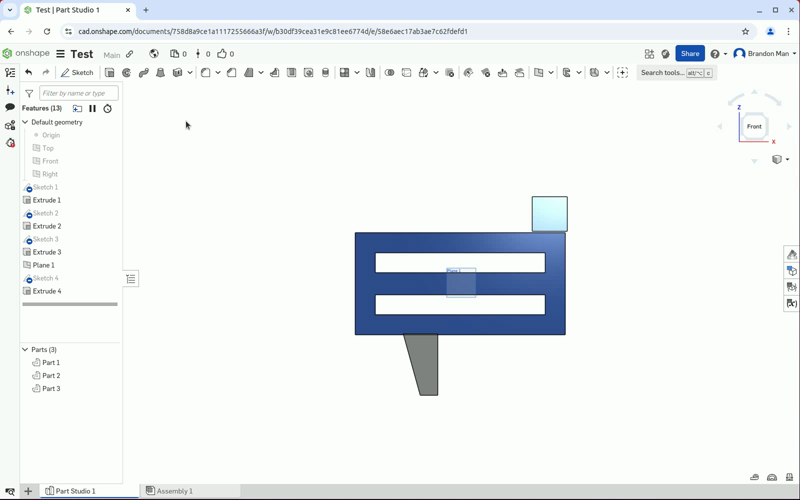
key(shift+h)
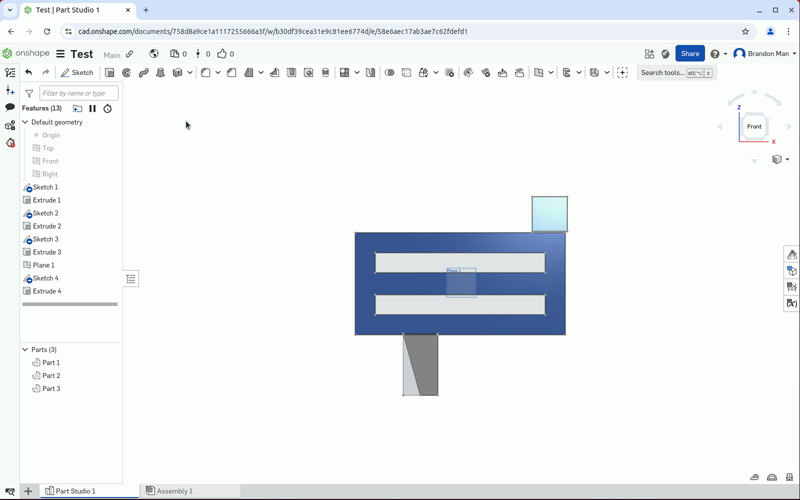
key(shift+h)
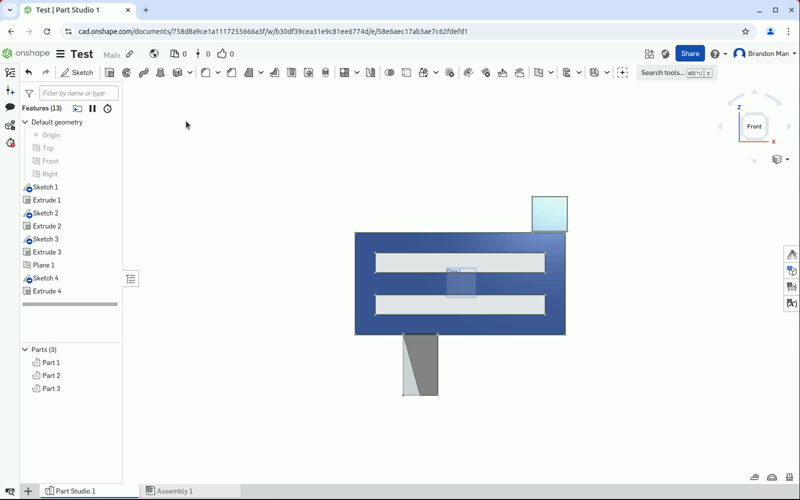
key(shift+7)
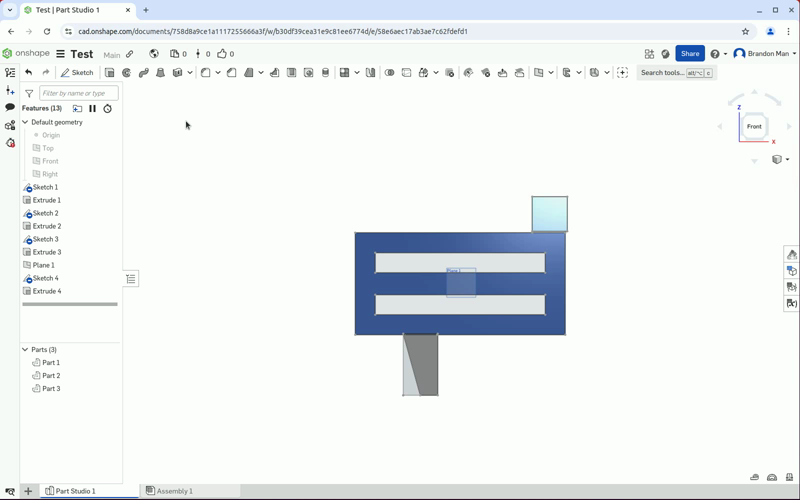
key(left, 2)
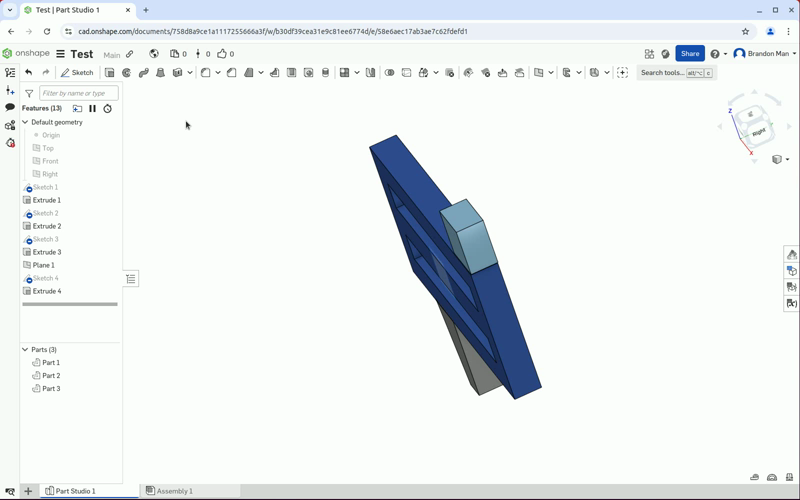
key(down, 2)
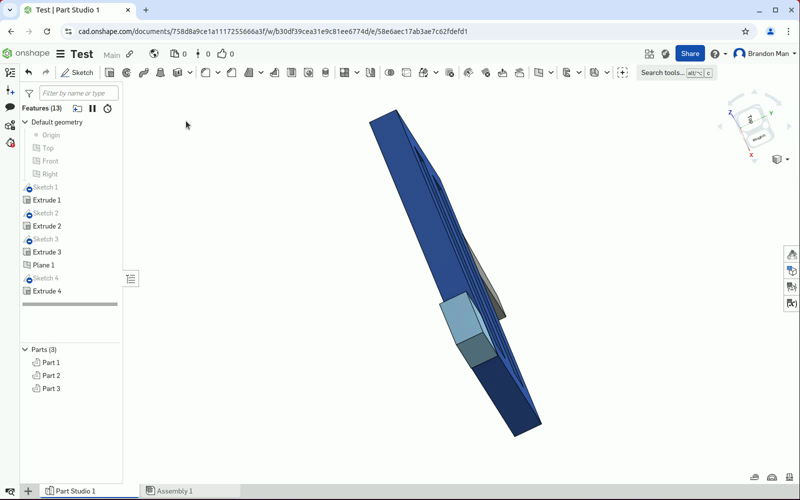
key(up, 2)
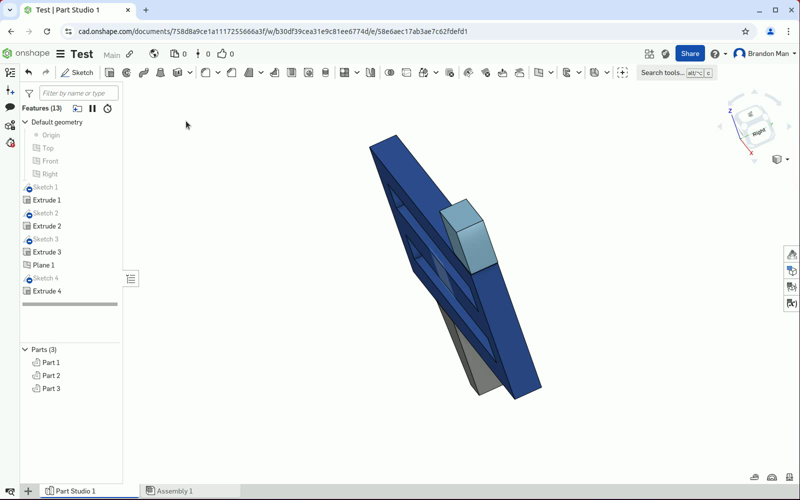
key(right, 2)
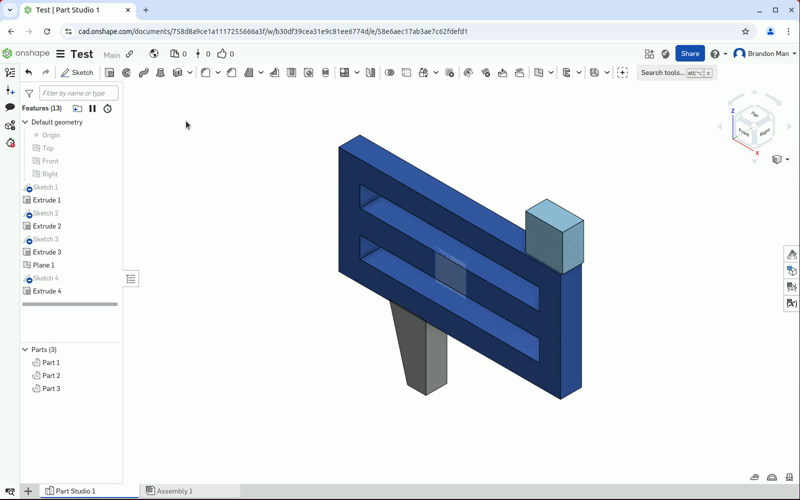
mouse_move(73, 189)
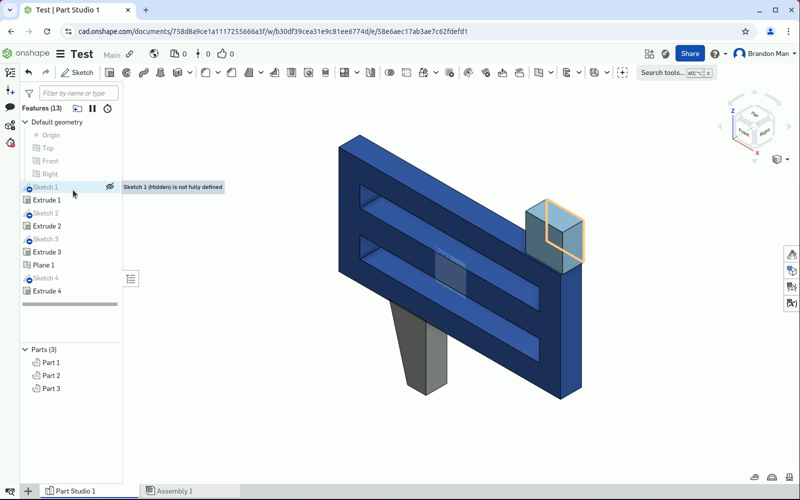
click(73, 189)